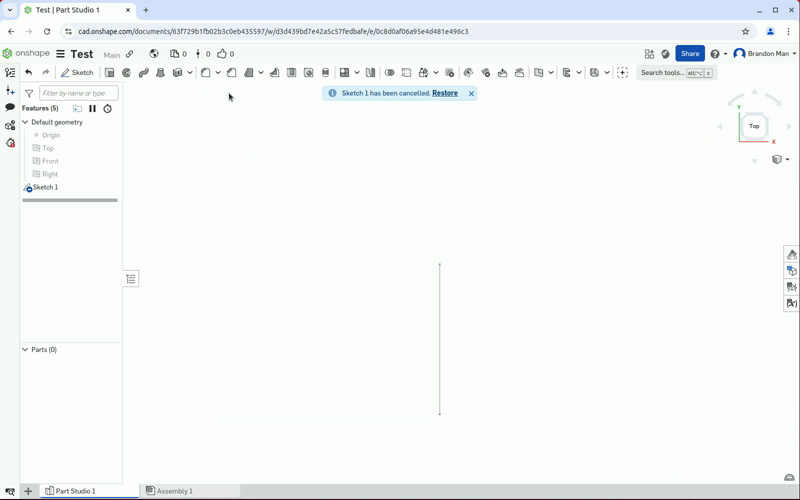
key(shift+h)
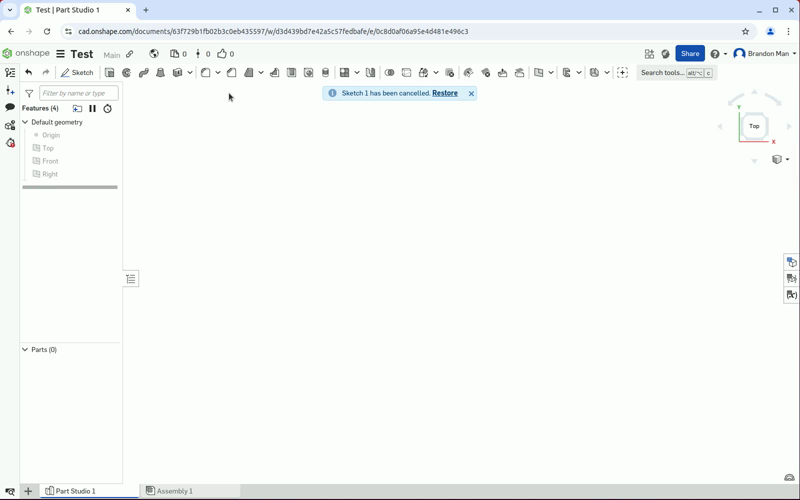
mouse_move(73, 352)
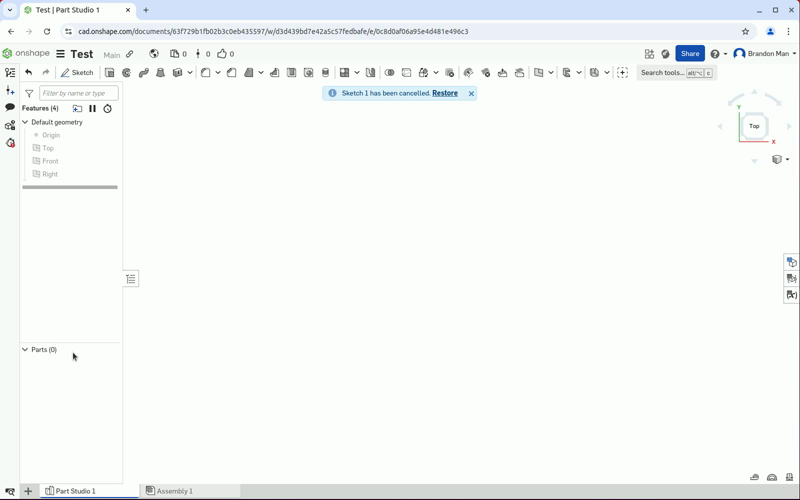
key(y)
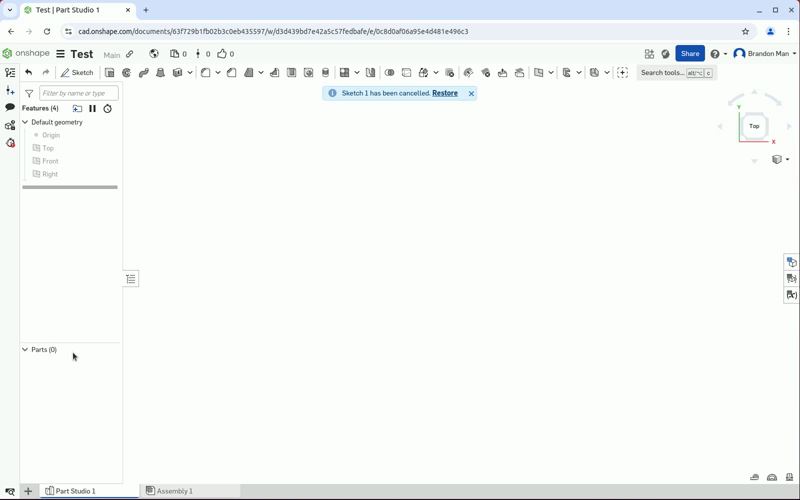
key(shift+p)
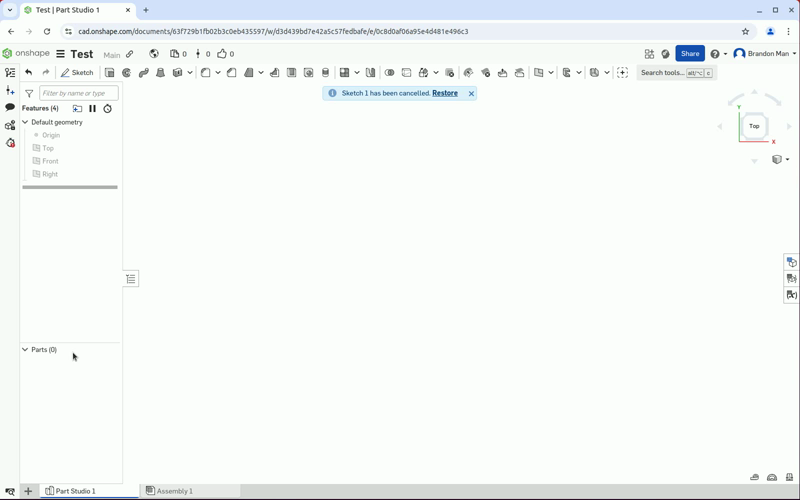
key(space)
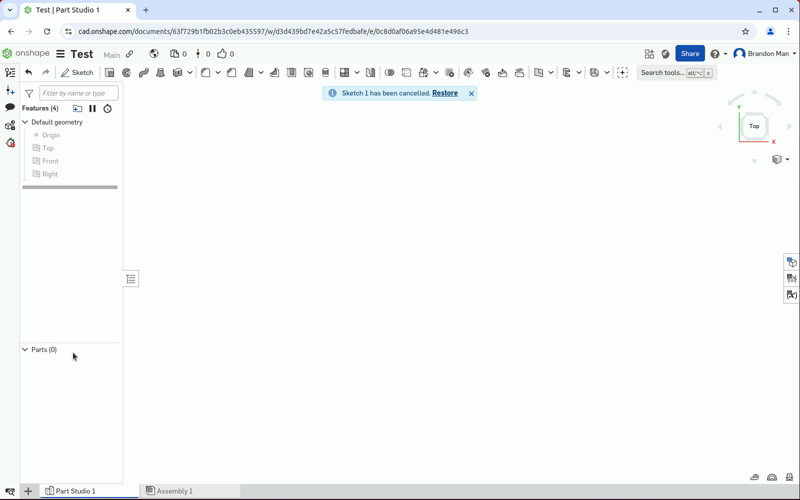
key_down(shift)
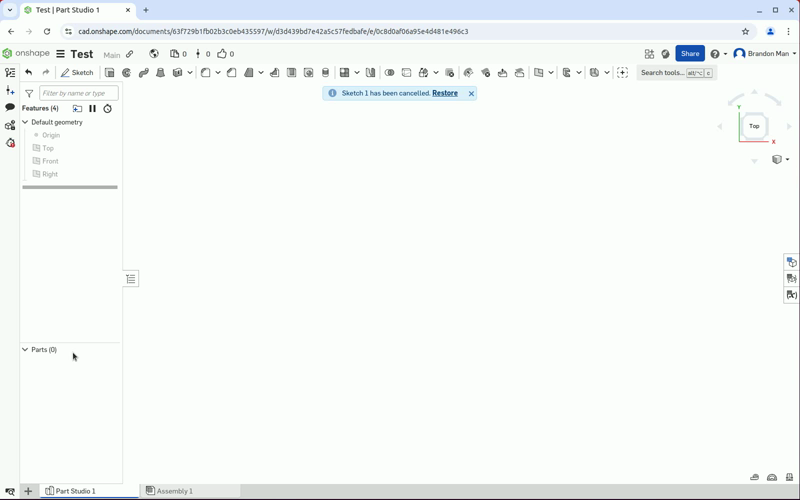
key(up)
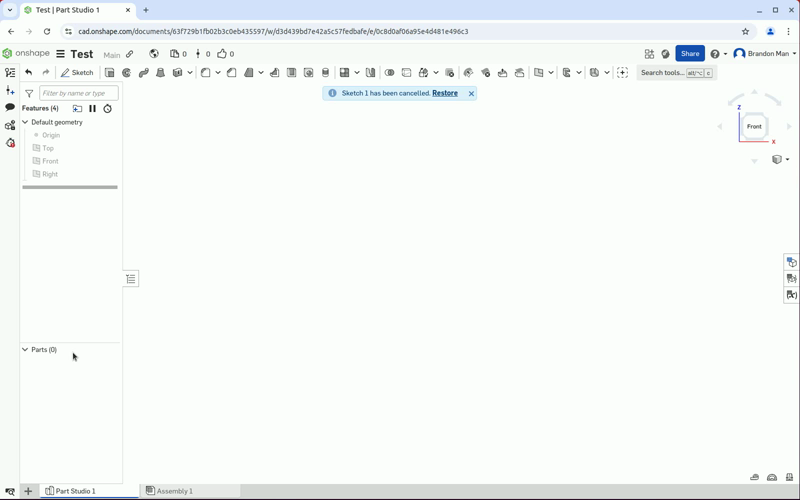
key_up(shift)
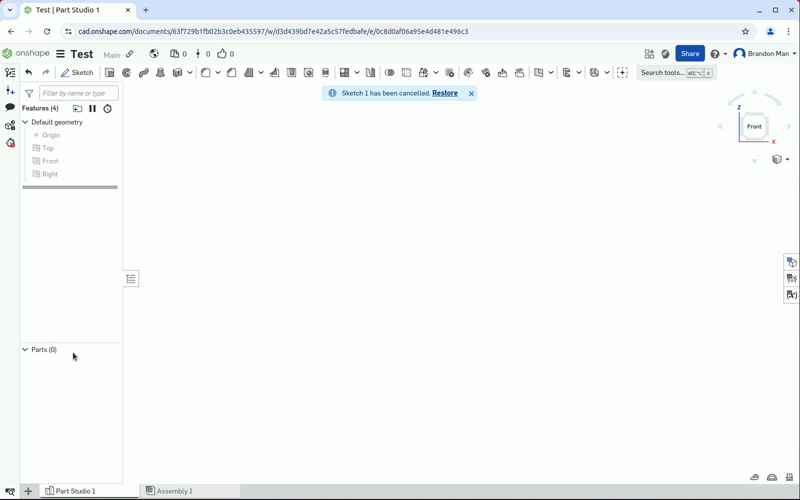
mouse_move(73, 352)
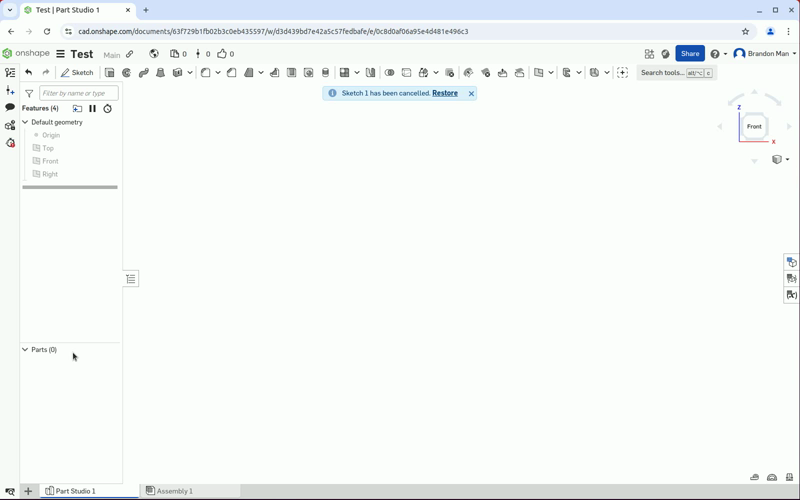
key(shift+y)
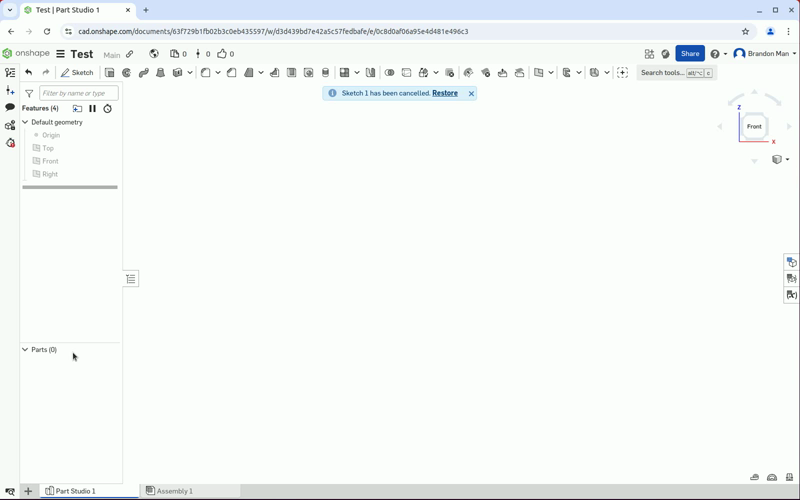
key(shift+s)
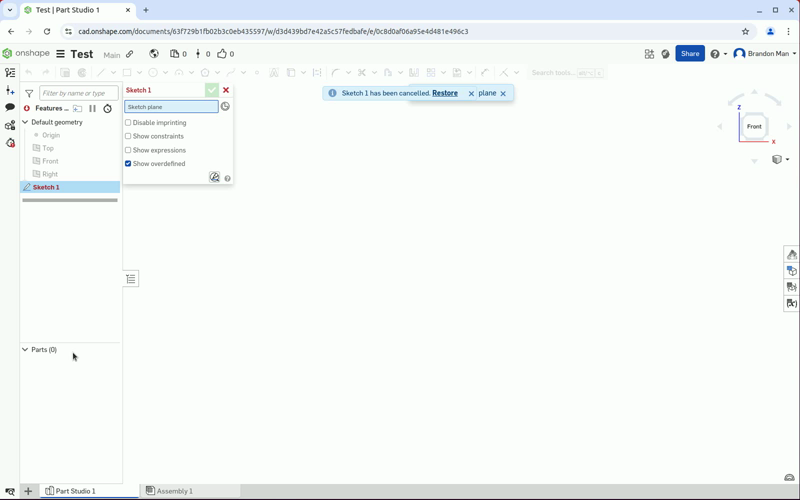
mouse_move(73, 163)
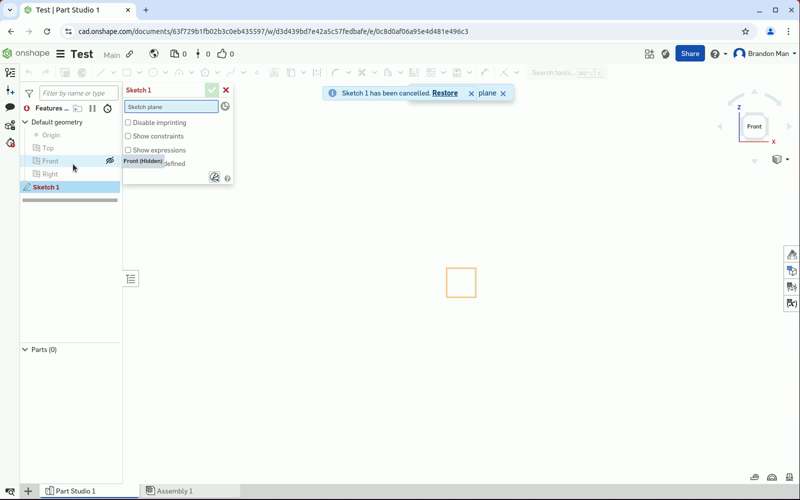
click(73, 163)
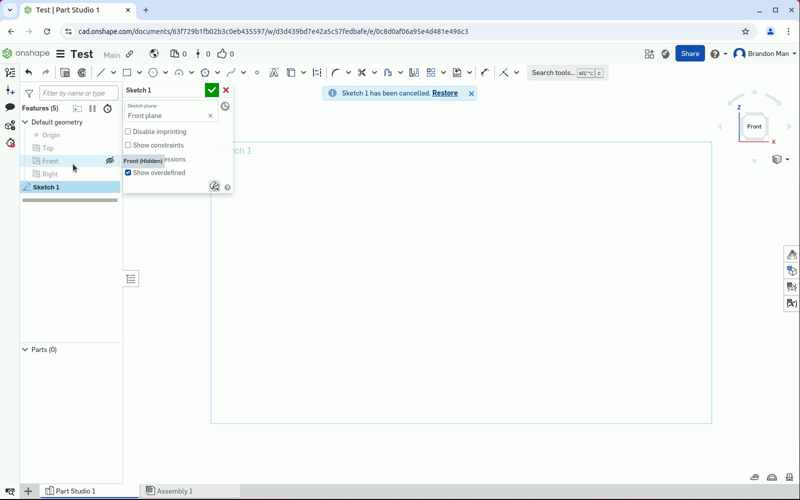
mouse_move(73, 352)
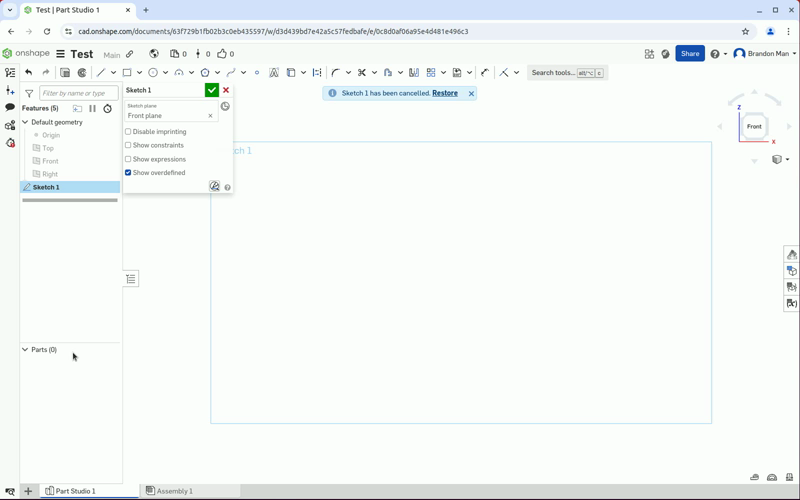
key(y)
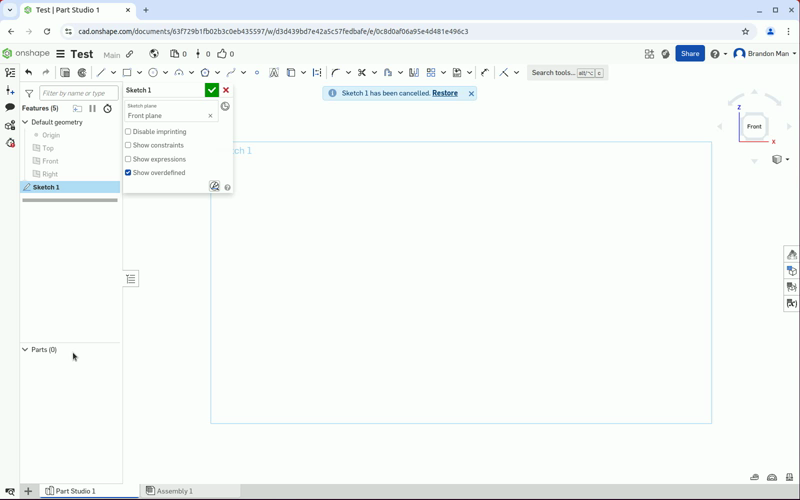
key(l)
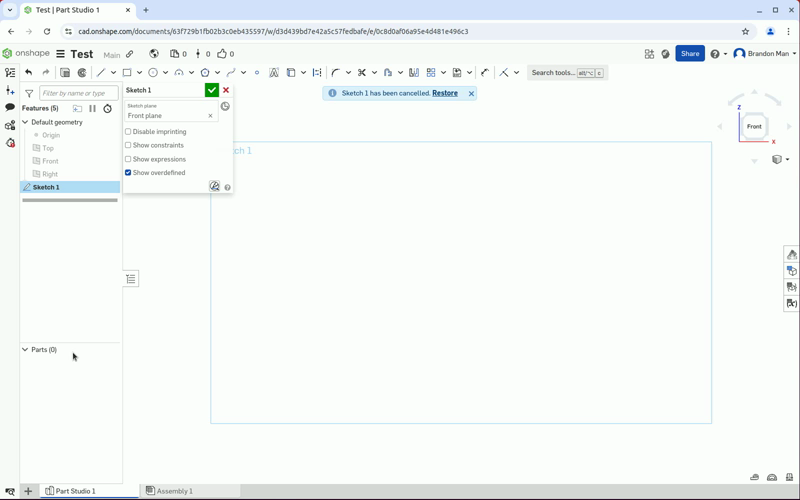
key_down(shift)
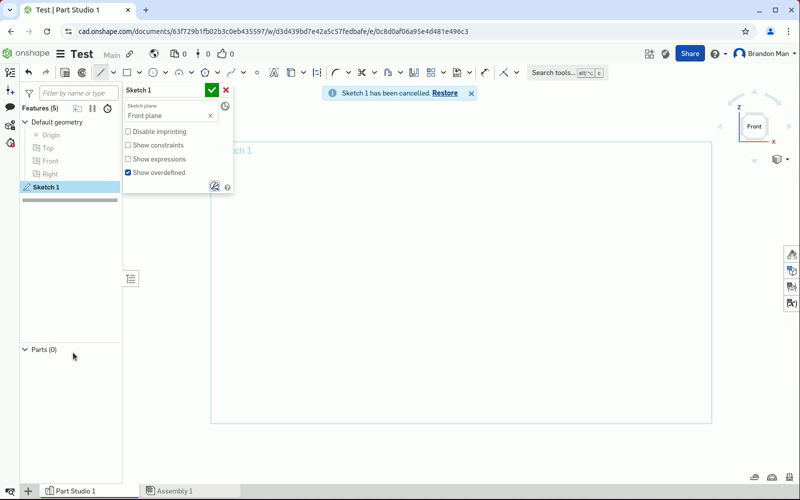
mouse_move(348, 325)
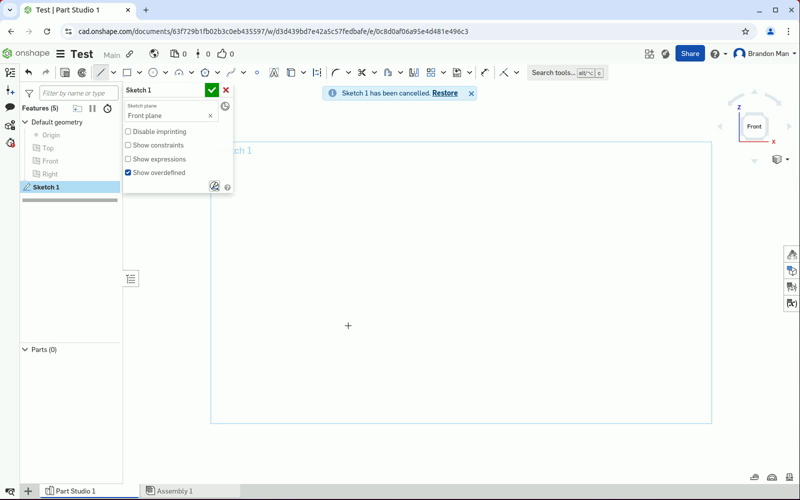
click(348, 325)
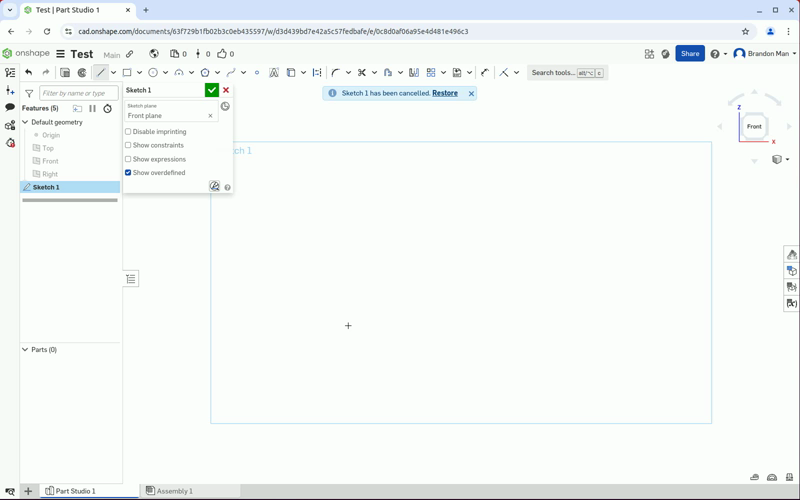
key_up(shift)
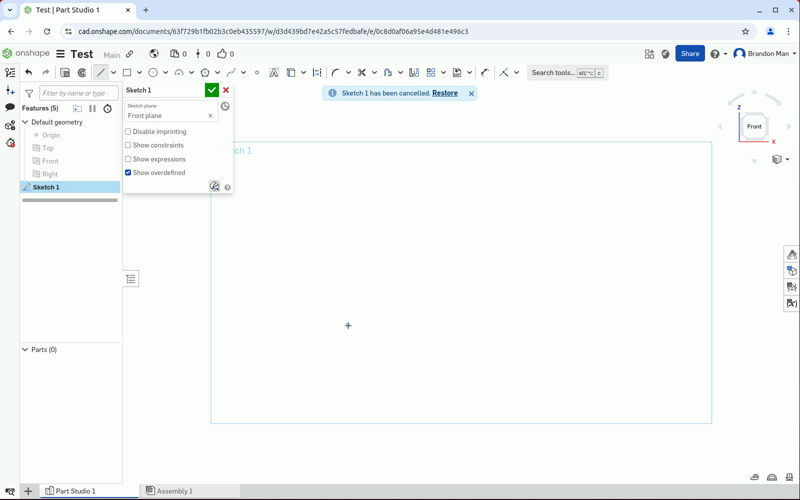
key_down(shift)
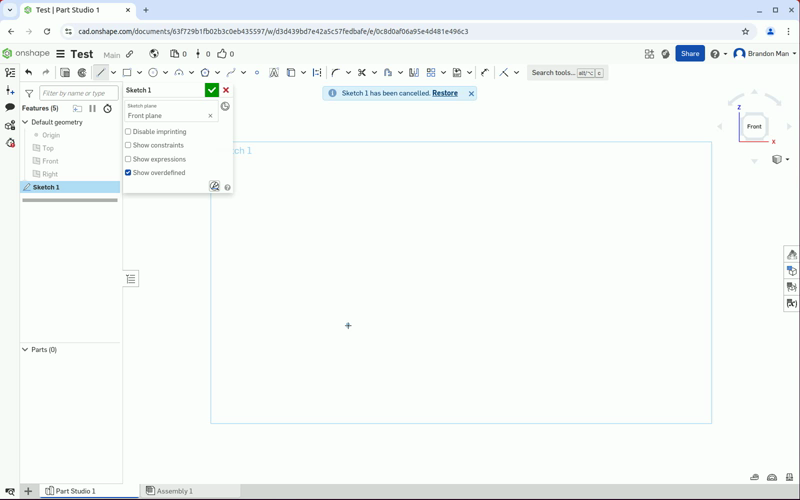
mouse_move(570, 325)
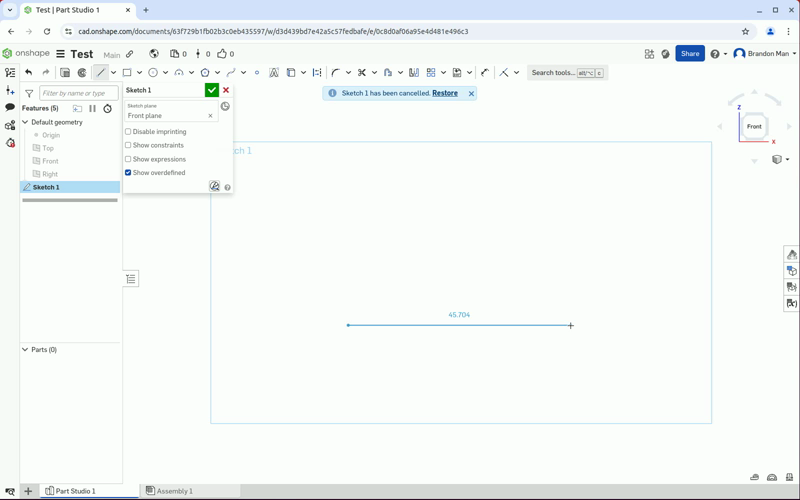
click(570, 325)
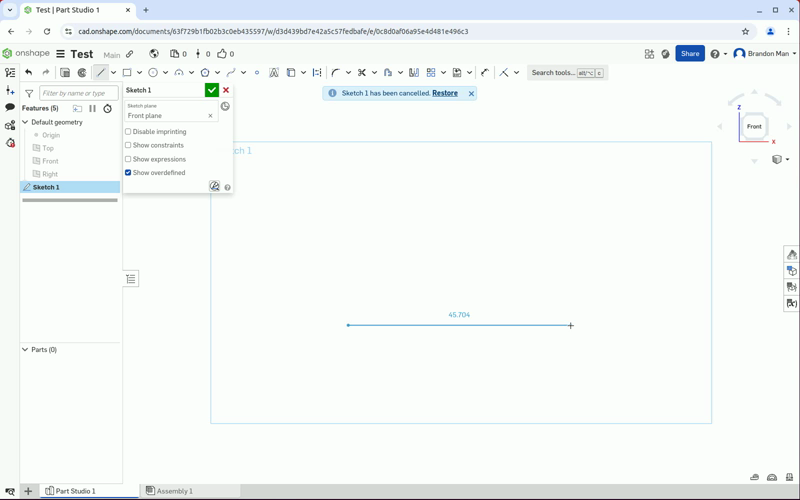
key_up(shift)
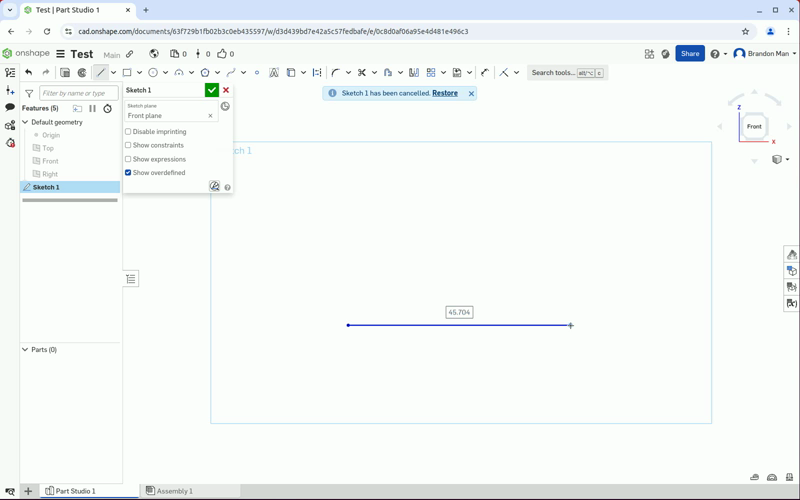
key_down(shift)
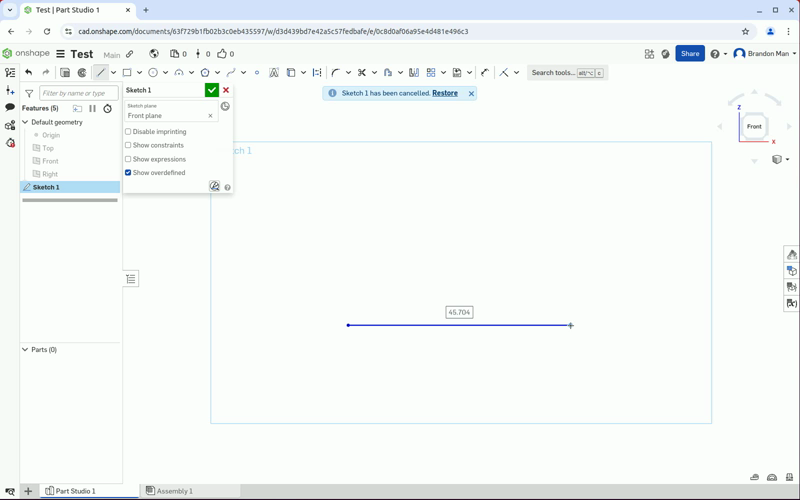
mouse_move(589, 325)
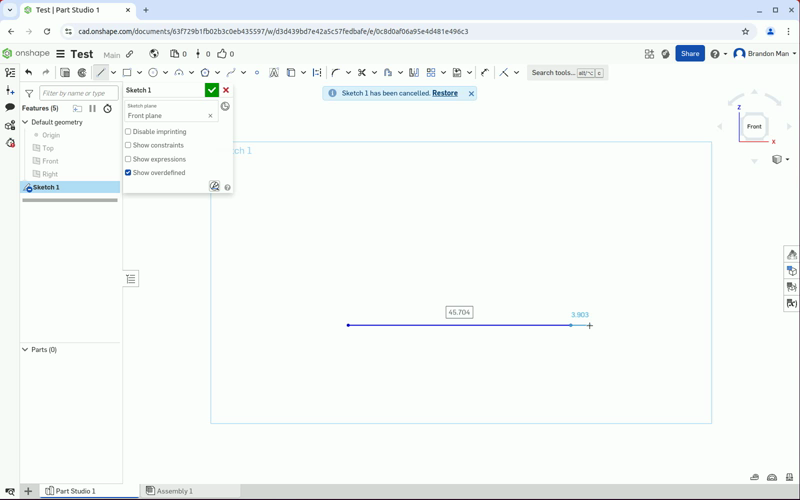
mouse_move(570, 320)
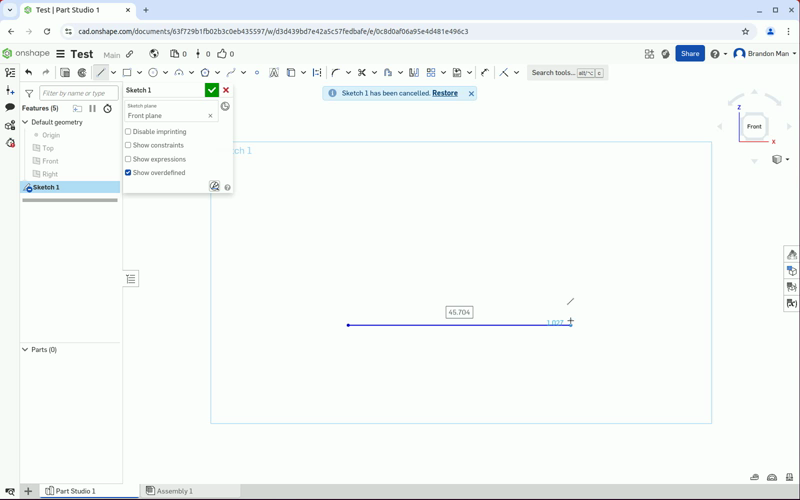
scroll(6)
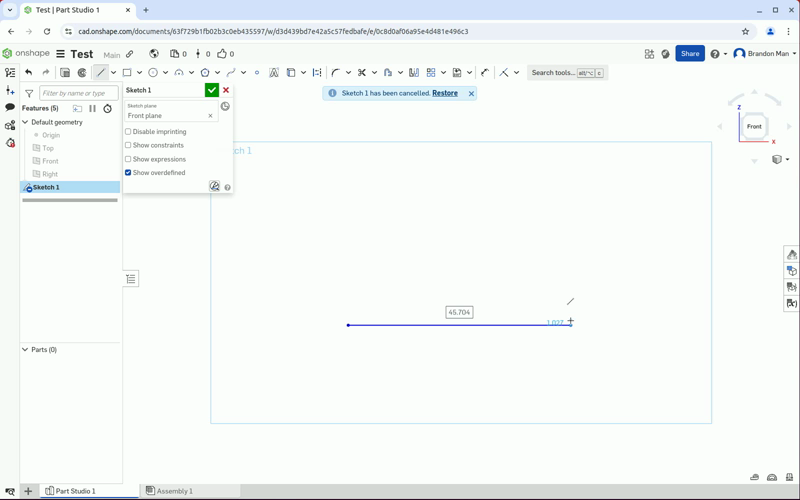
scroll(6)
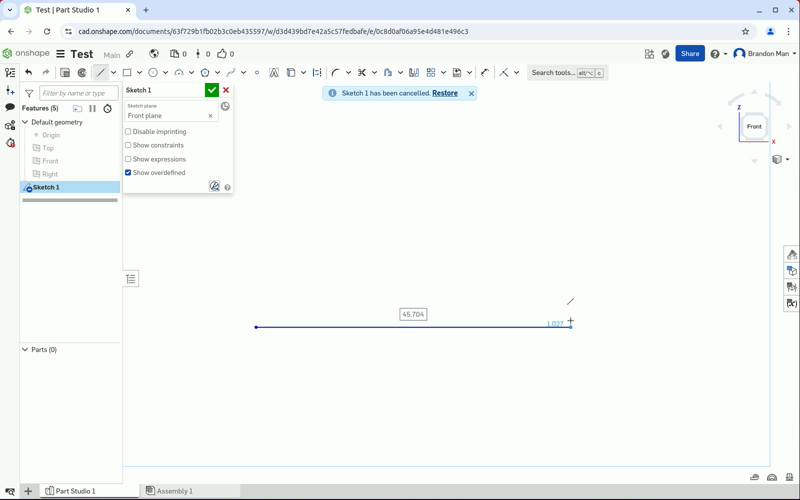
scroll(6)
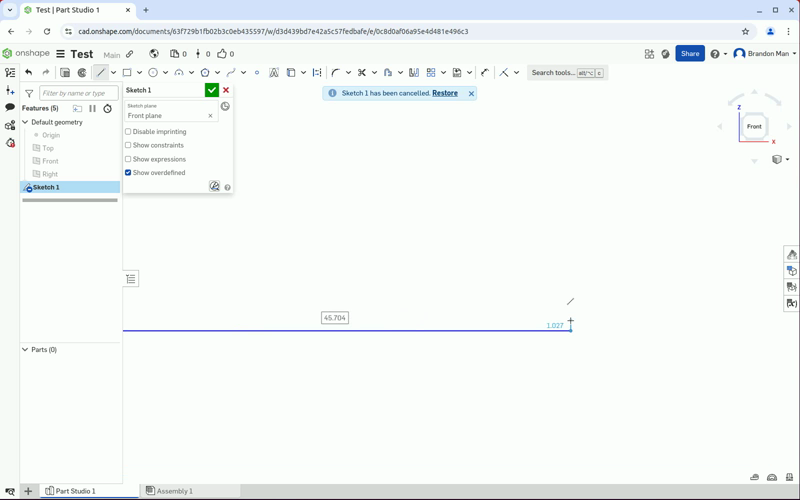
scroll(6)
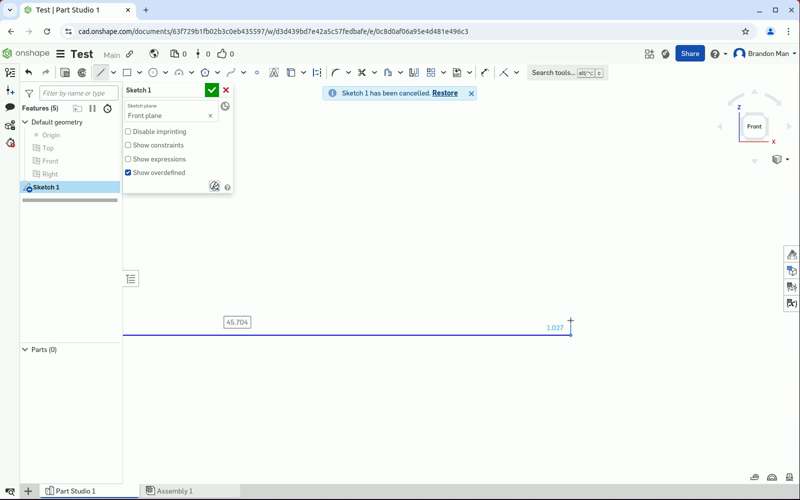
scroll(6)
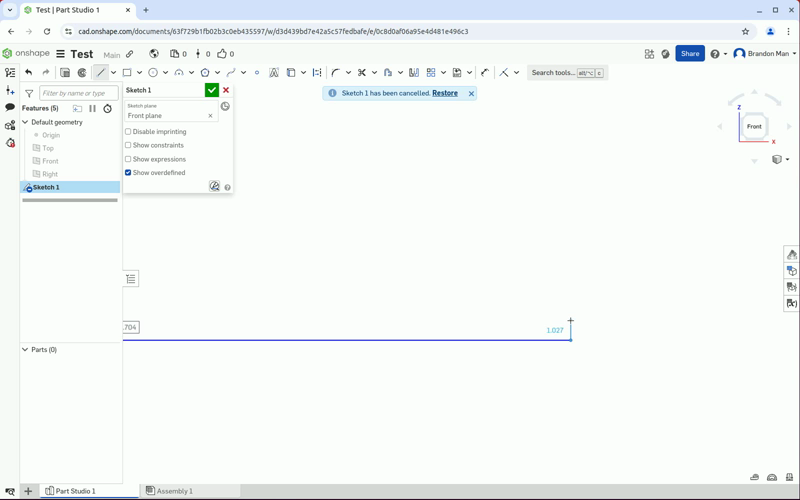
scroll(6)
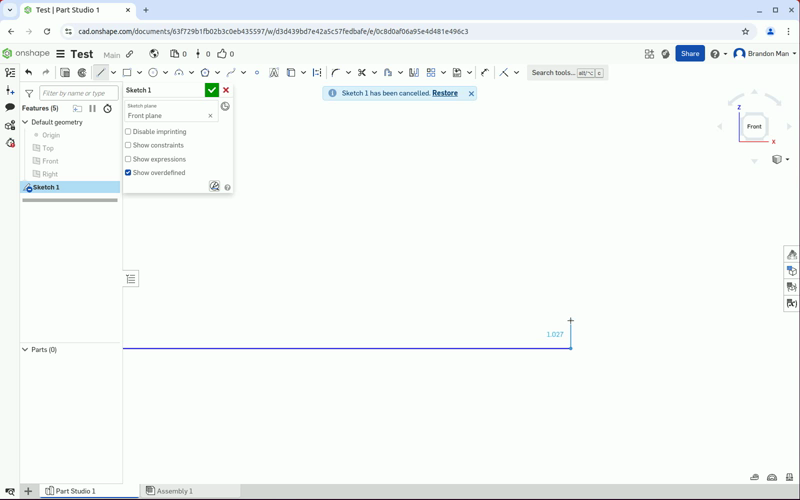
scroll(6)
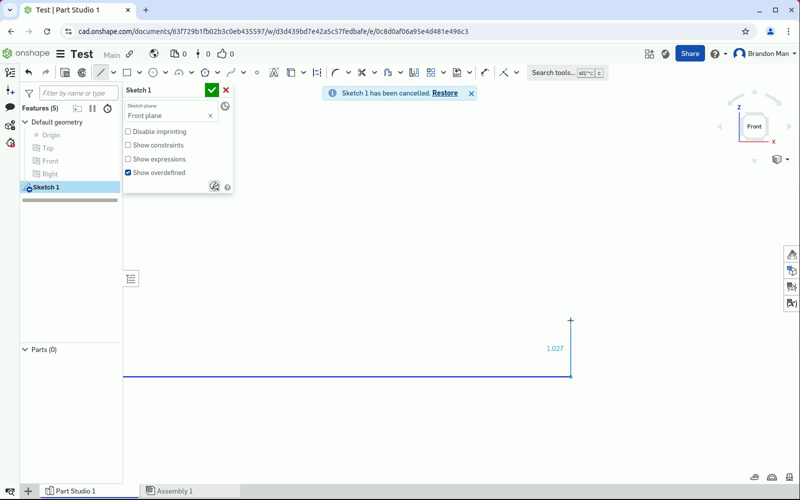
click(570, 320)
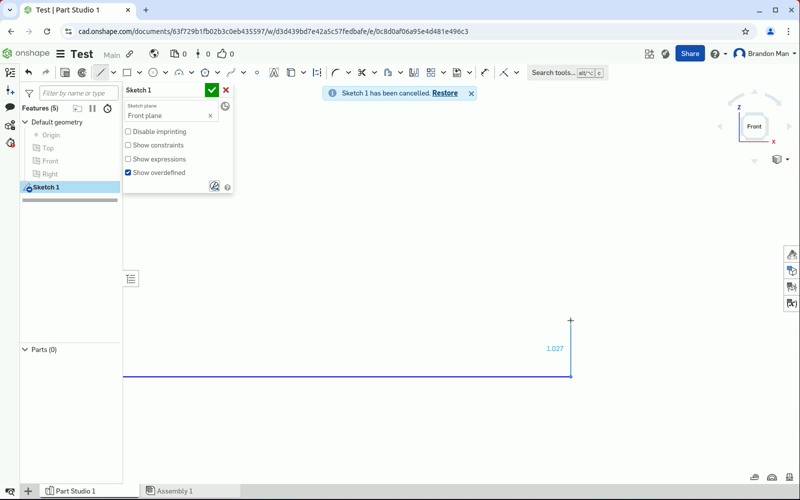
scroll(-6)
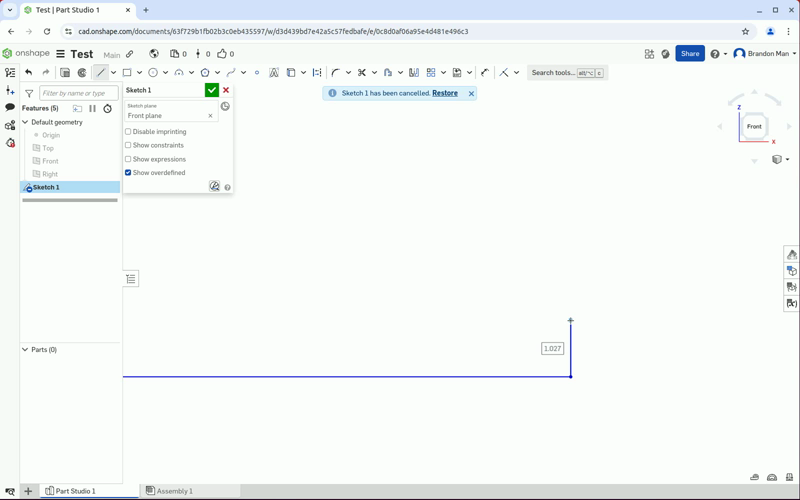
scroll(-6)
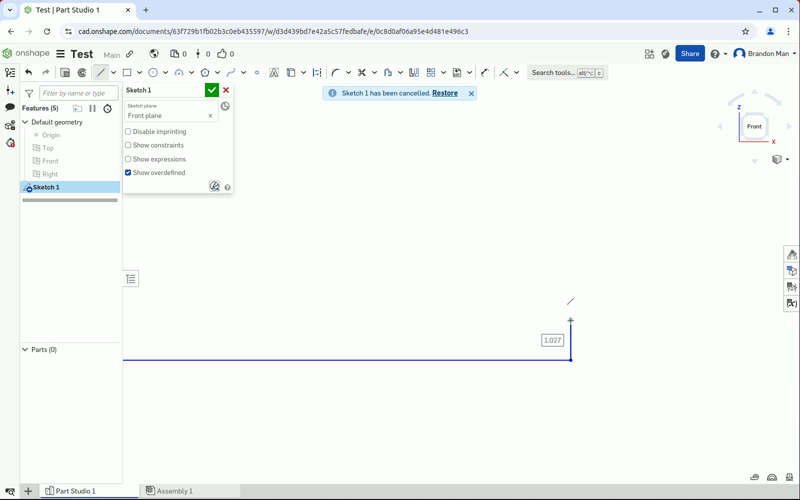
scroll(-6)
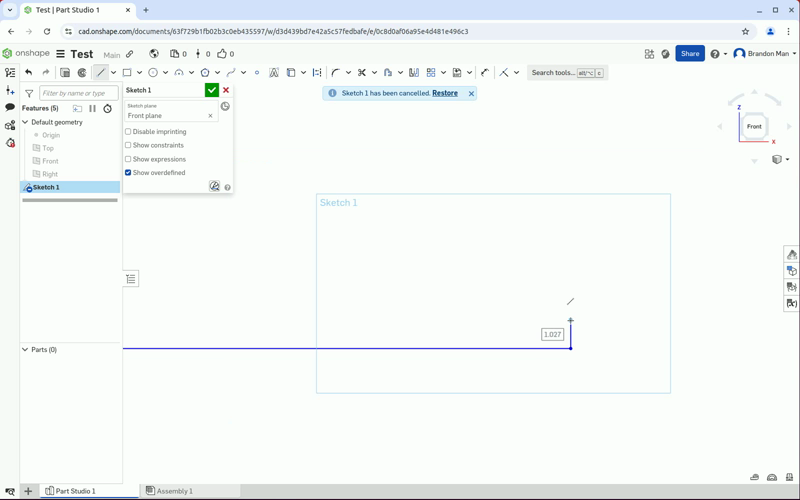
scroll(-6)
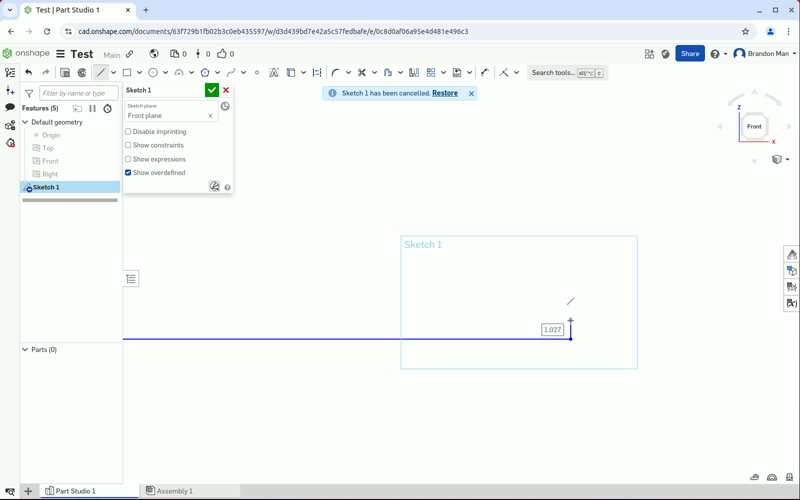
scroll(-6)
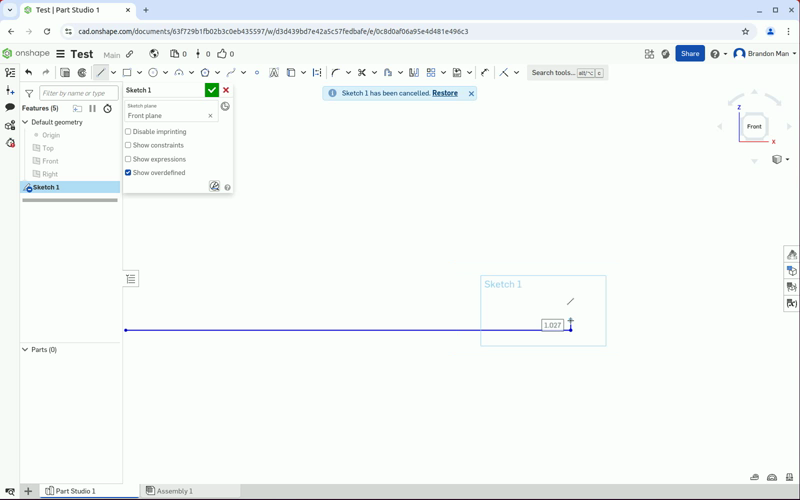
scroll(-6)
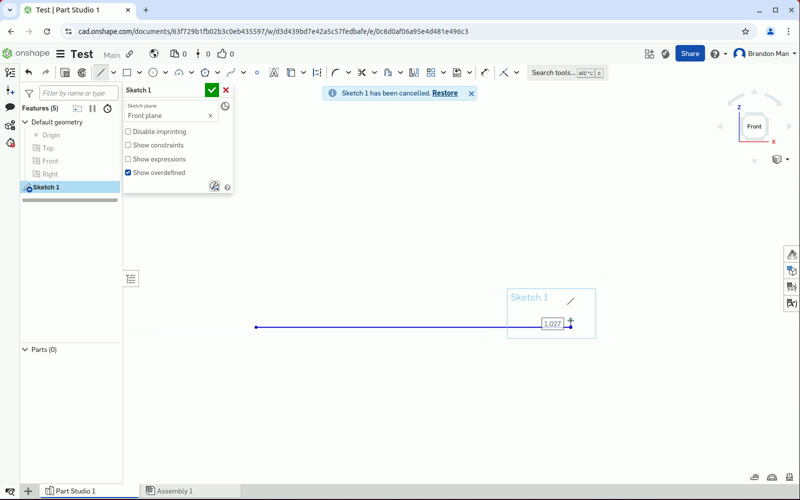
scroll(-6)
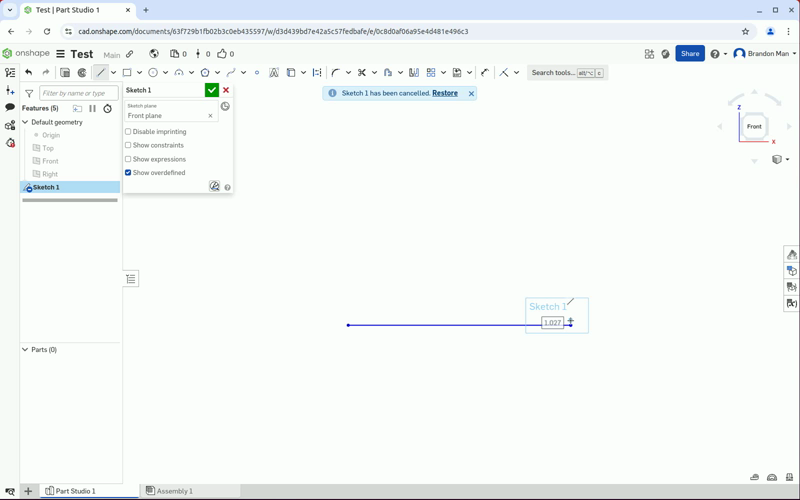
key_up(shift)
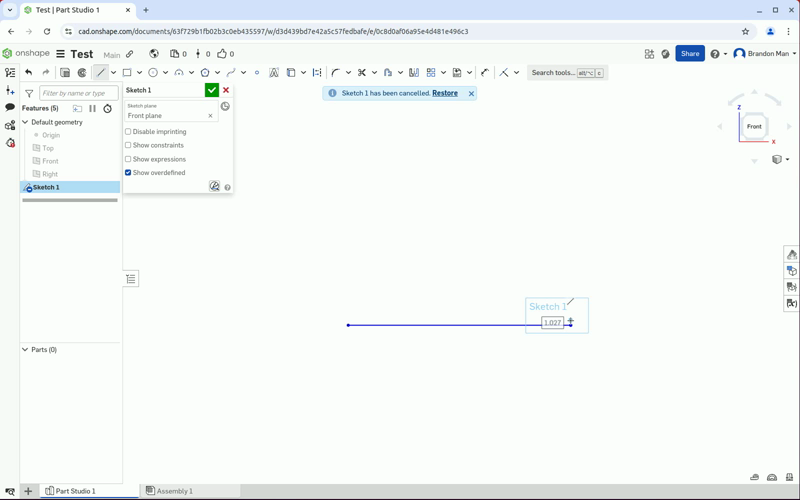
key_down(shift)
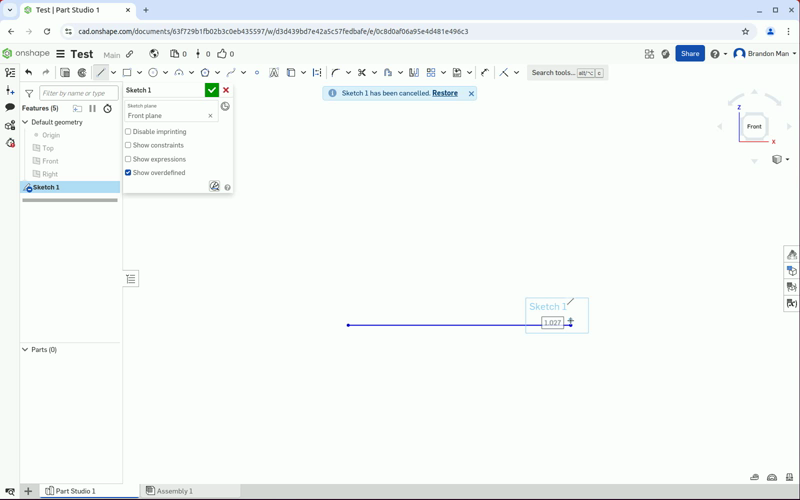
mouse_move(589, 320)
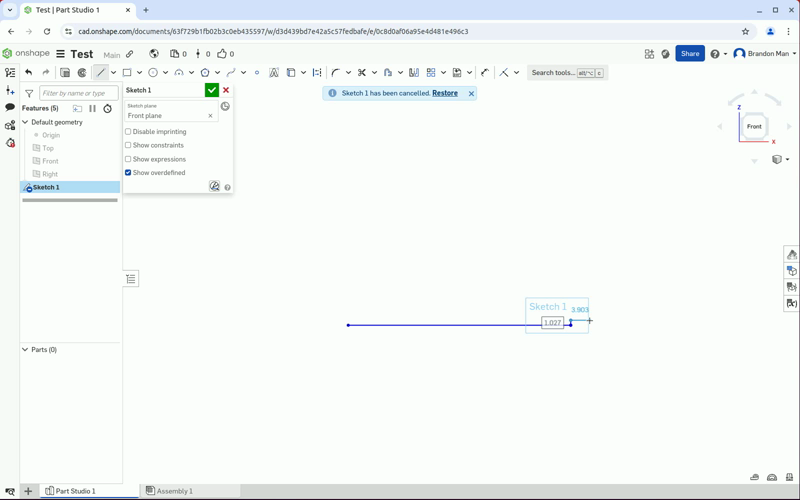
mouse_move(535, 320)
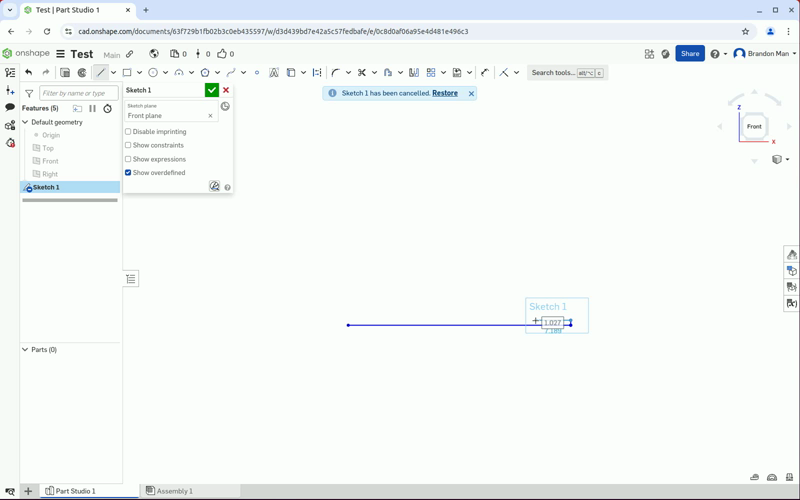
click(535, 320)
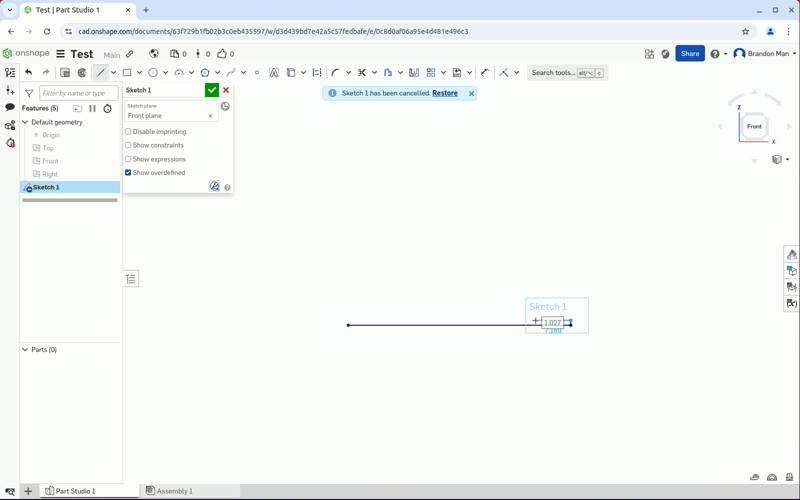
key_up(shift)
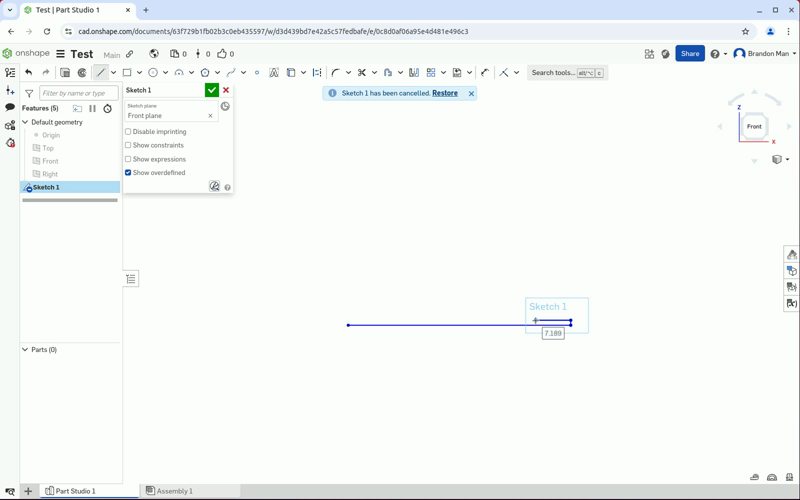
key_down(shift)
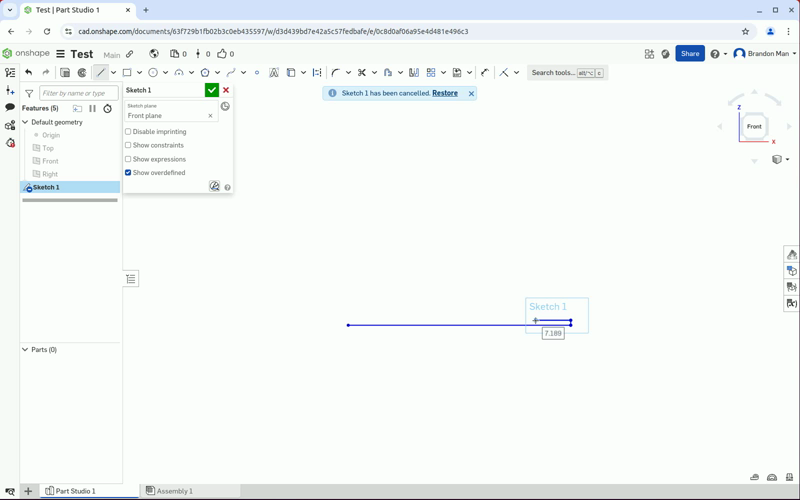
mouse_move(565, 320)
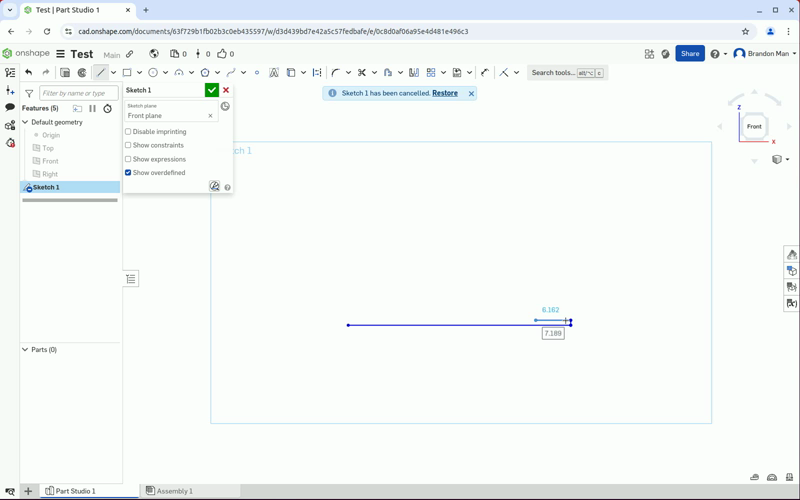
mouse_move(526, 320)
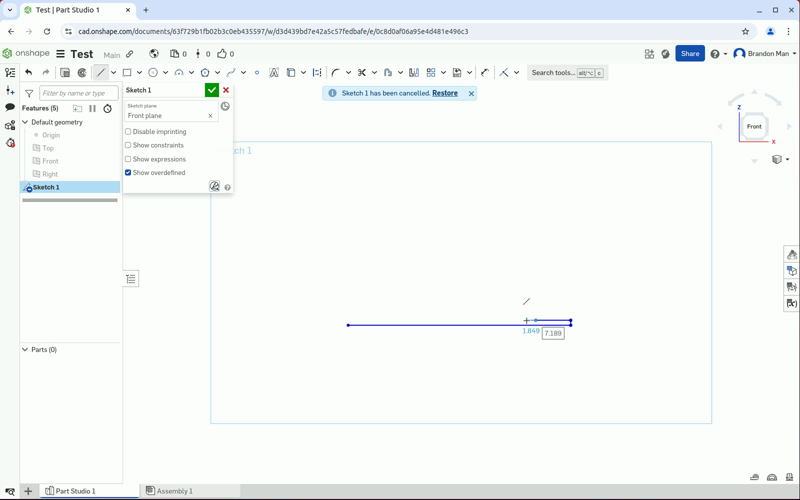
click(526, 320)
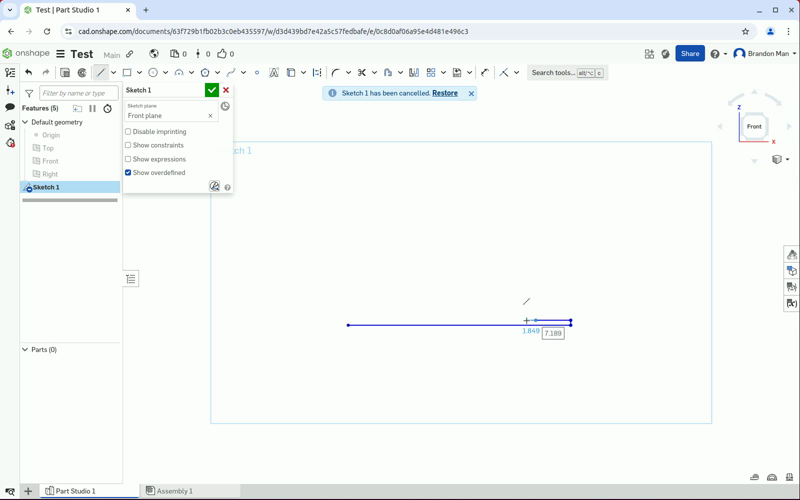
key_up(shift)
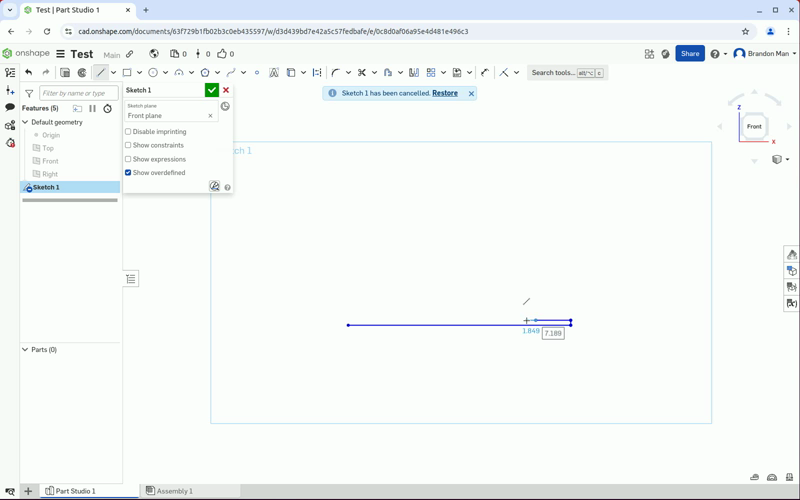
key(esc)
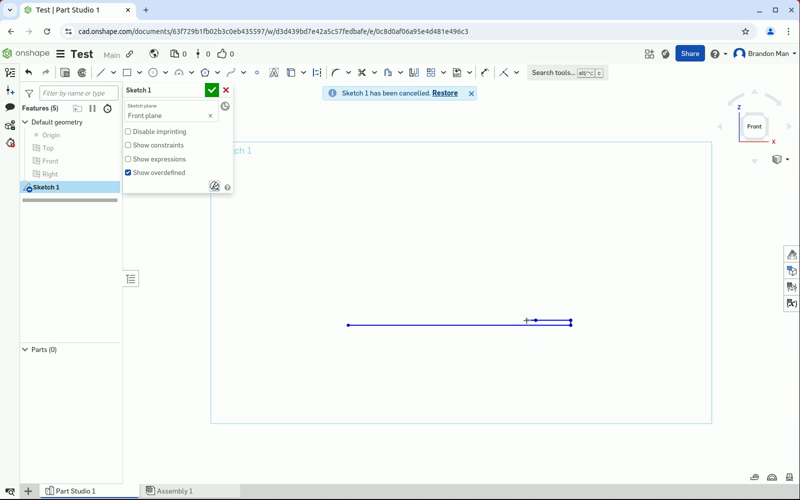
key(a)
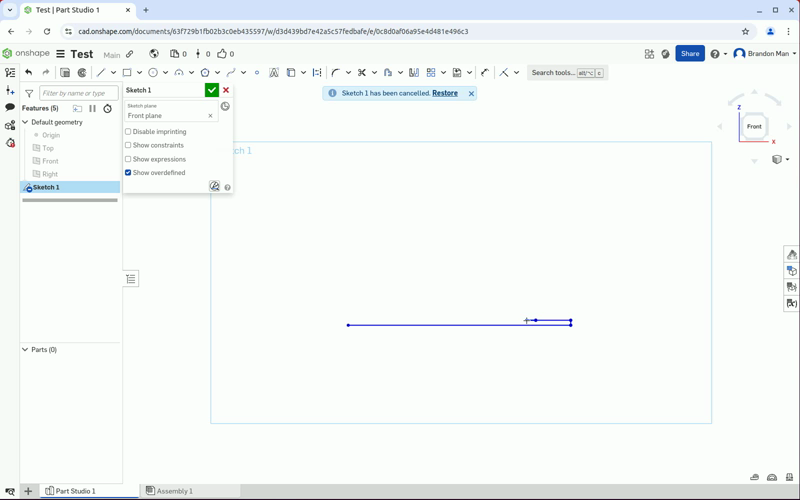
mouse_move(526, 320)
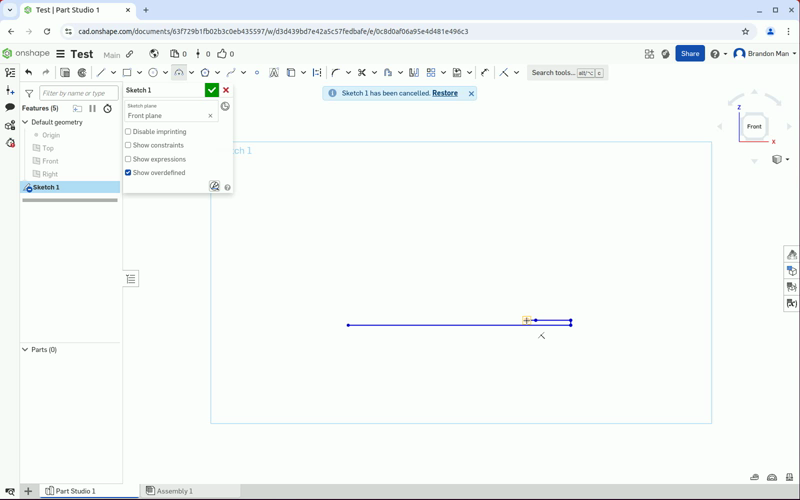
click(526, 320)
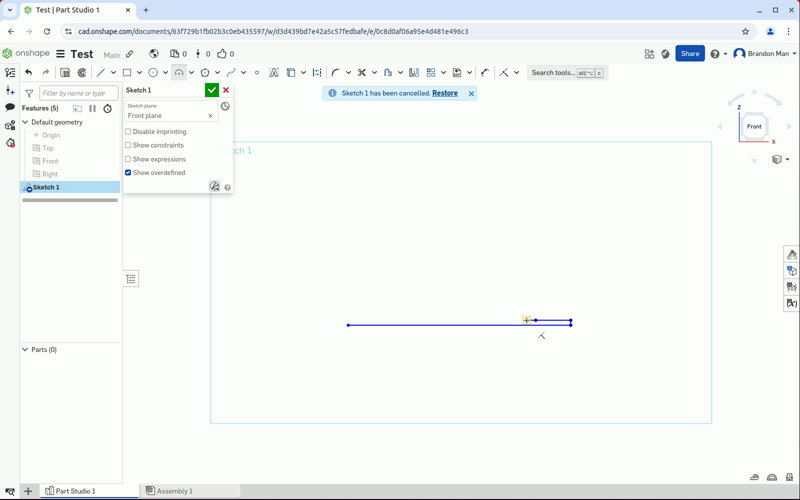
key_down(shift)
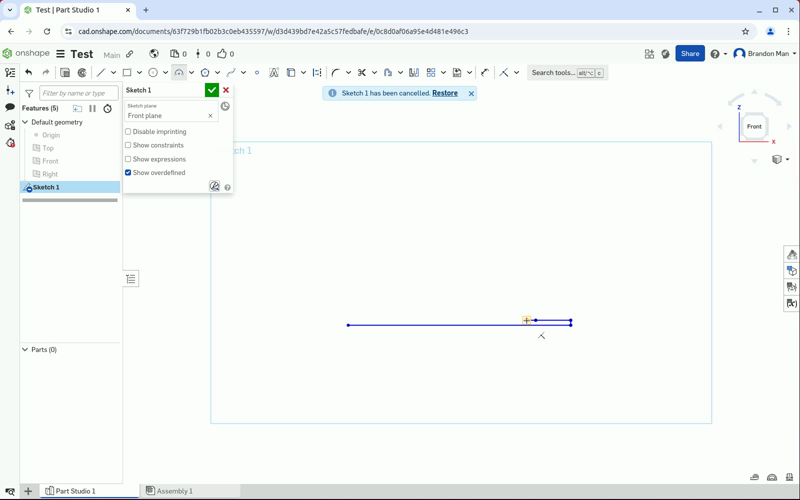
mouse_move(489, 282)
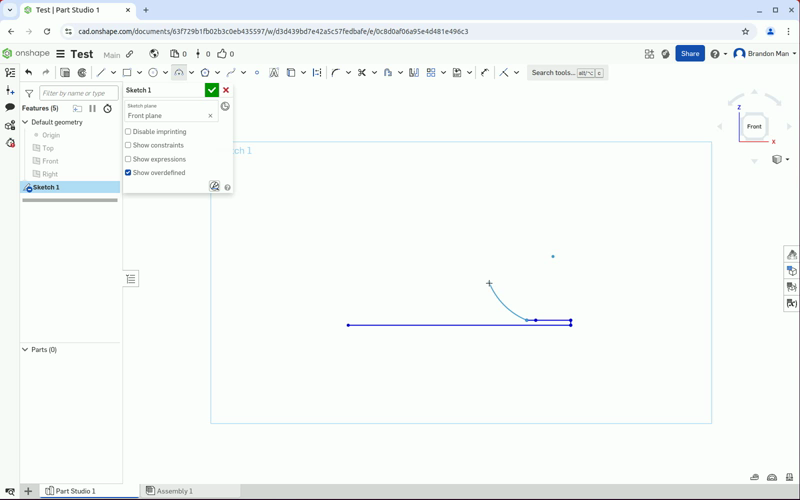
click(489, 282)
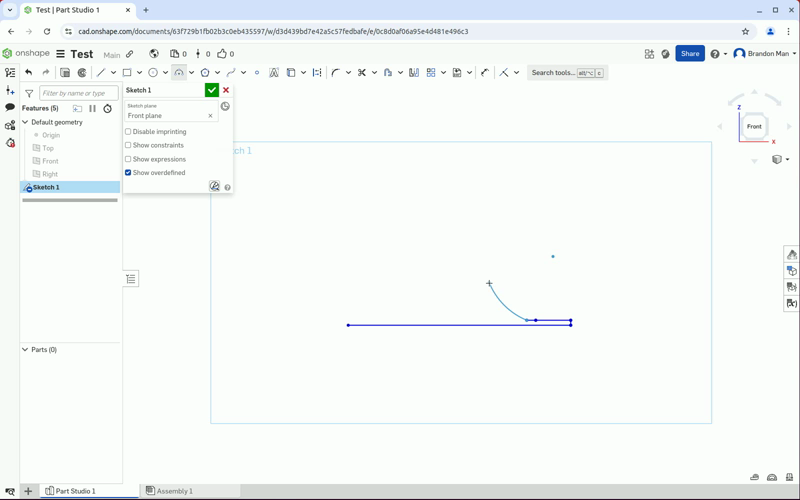
mouse_move(499, 309)
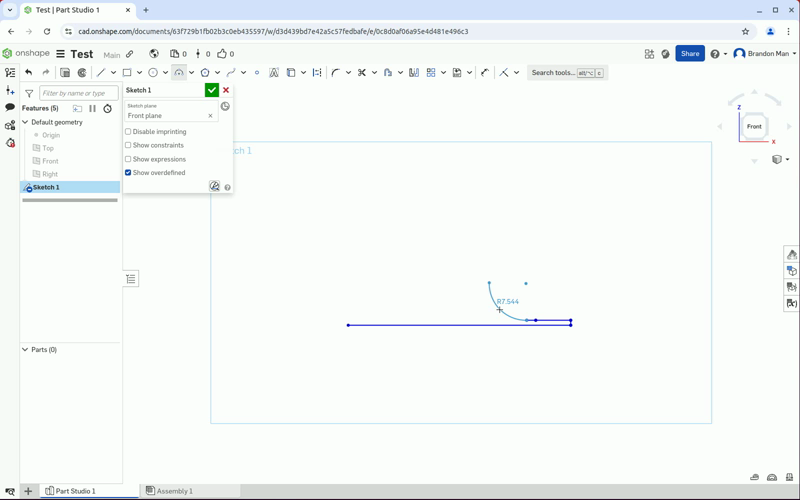
click(499, 309)
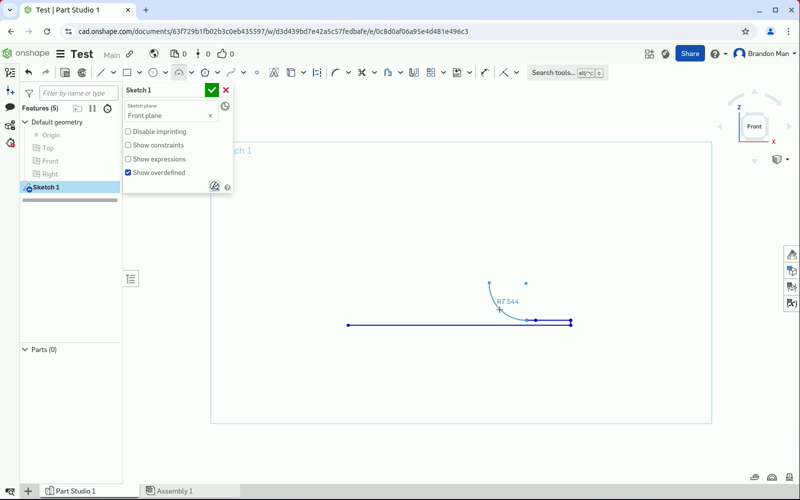
key_up(shift)
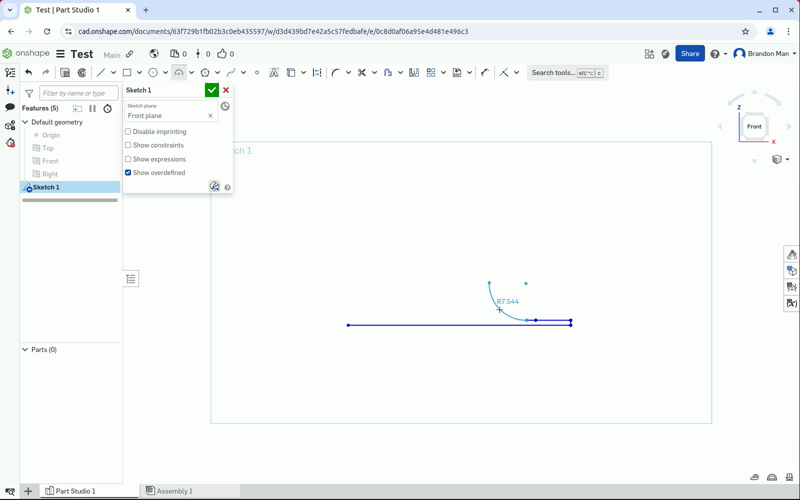
mouse_move(489, 282)
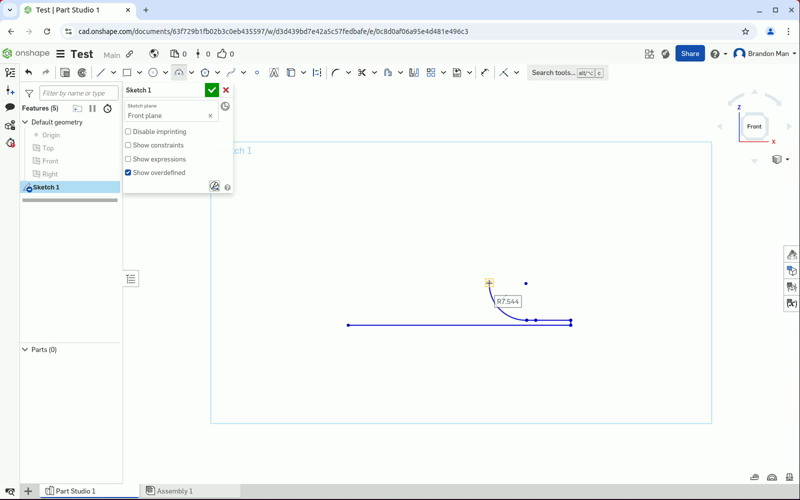
click(489, 282)
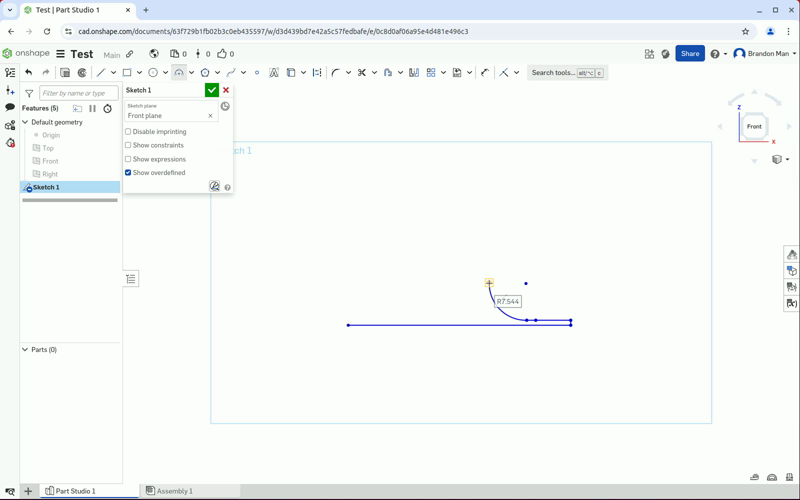
key_down(shift)
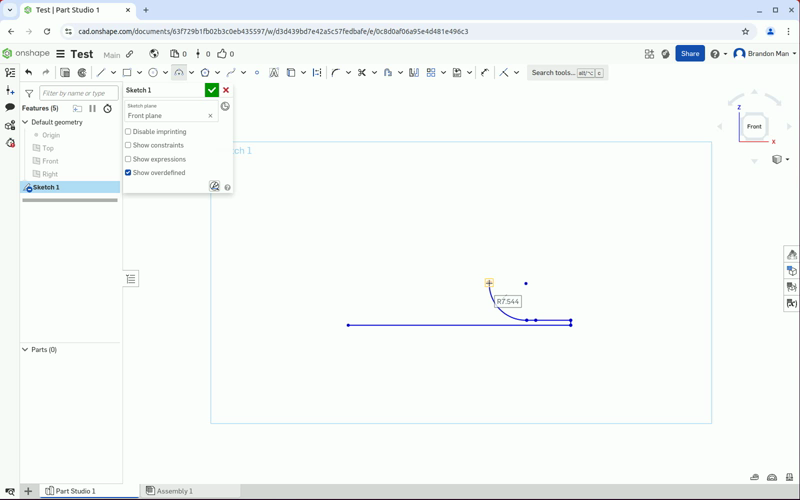
mouse_move(430, 282)
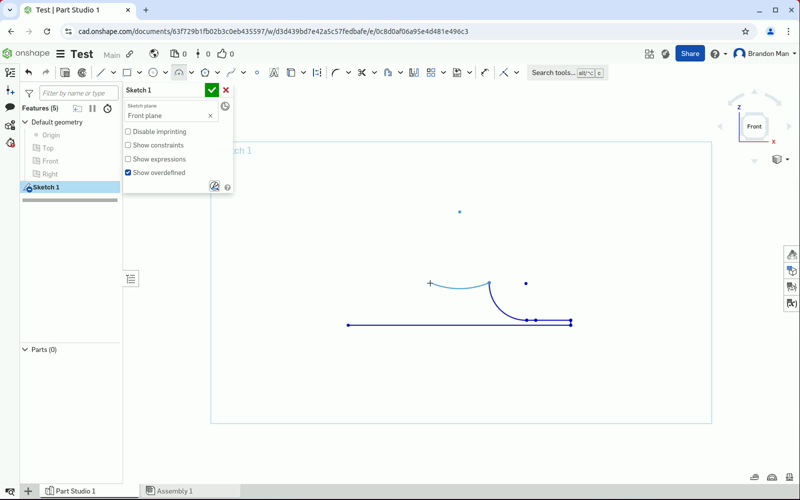
click(430, 282)
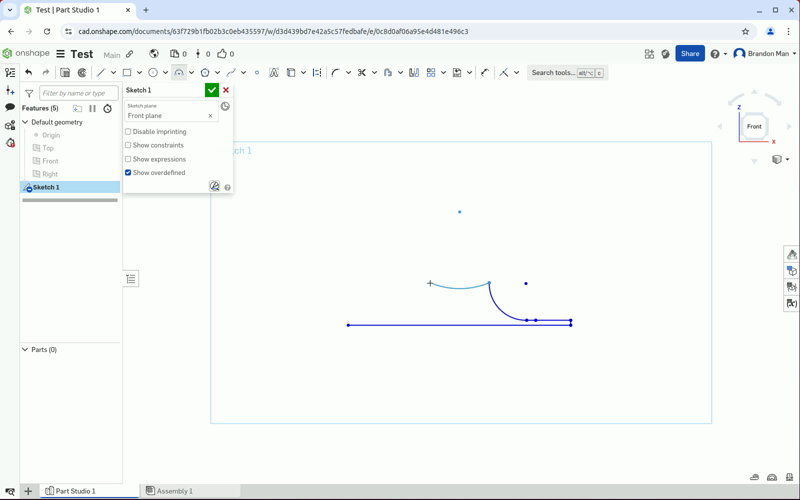
mouse_move(459, 312)
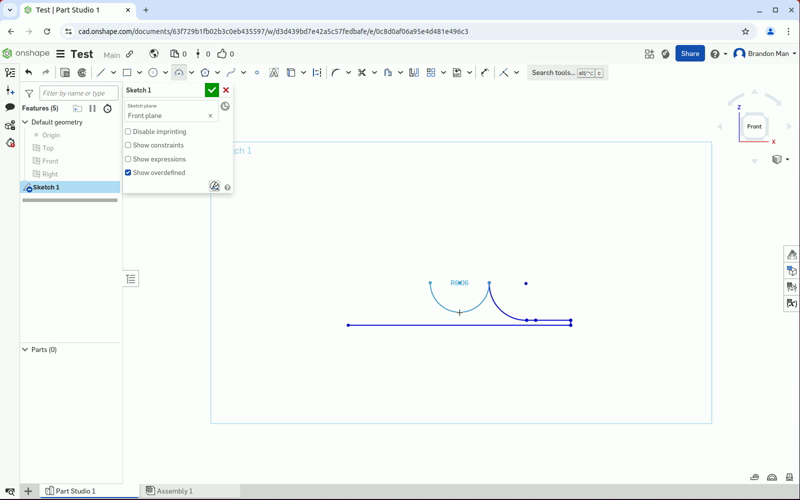
click(459, 312)
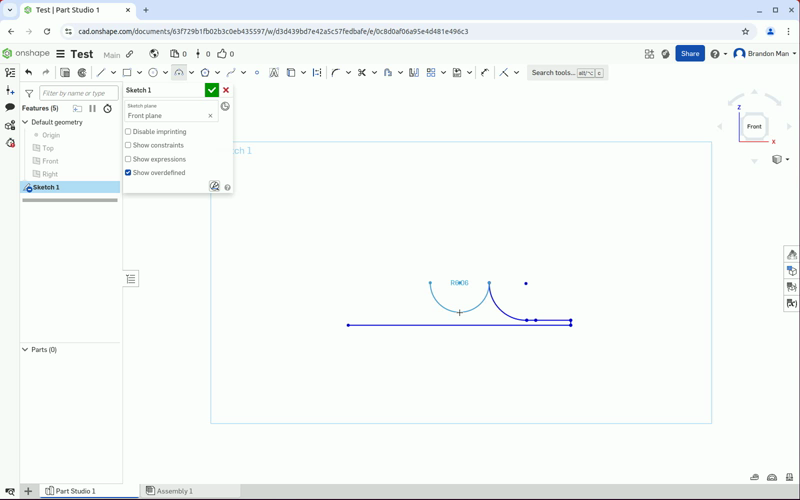
key_up(shift)
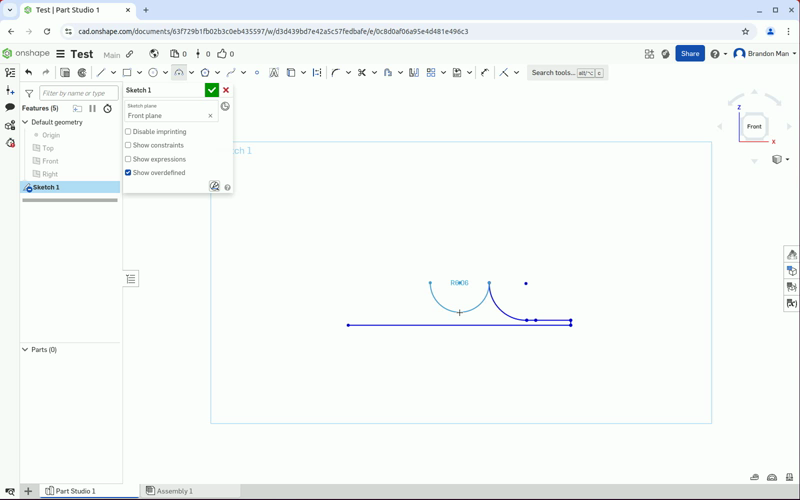
mouse_move(430, 282)
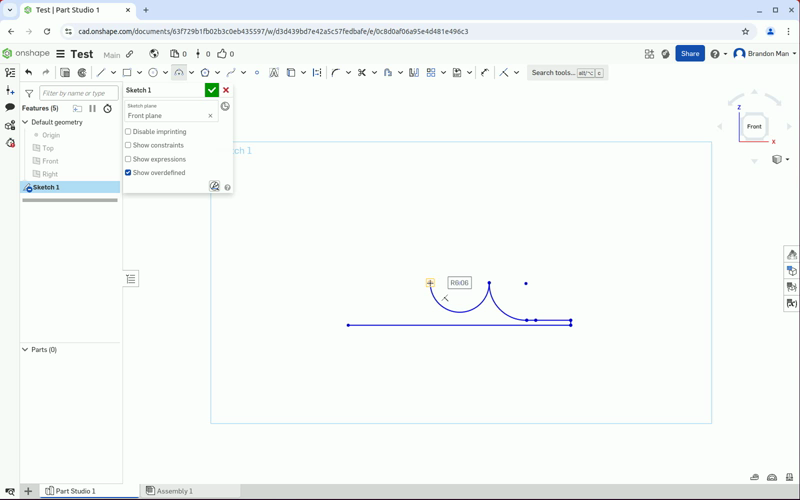
click(430, 282)
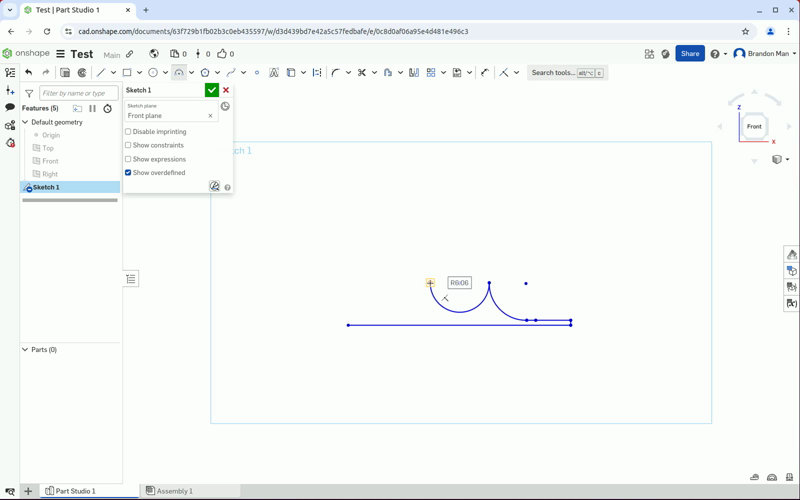
key_down(shift)
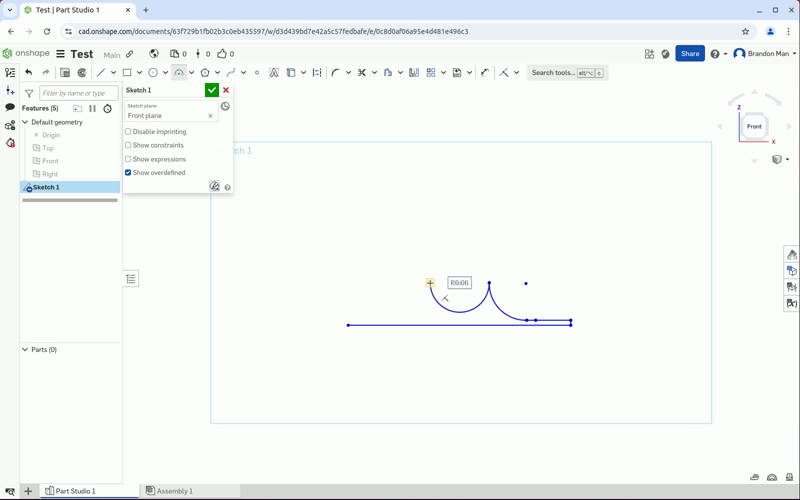
mouse_move(392, 320)
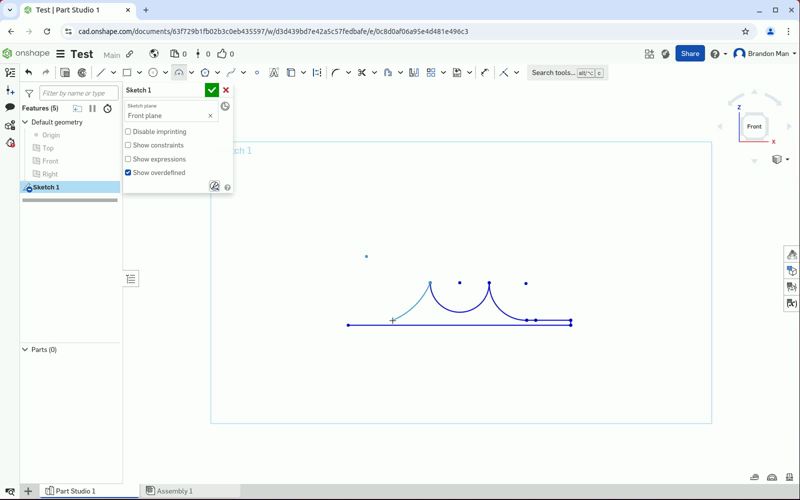
click(392, 320)
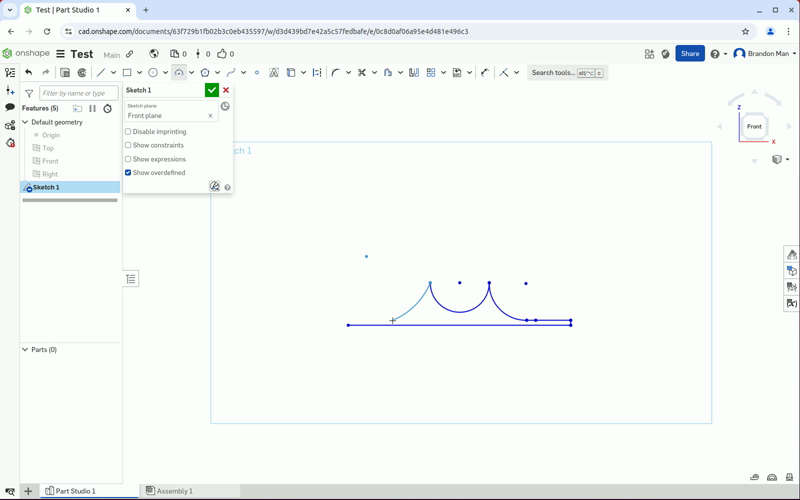
mouse_move(419, 309)
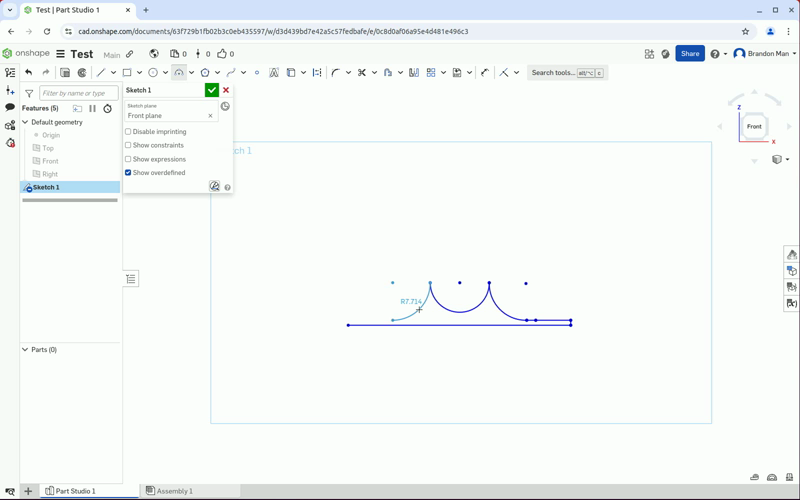
click(419, 309)
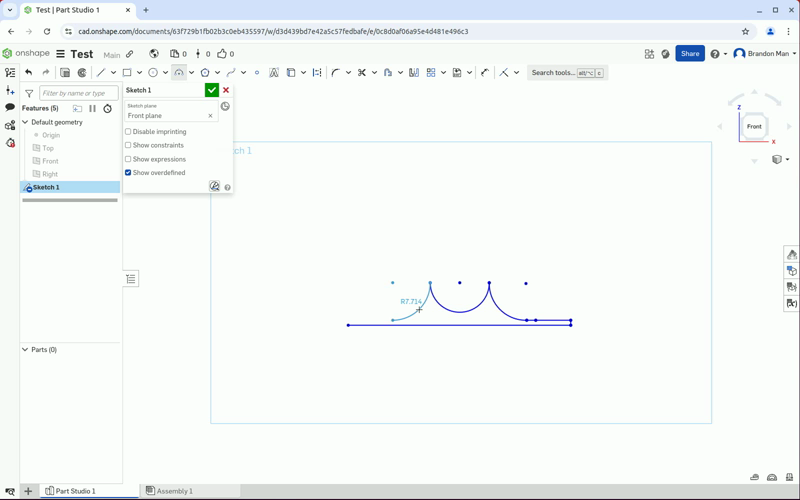
key_up(shift)
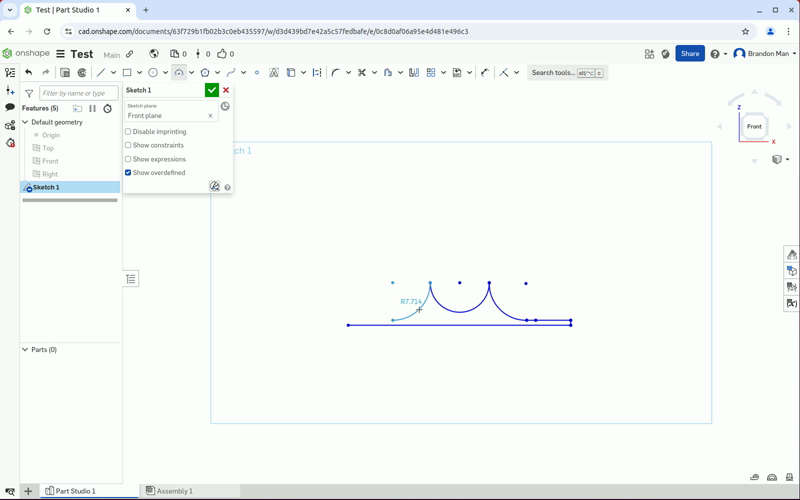
key(esc)
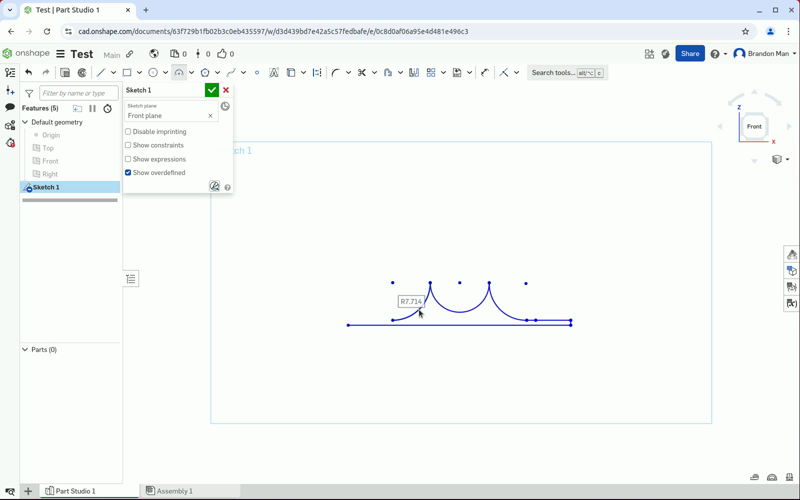
key(l)
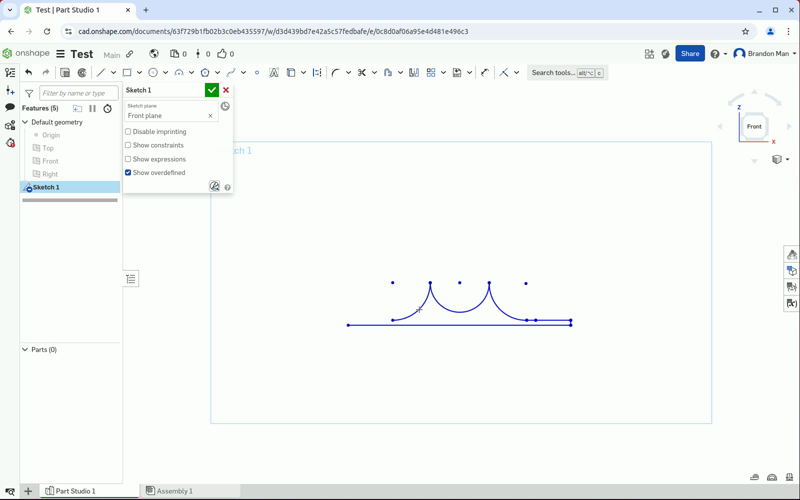
mouse_move(392, 320)
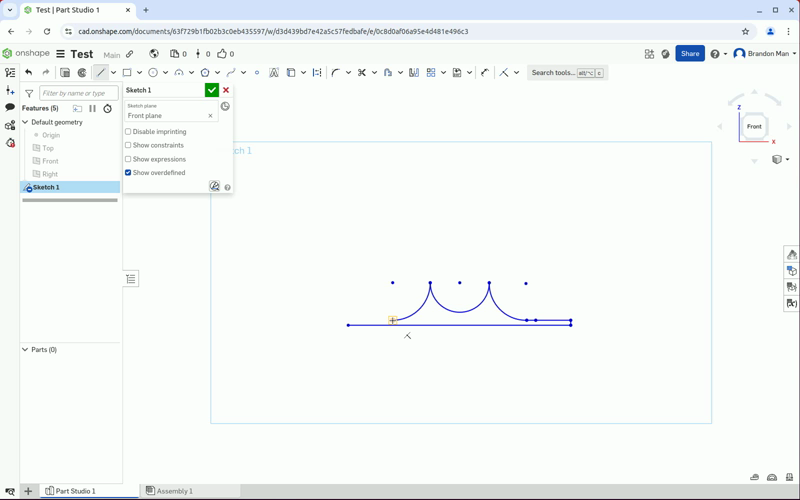
click(392, 320)
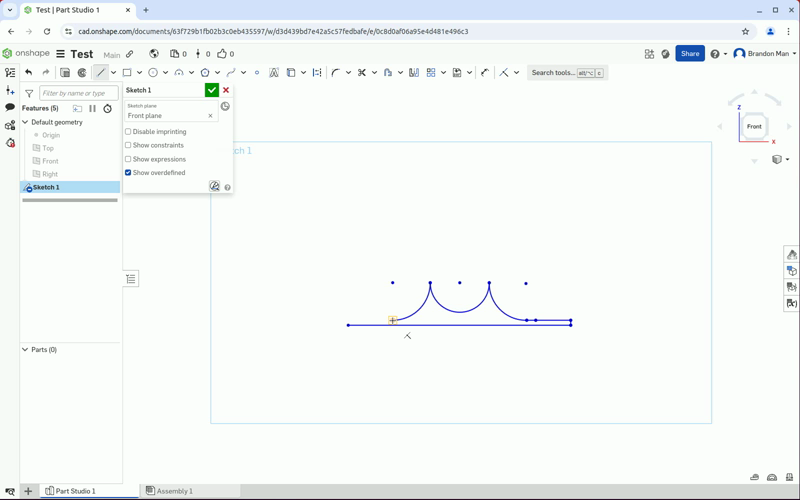
key_down(shift)
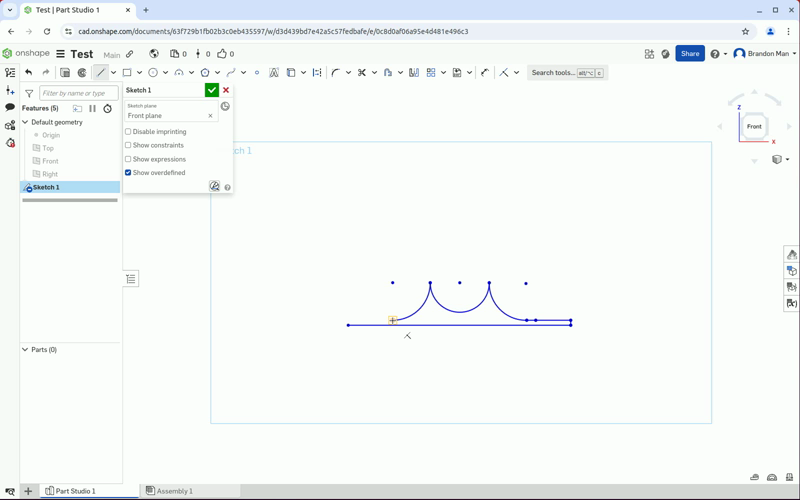
mouse_move(422, 320)
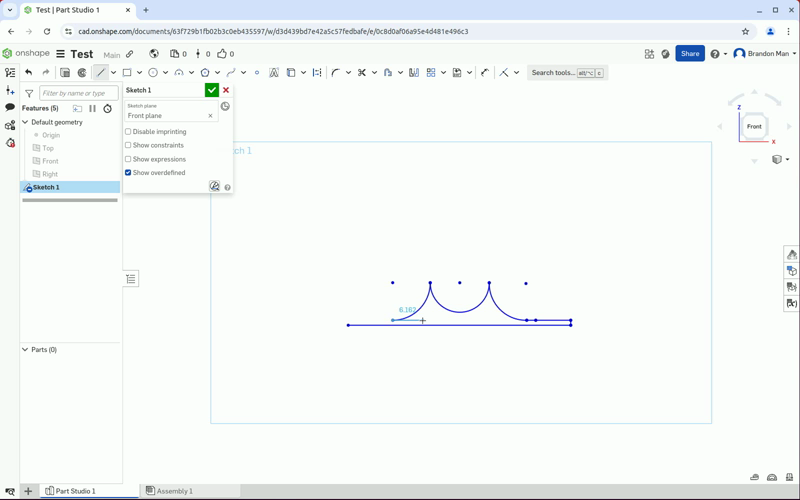
mouse_move(385, 320)
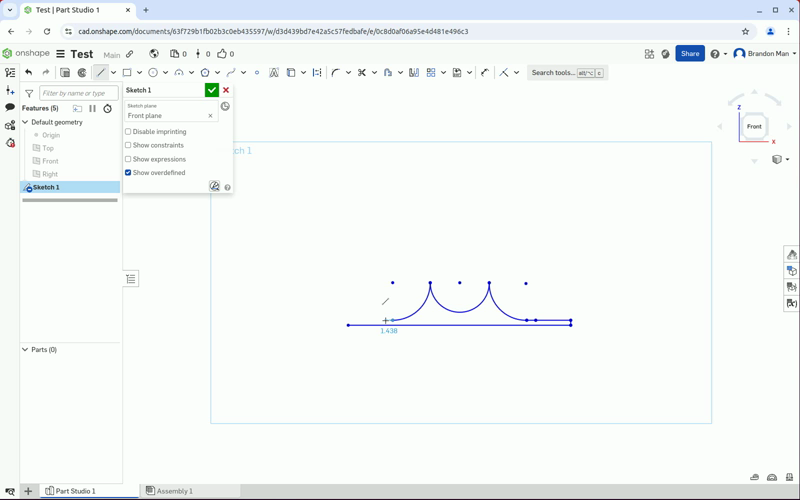
scroll(6)
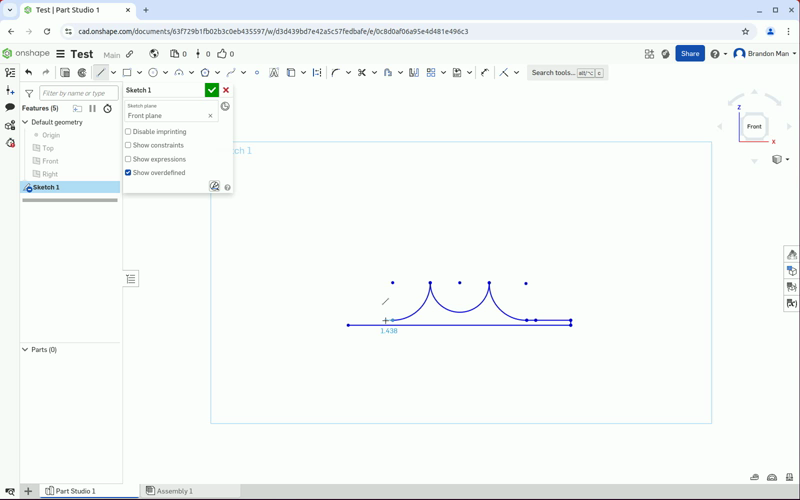
scroll(6)
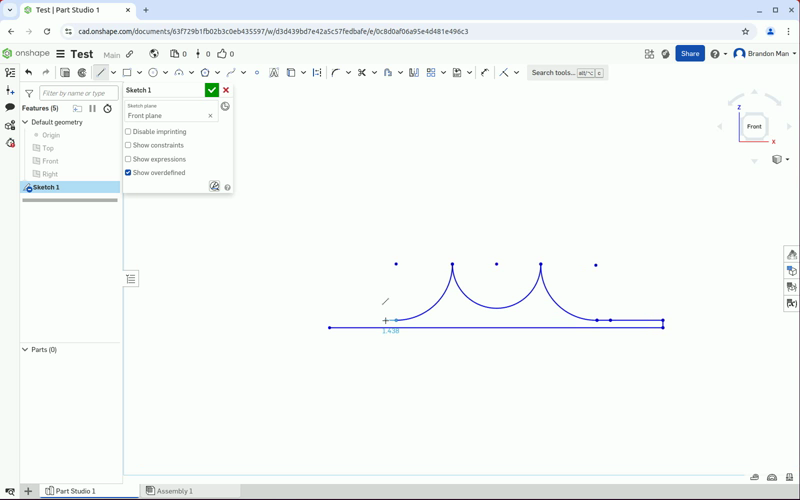
scroll(6)
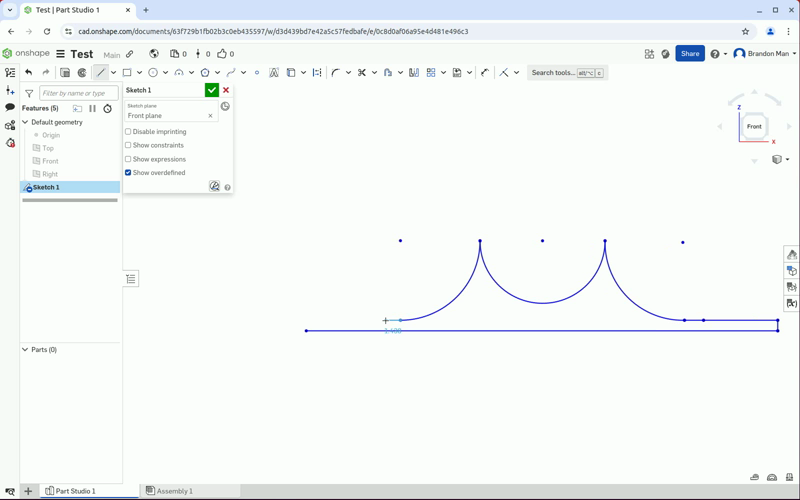
scroll(6)
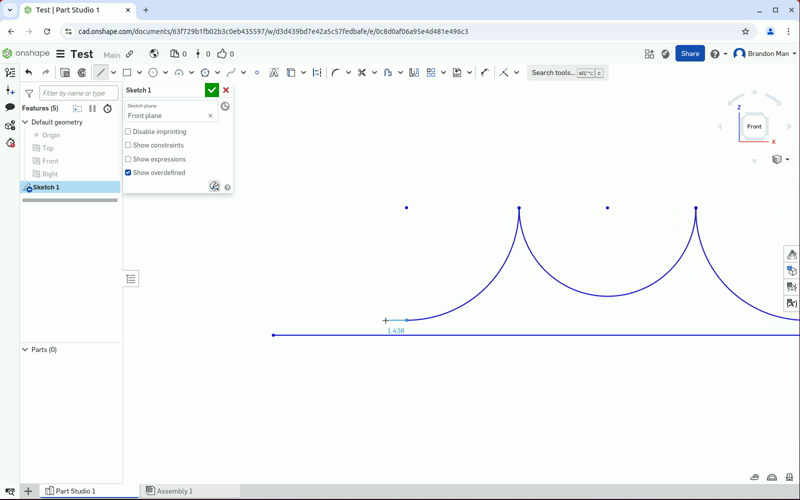
scroll(6)
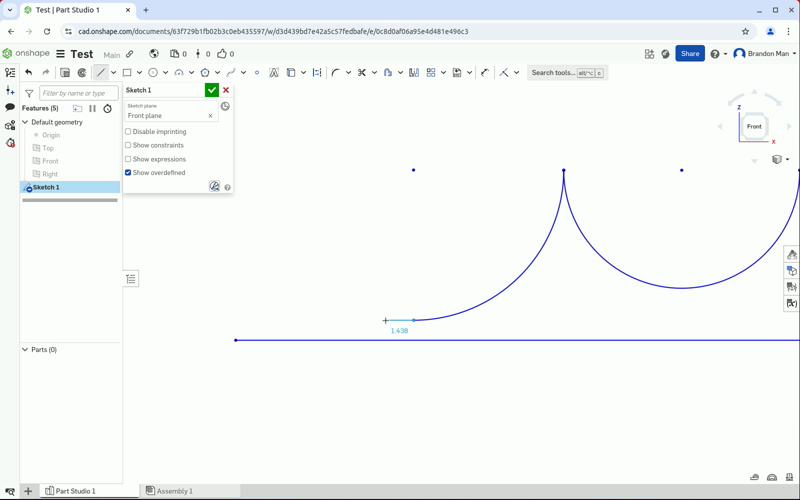
scroll(6)
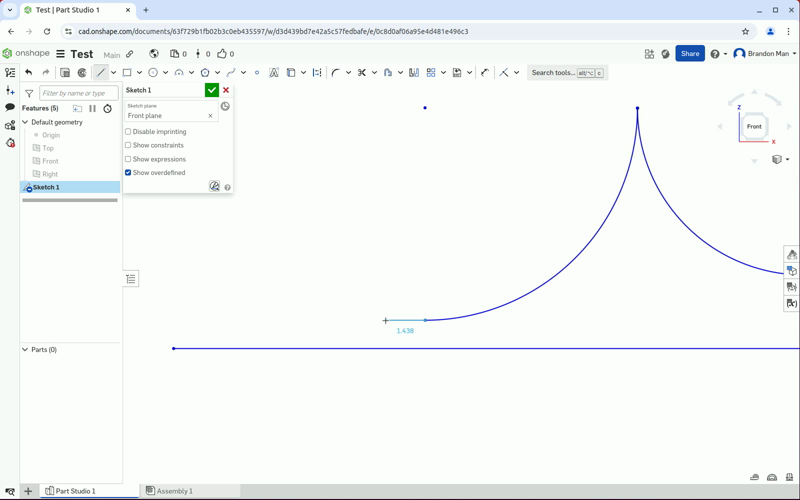
scroll(6)
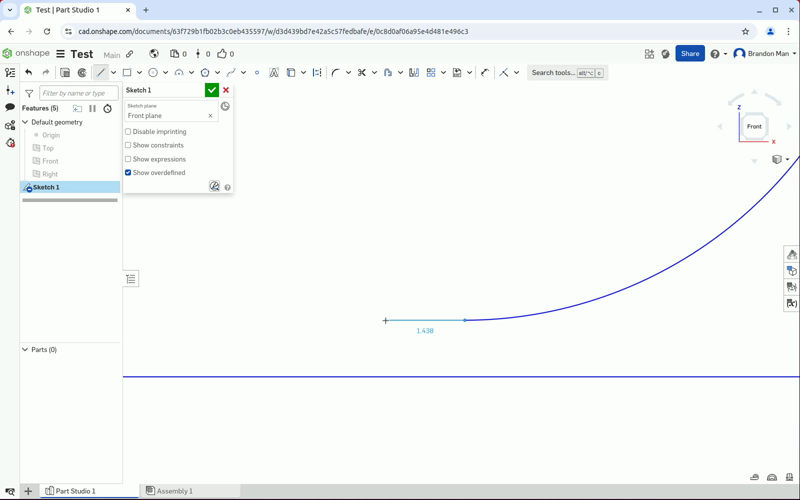
click(385, 320)
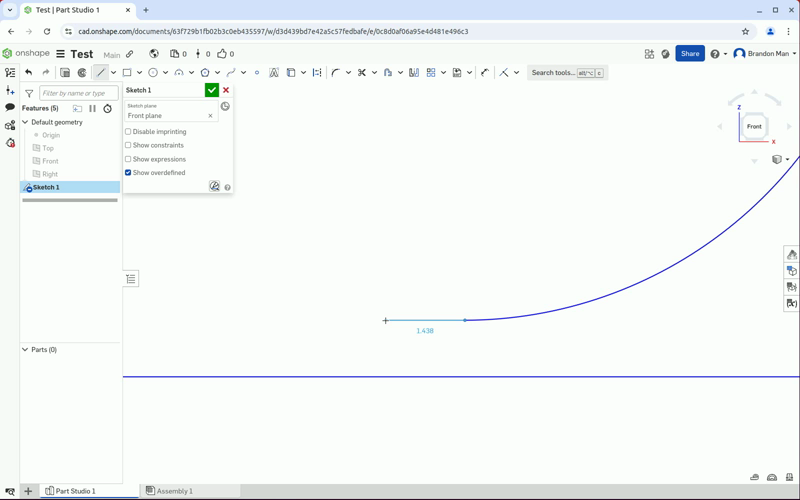
scroll(-6)
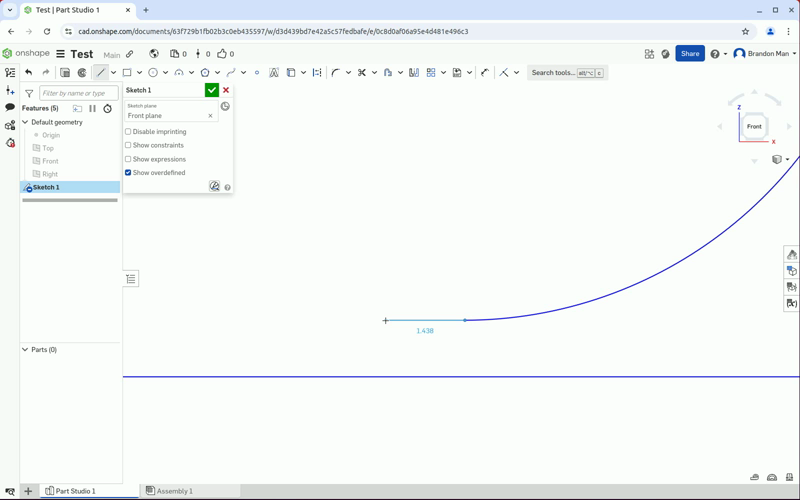
scroll(-6)
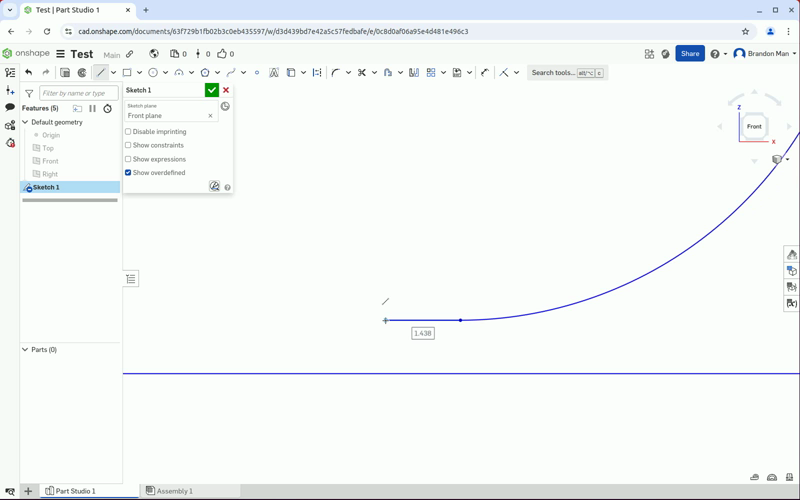
scroll(-6)
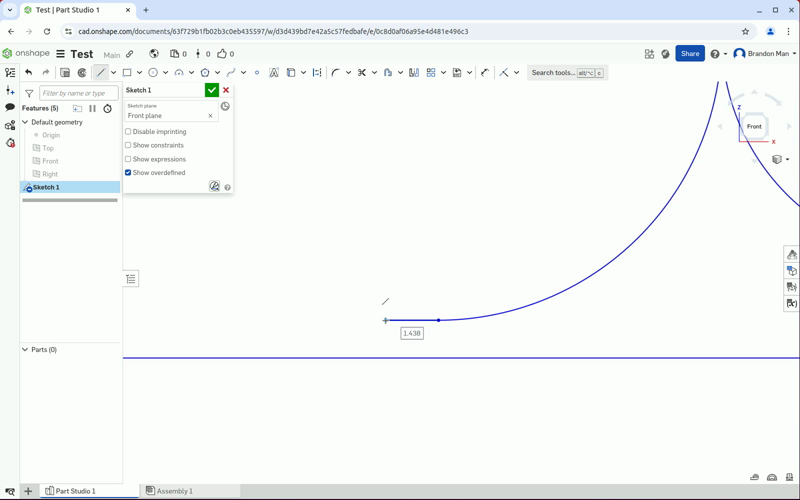
scroll(-6)
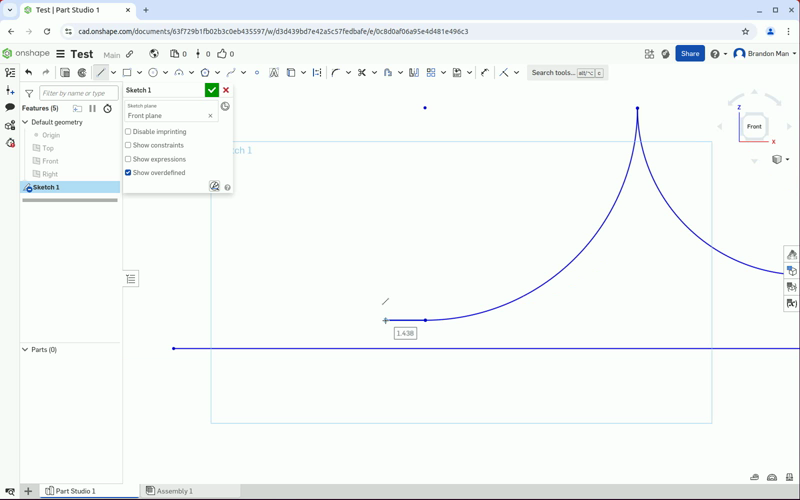
scroll(-6)
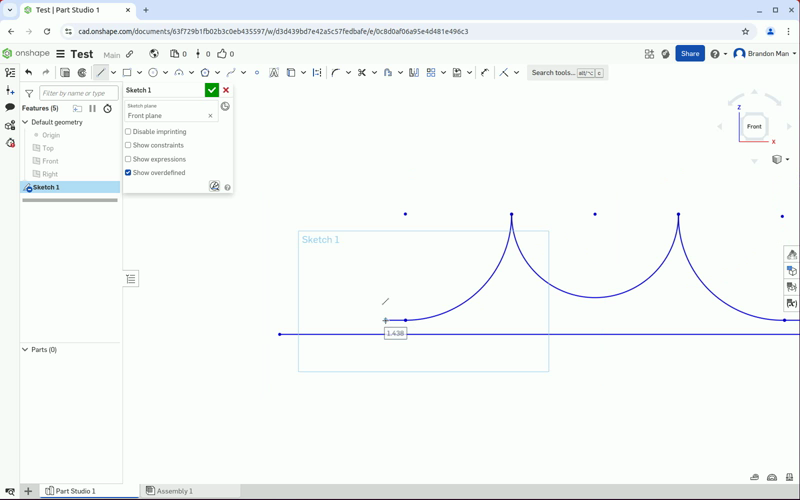
scroll(-6)
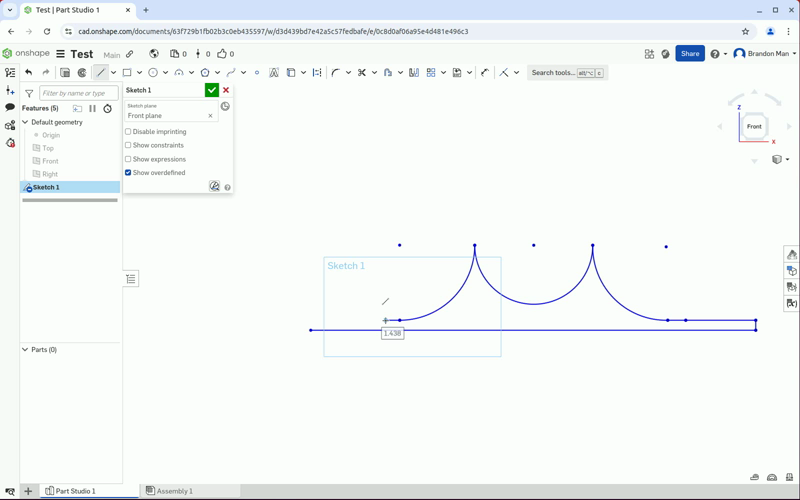
scroll(-6)
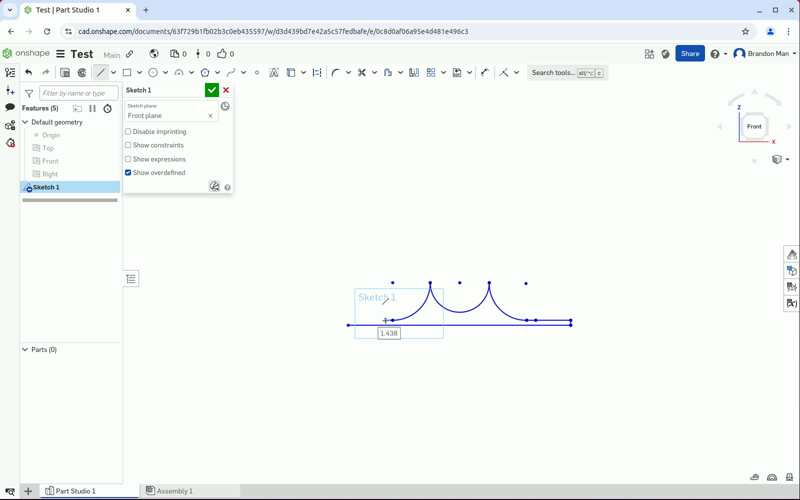
key_up(shift)
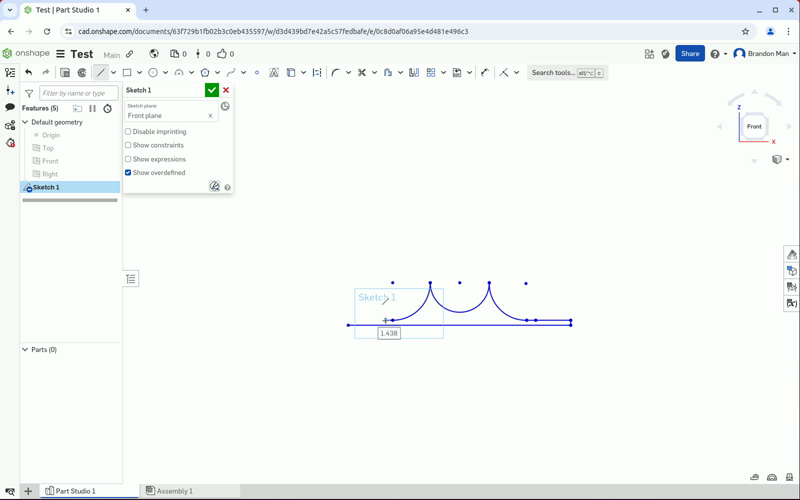
key_down(shift)
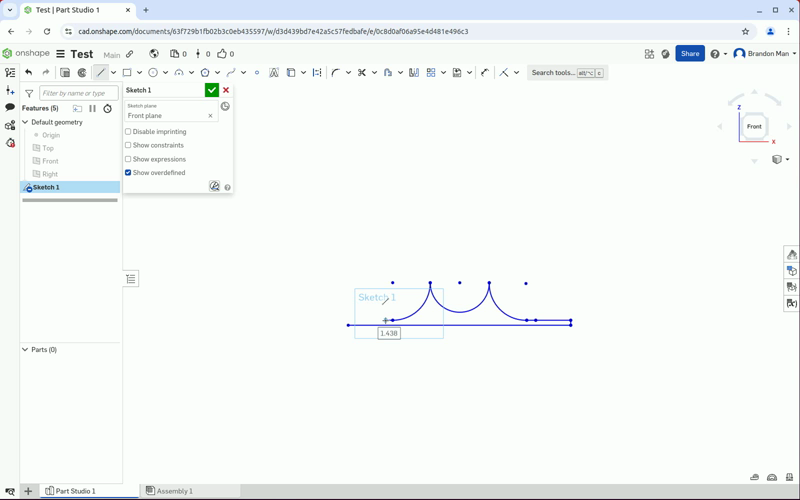
mouse_move(415, 320)
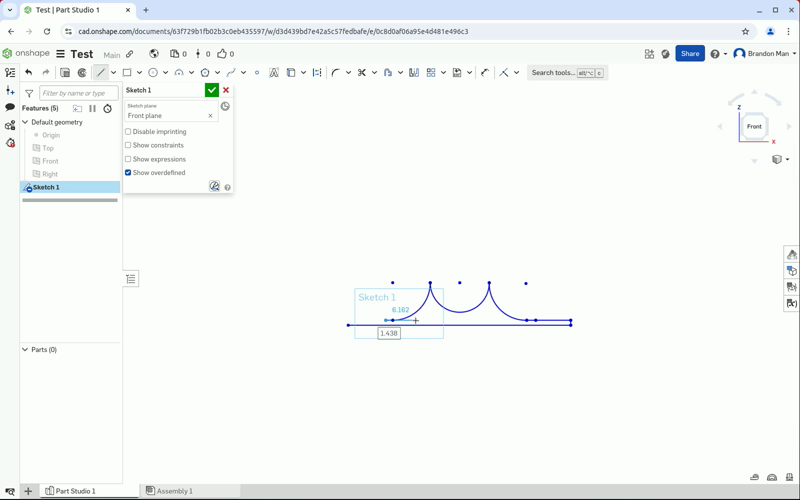
mouse_move(348, 320)
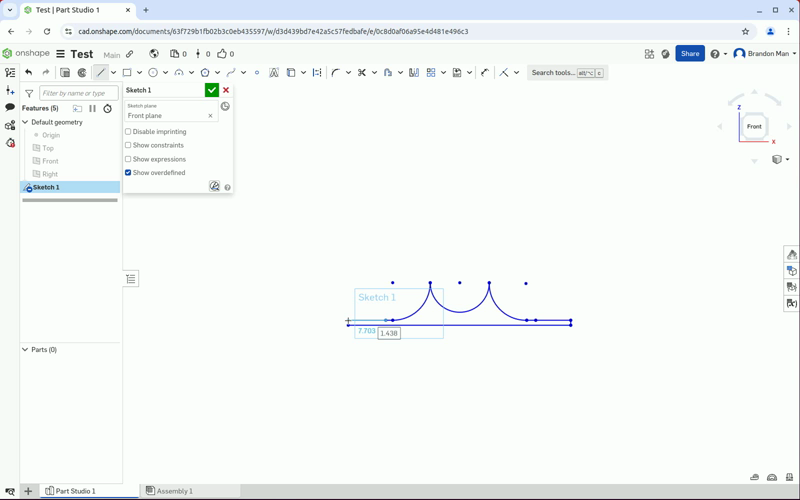
click(348, 320)
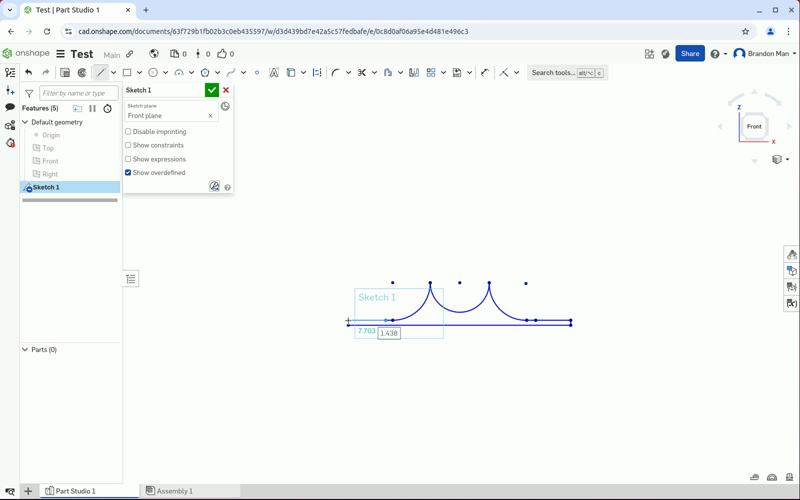
key_up(shift)
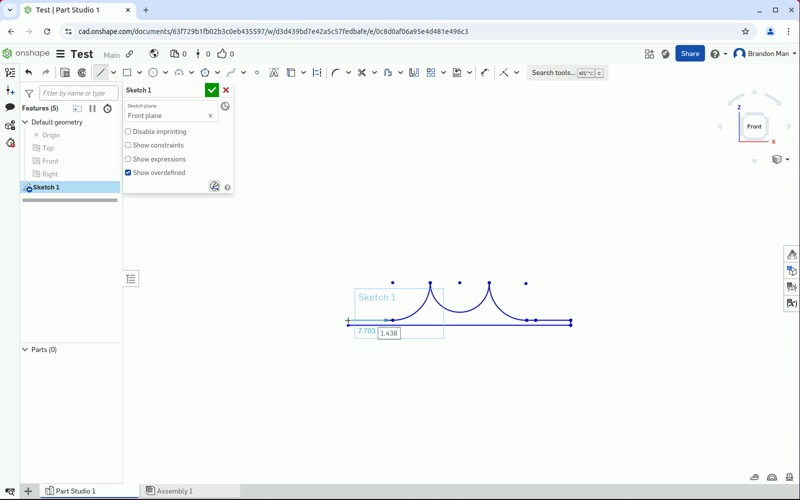
mouse_move(378, 320)
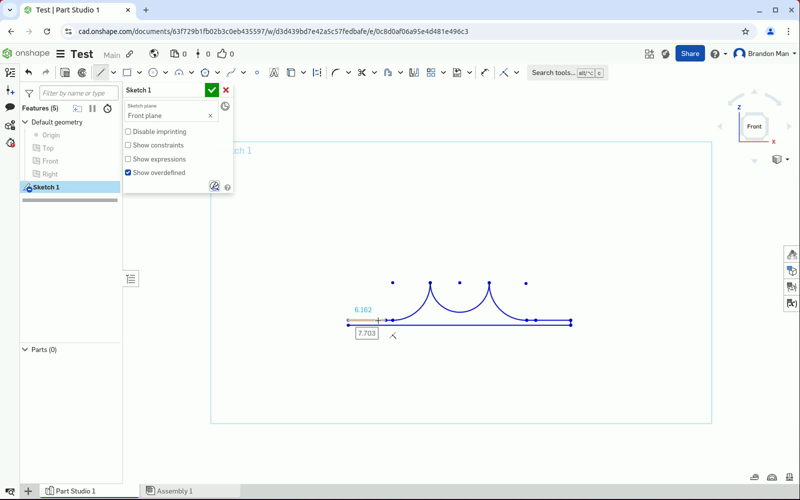
key_down(shift)
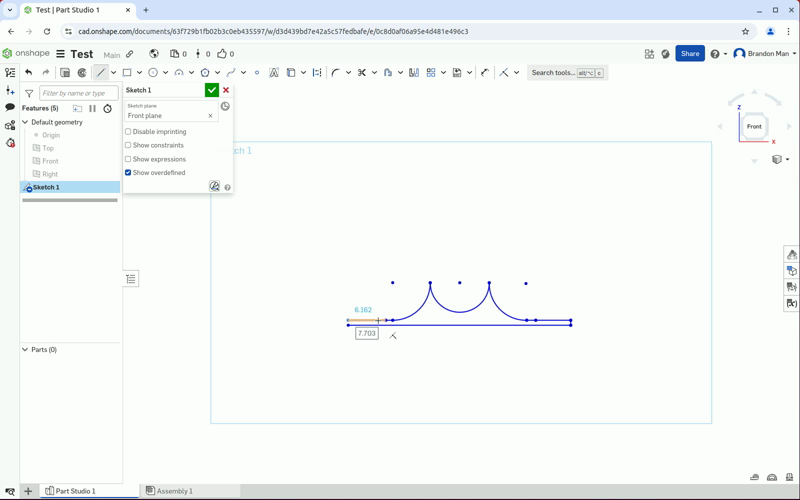
mouse_move(348, 325)
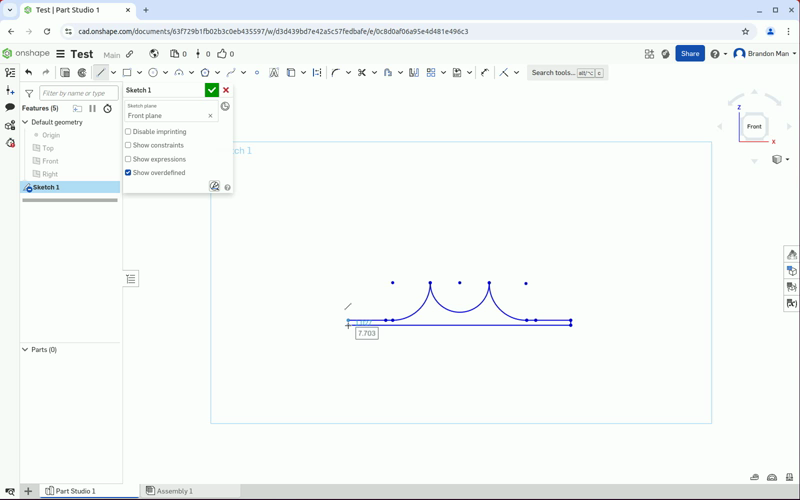
scroll(6)
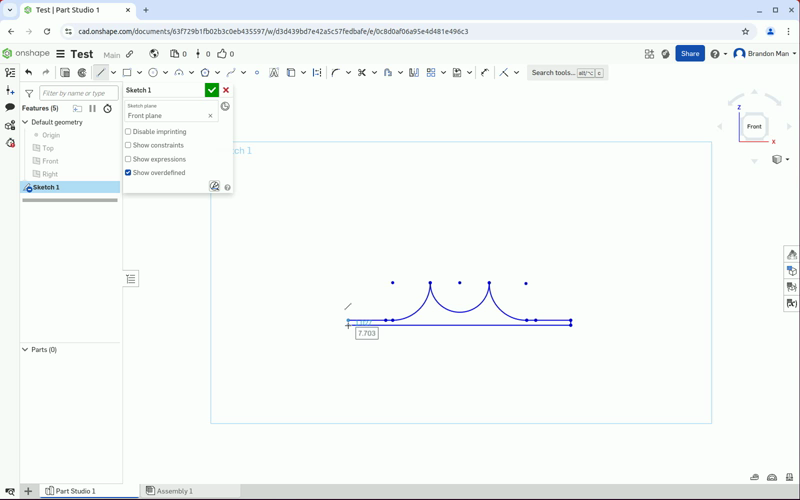
scroll(6)
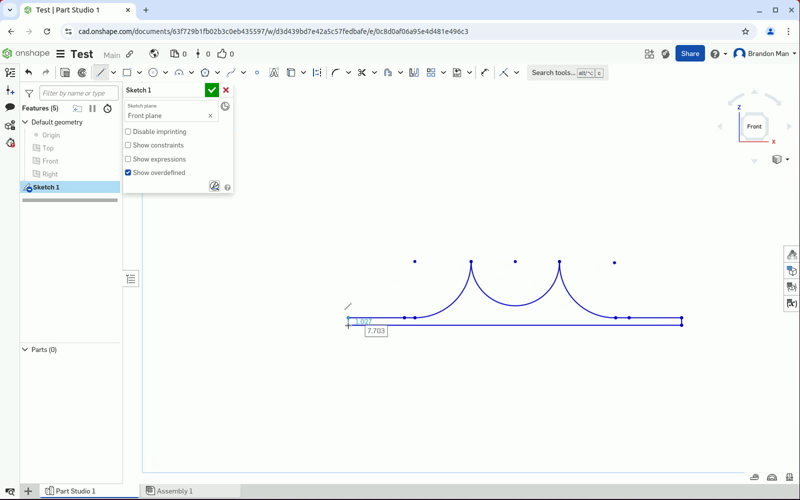
scroll(6)
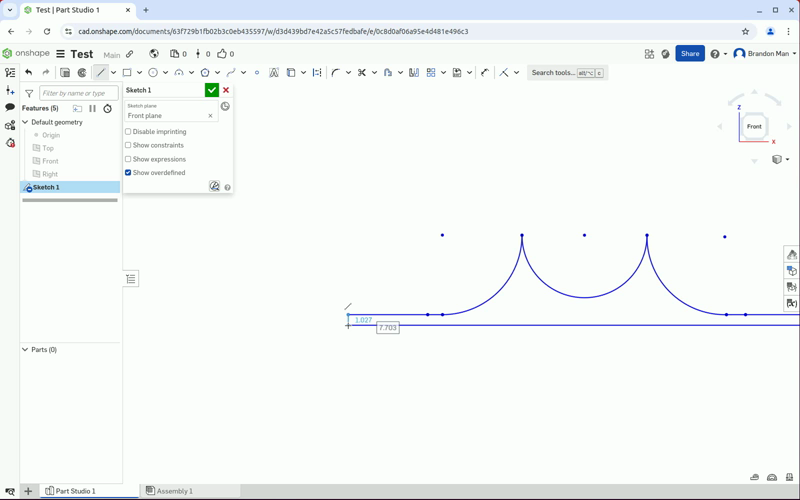
scroll(6)
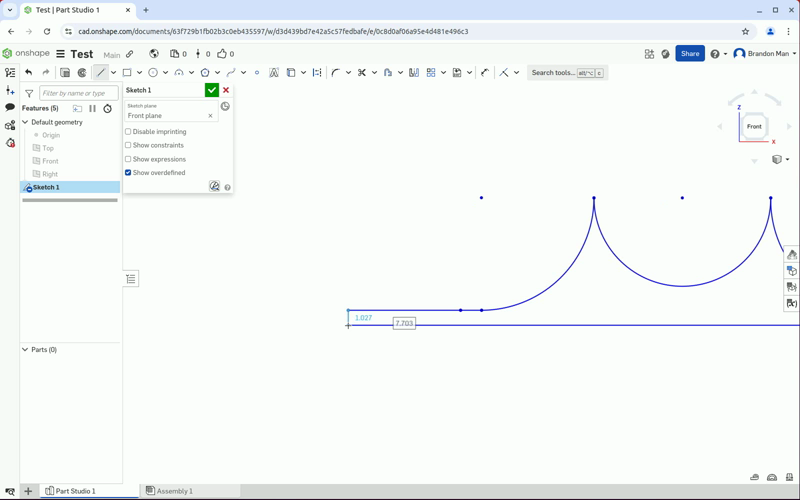
scroll(6)
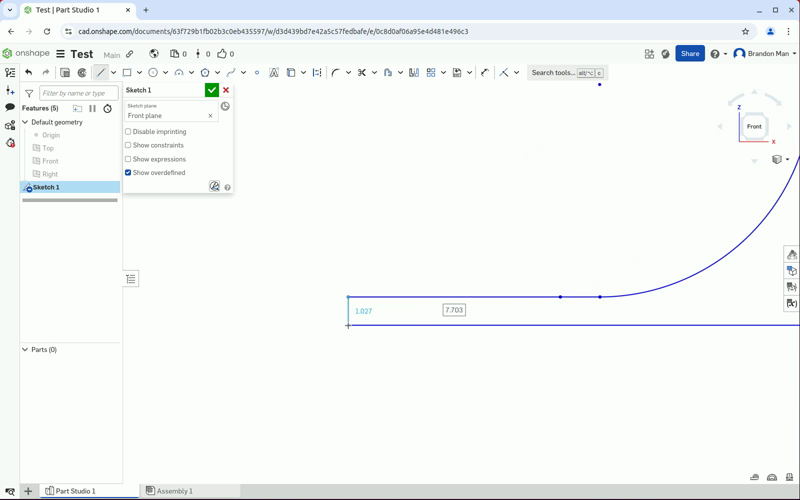
scroll(6)
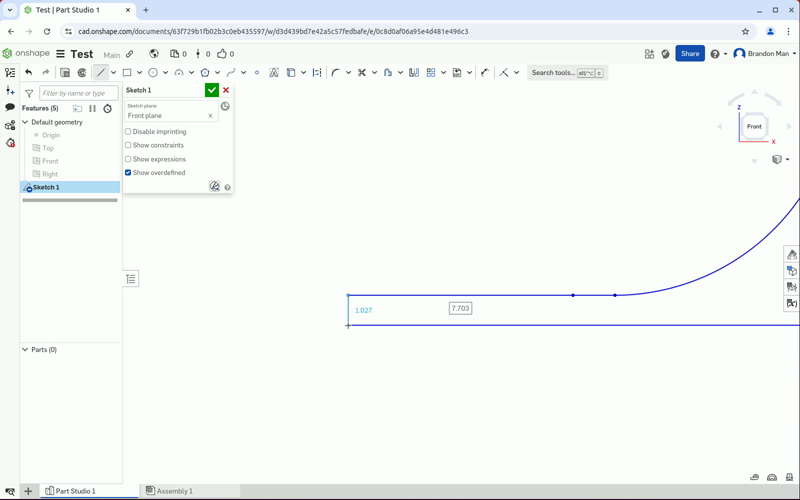
scroll(6)
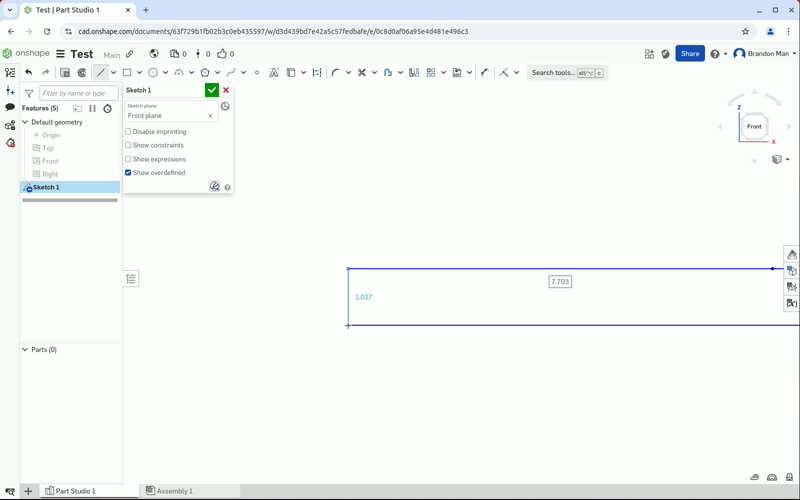
key_up(shift)
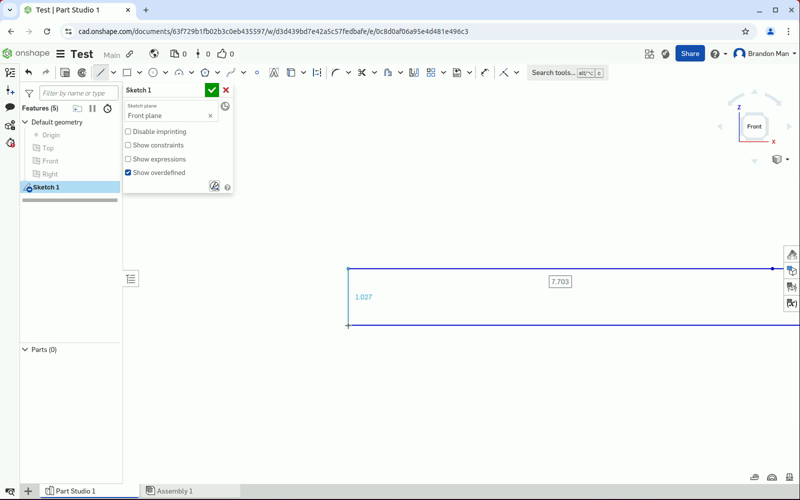
click(348, 325)
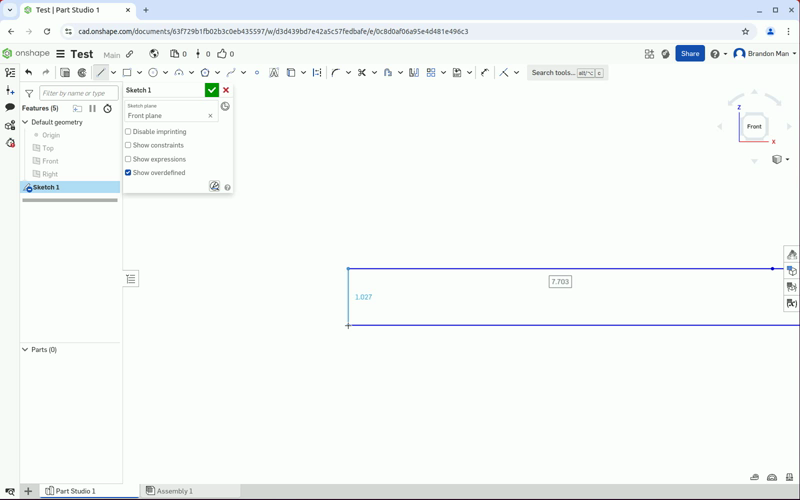
scroll(-6)
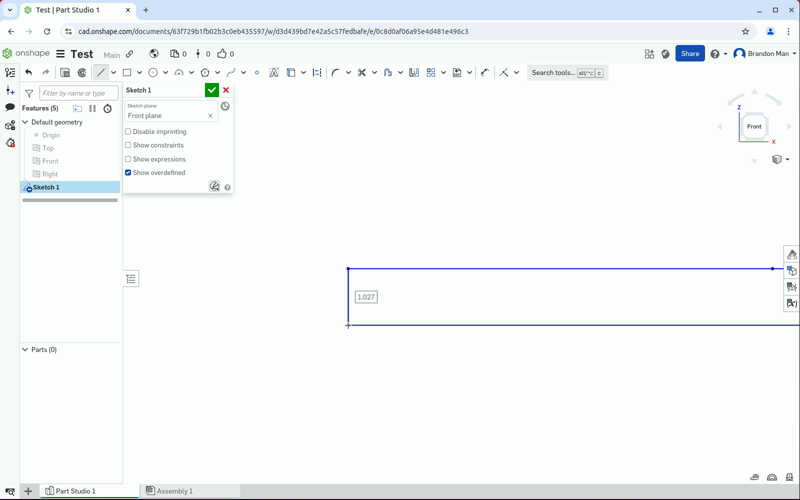
scroll(-6)
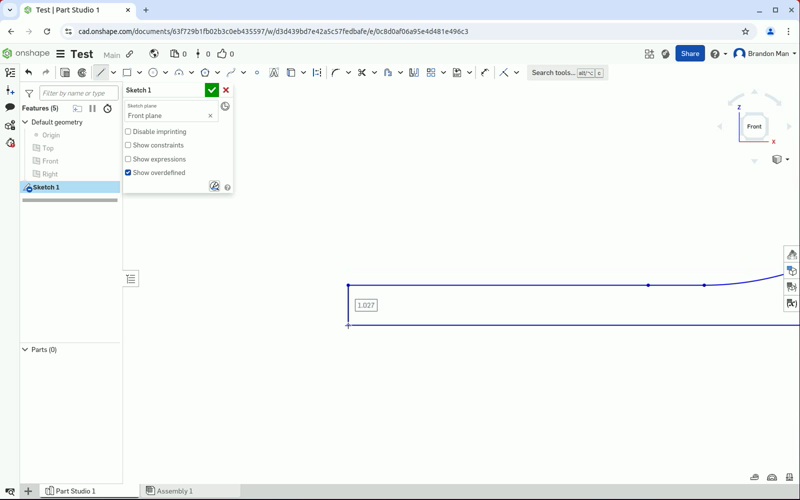
scroll(-6)
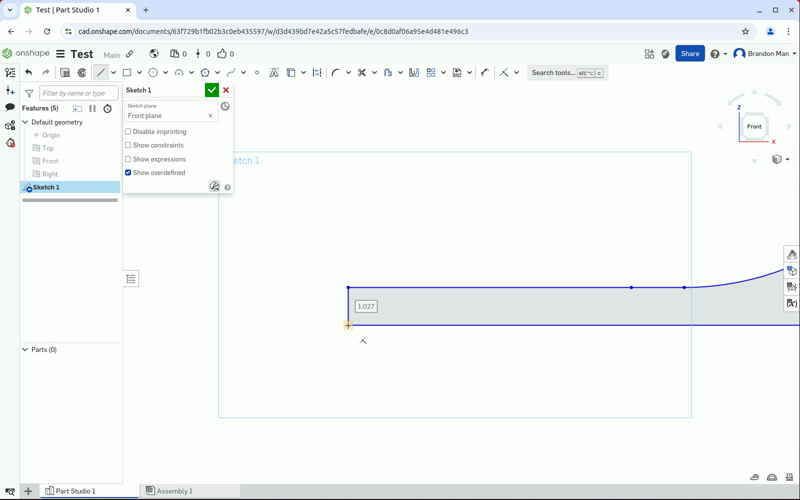
scroll(-6)
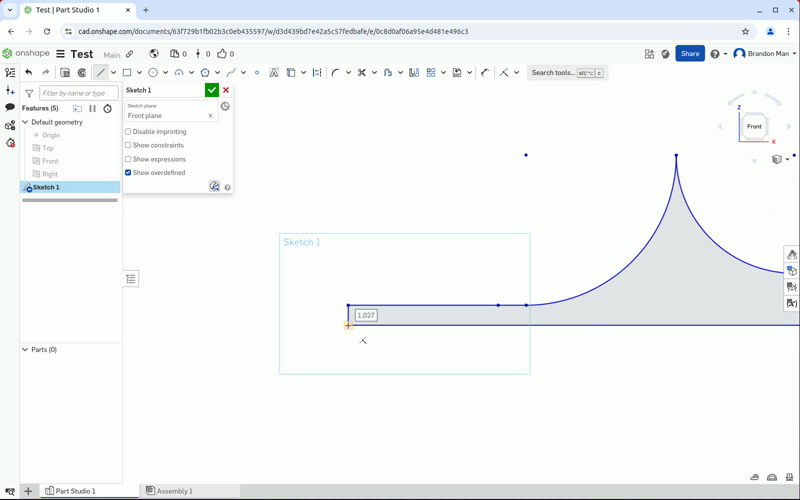
scroll(-6)
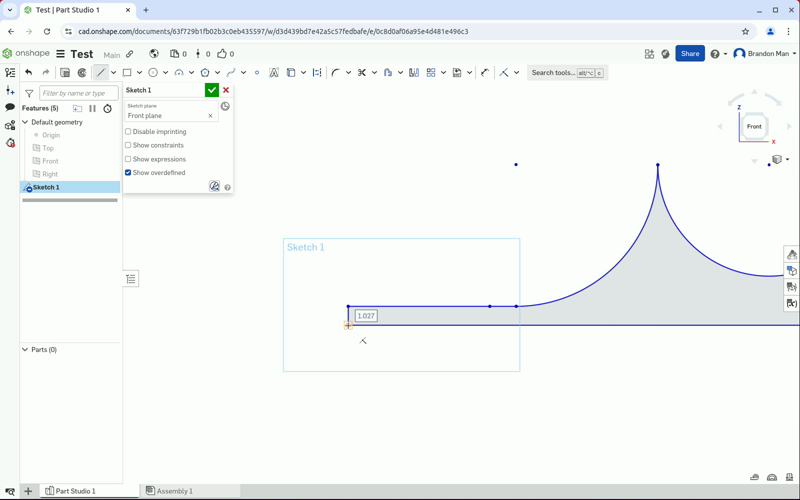
scroll(-6)
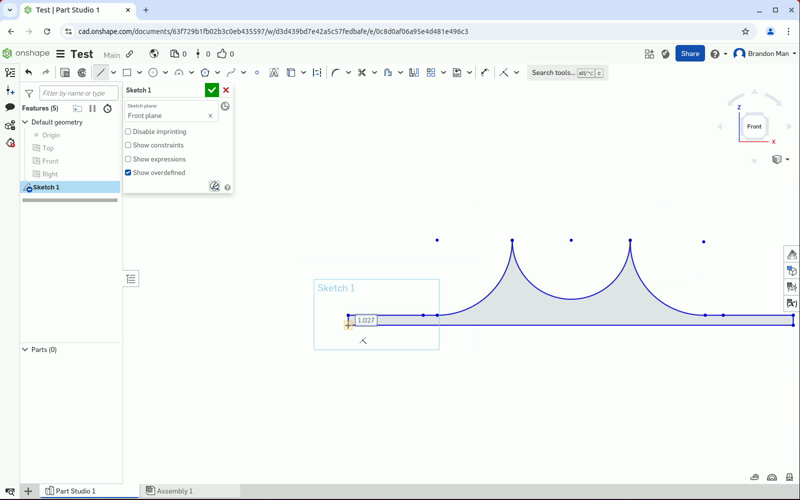
scroll(-6)
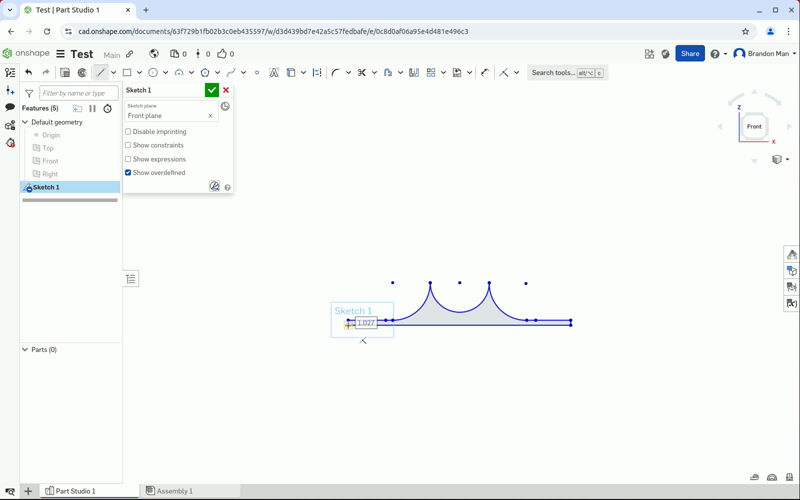
key(esc)
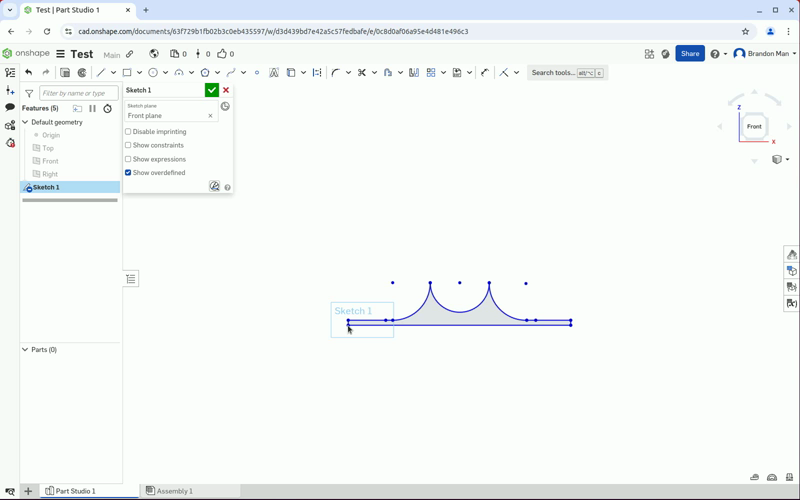
mouse_move(449, 317)
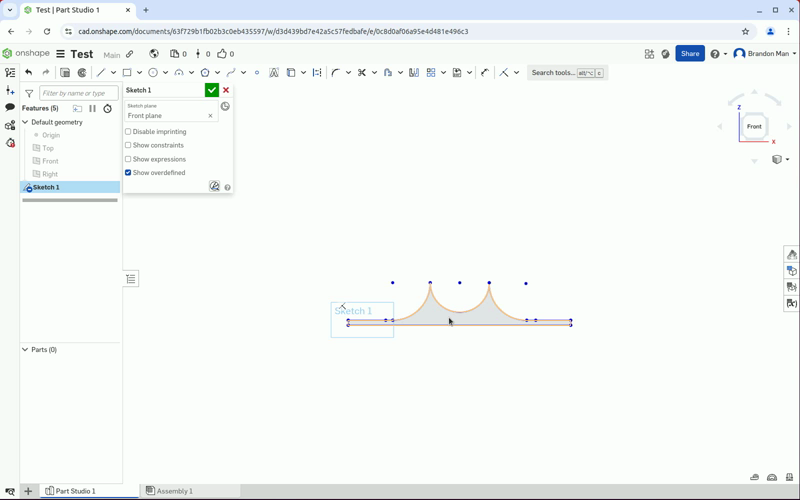
scroll(6)
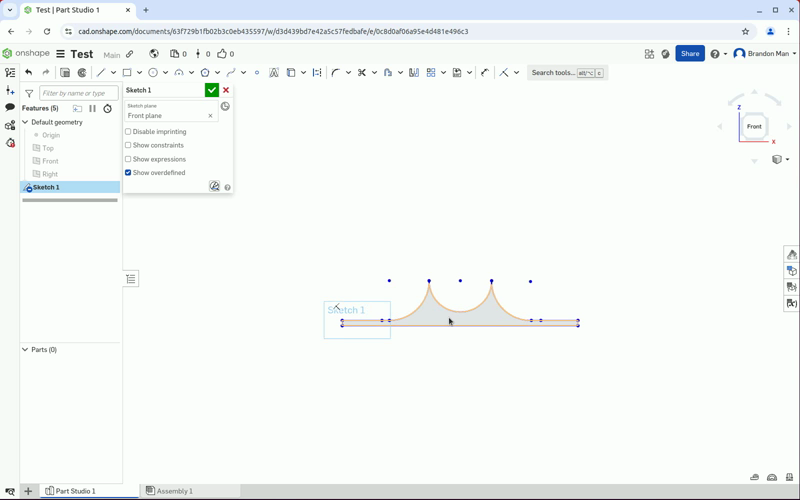
scroll(6)
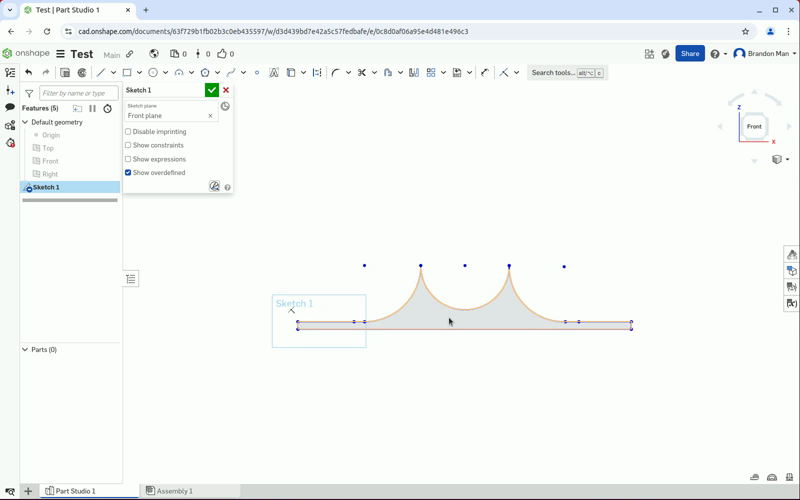
scroll(6)
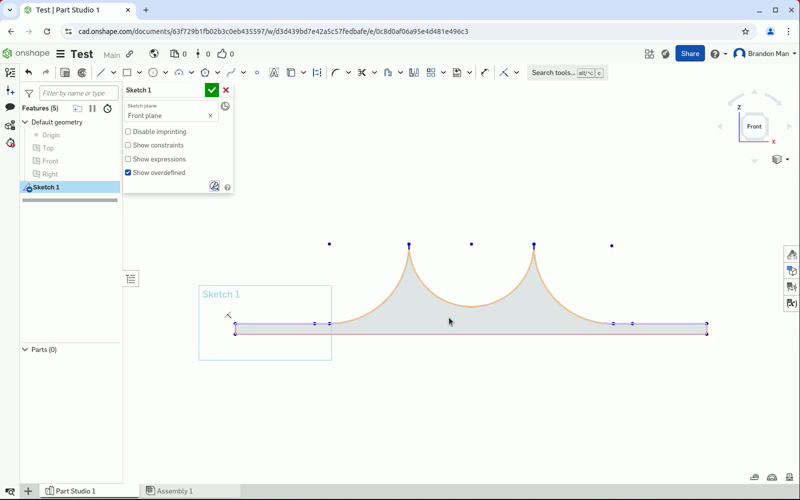
scroll(6)
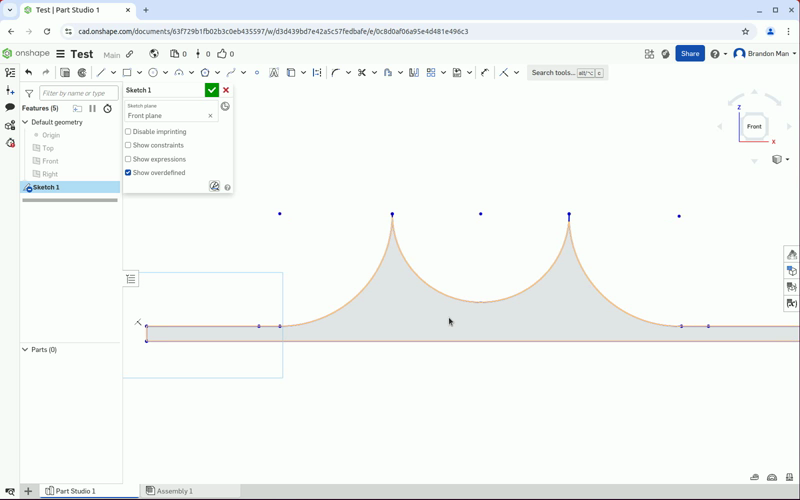
scroll(6)
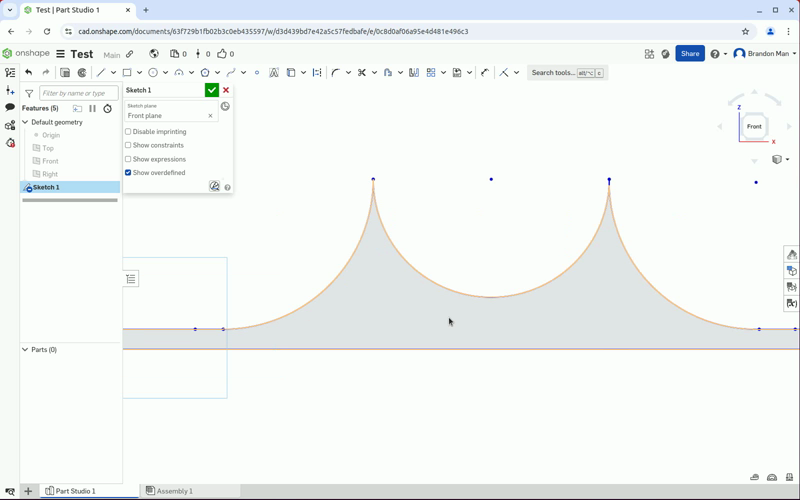
scroll(6)
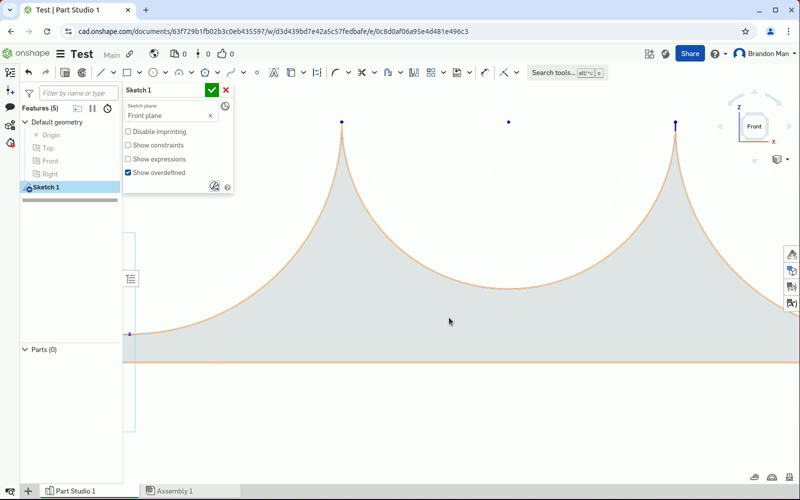
scroll(6)
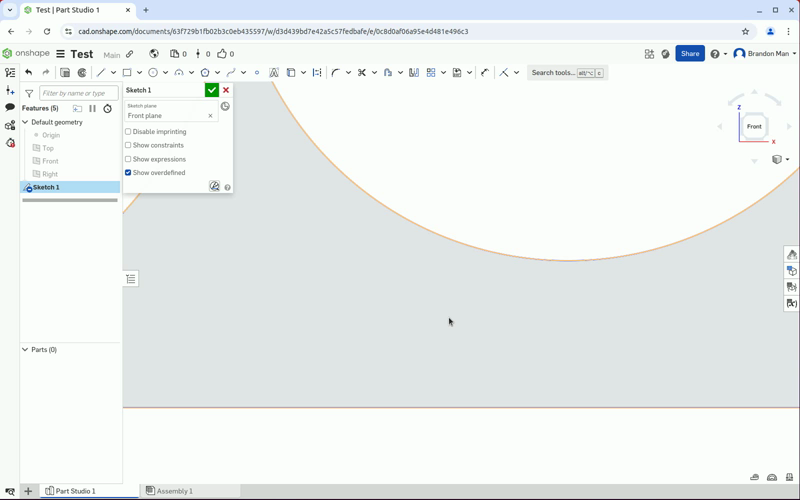
click(449, 317)
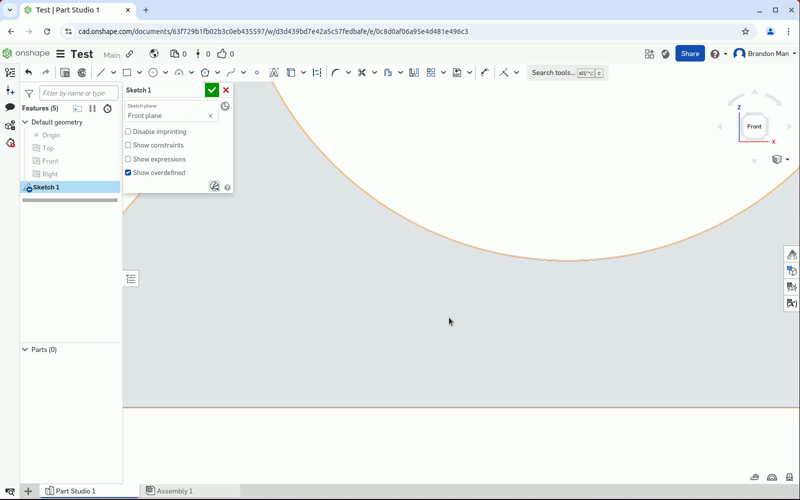
scroll(-6)
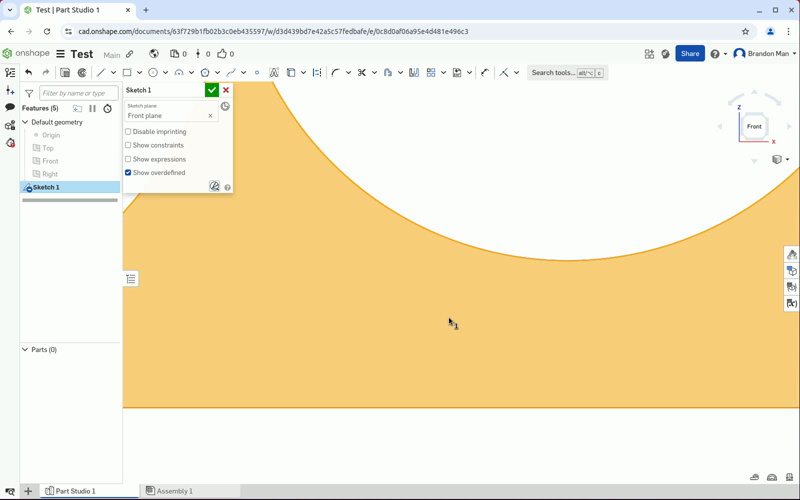
scroll(-6)
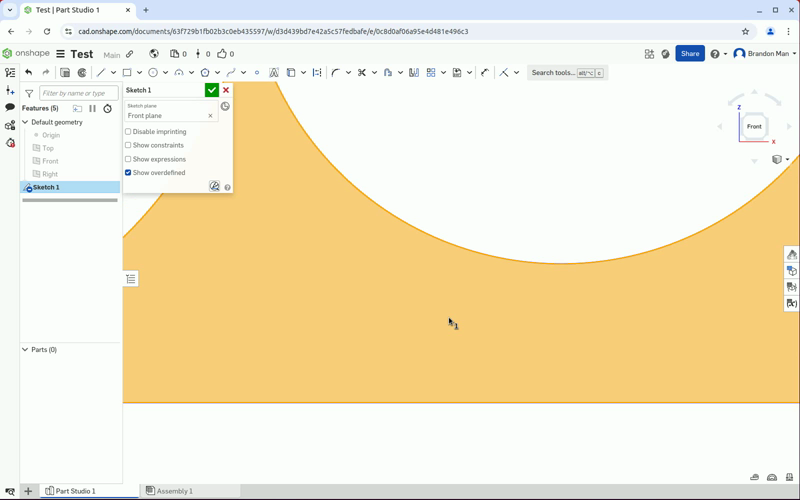
scroll(-6)
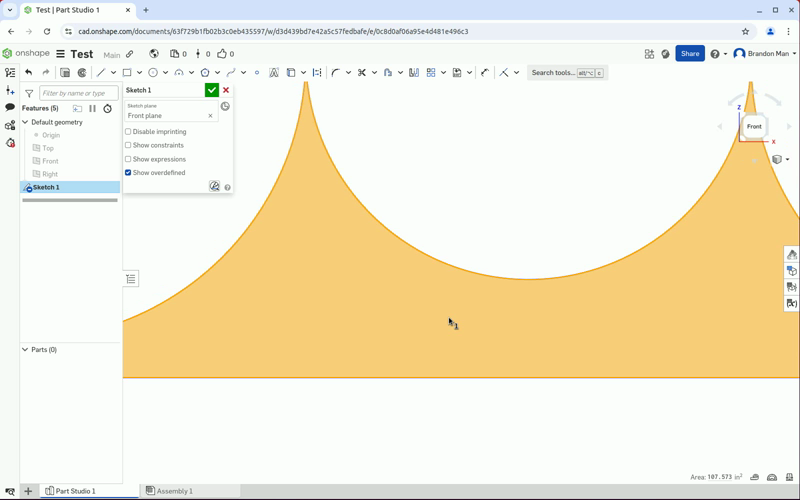
scroll(-6)
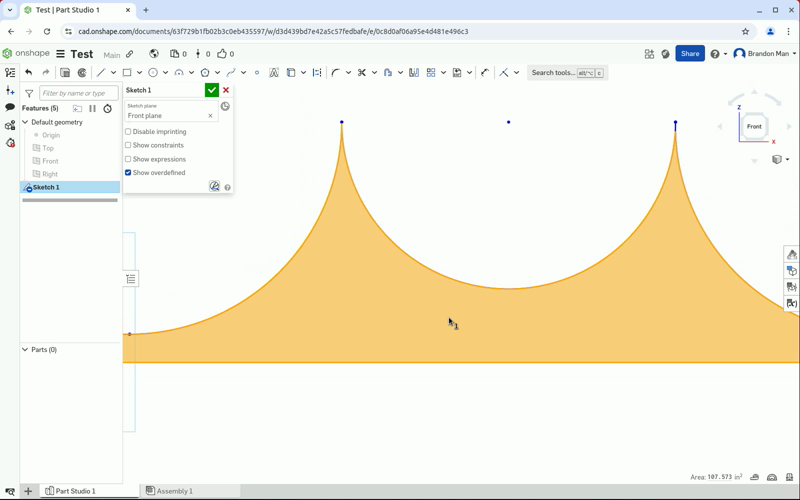
scroll(-6)
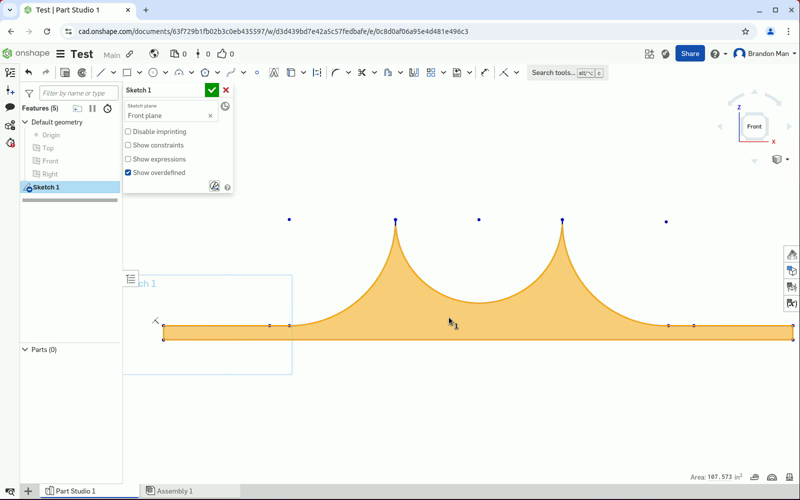
scroll(-6)
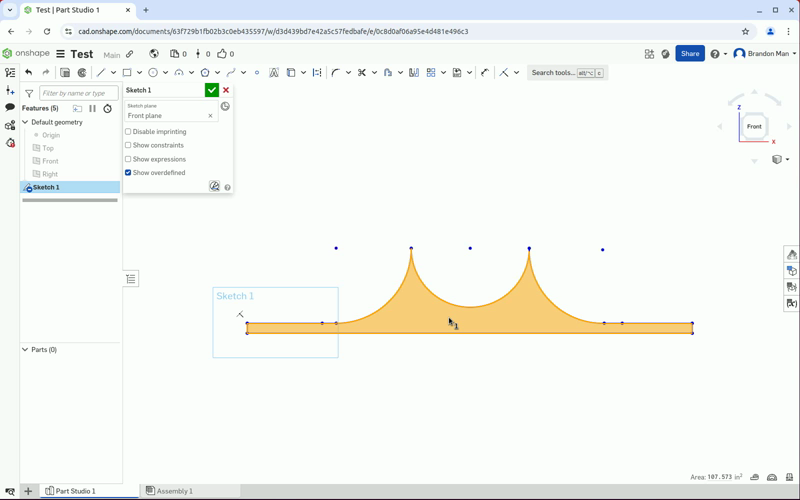
scroll(-6)
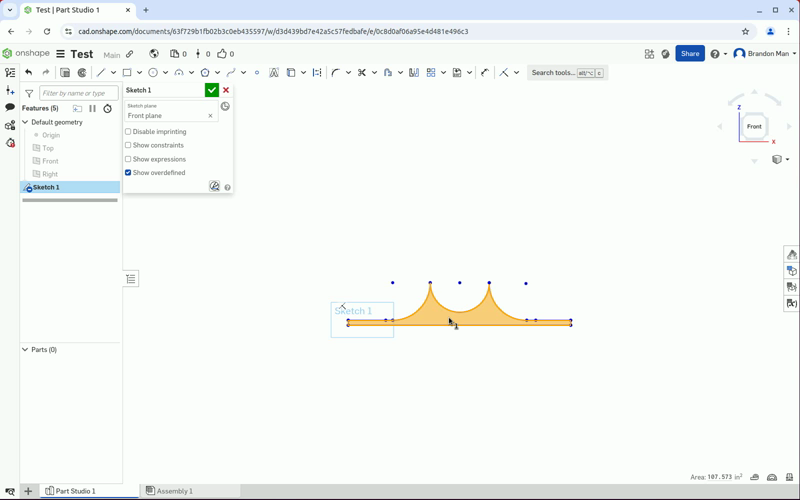
mouse_move(73, 352)
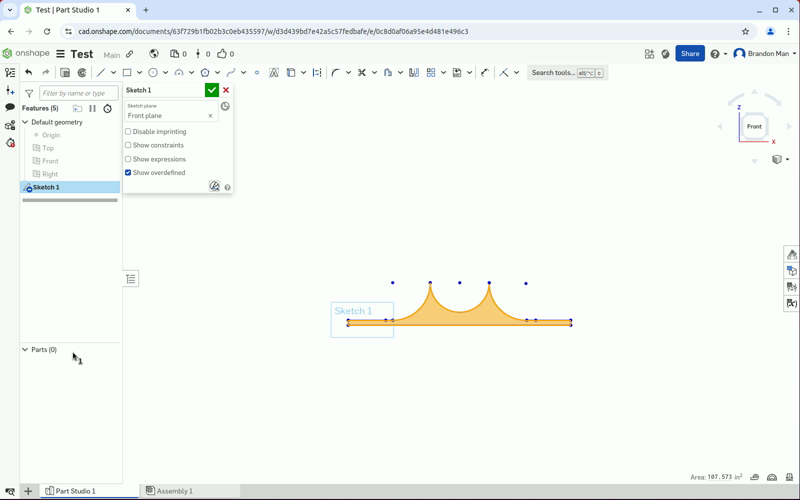
key(shift+y)
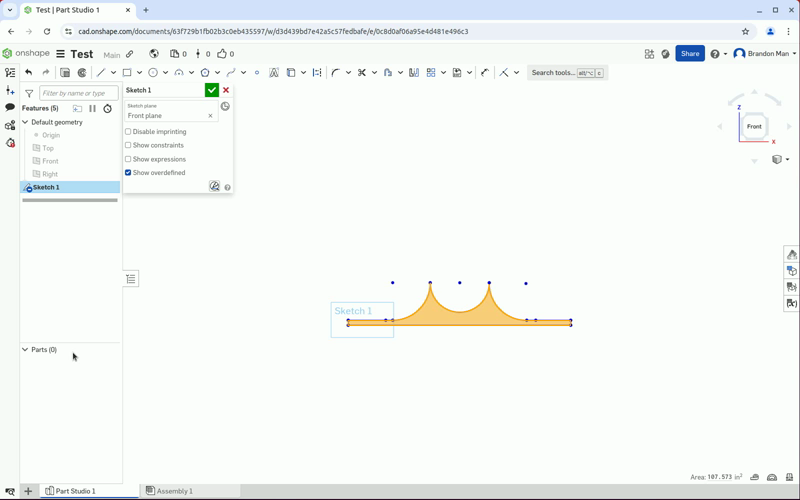
key(shift+e)
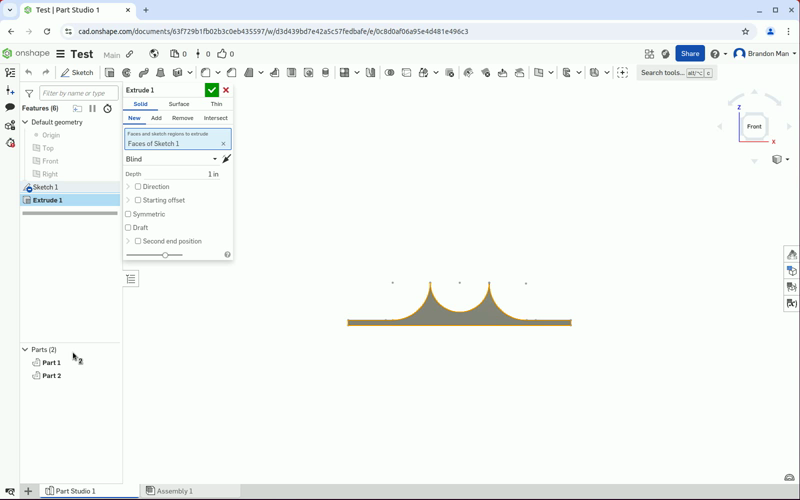
mouse_move(143, 106)
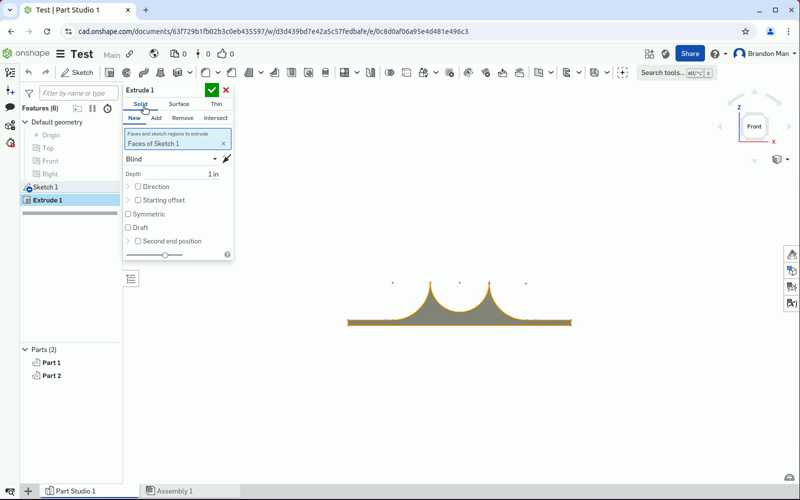
click(143, 106)
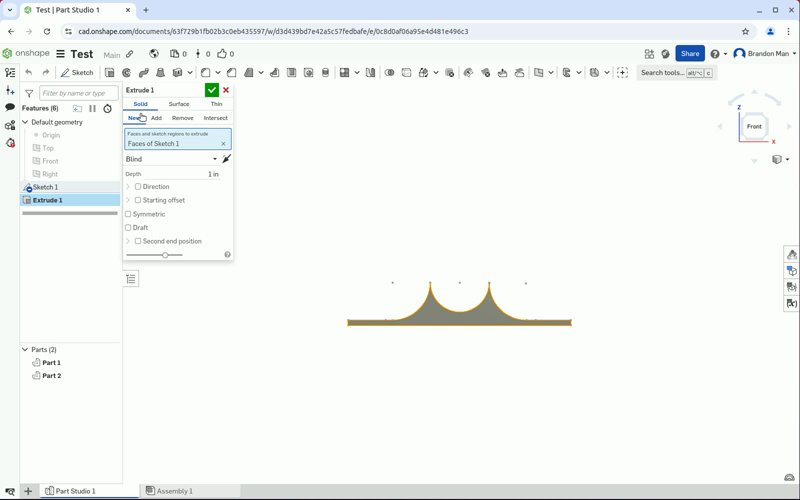
mouse_move(137, 120)
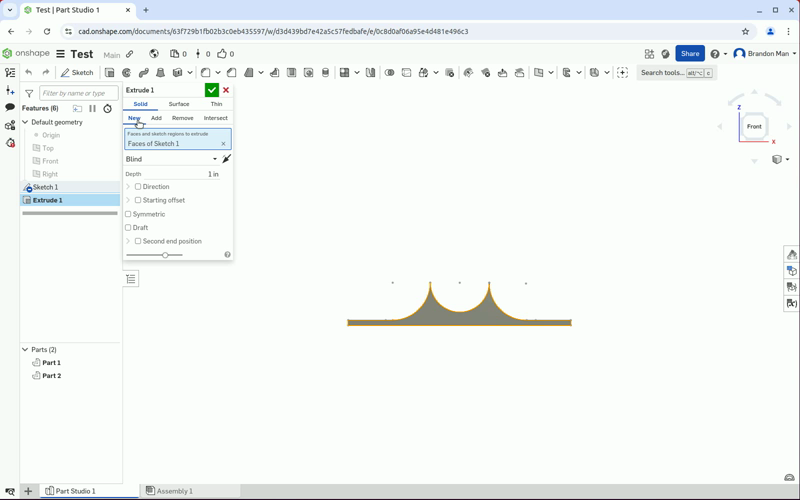
click(137, 120)
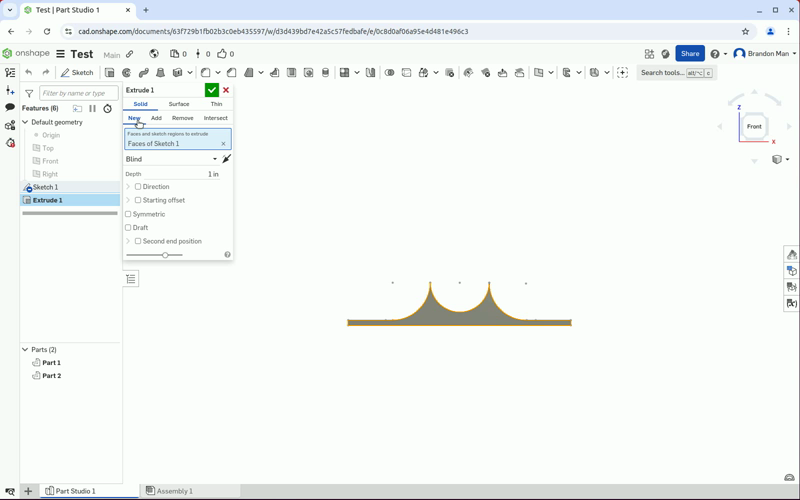
key(tab, 4)
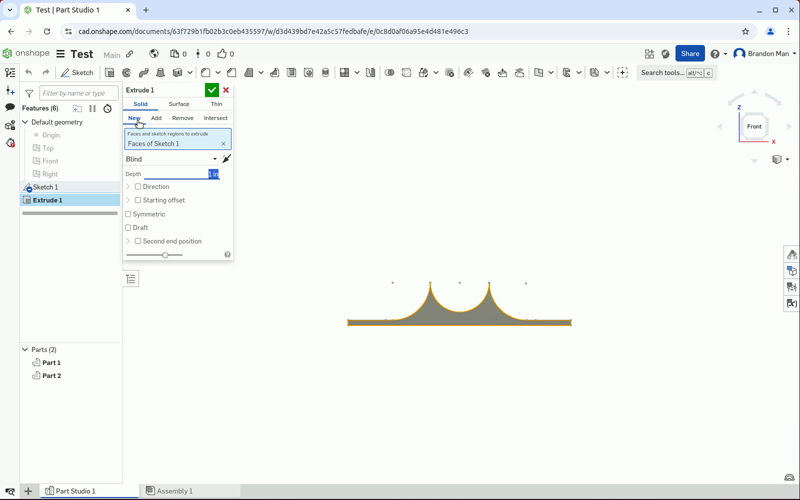
text(7.703)
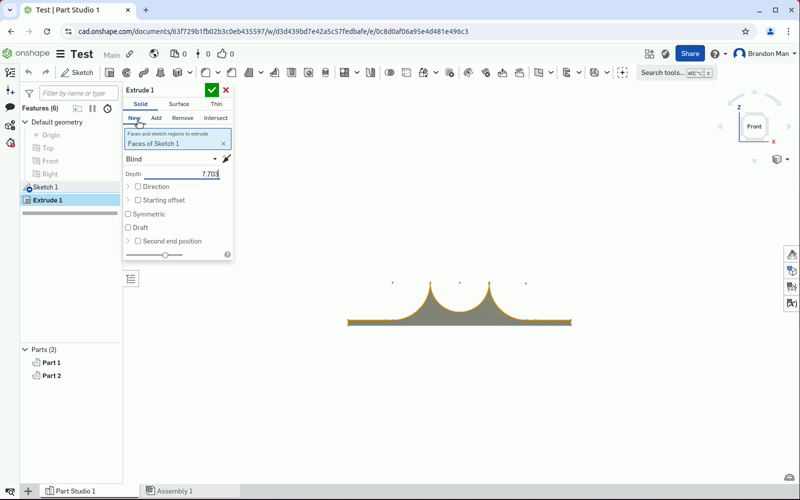
key(enter)
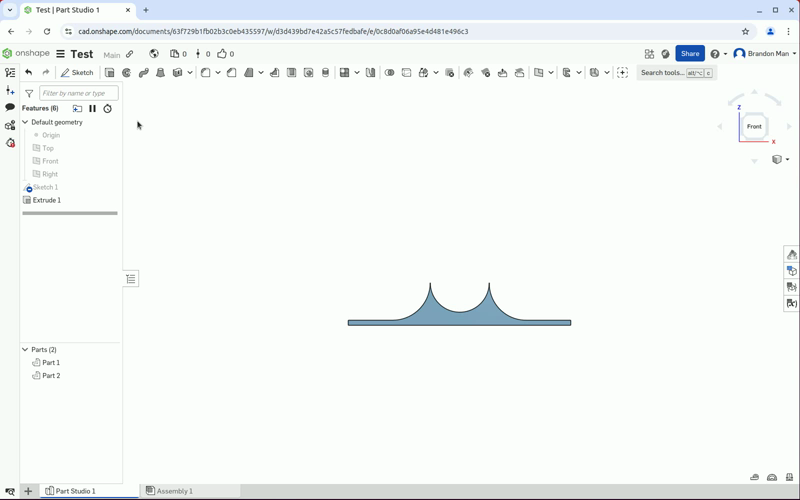
key(shift+h)
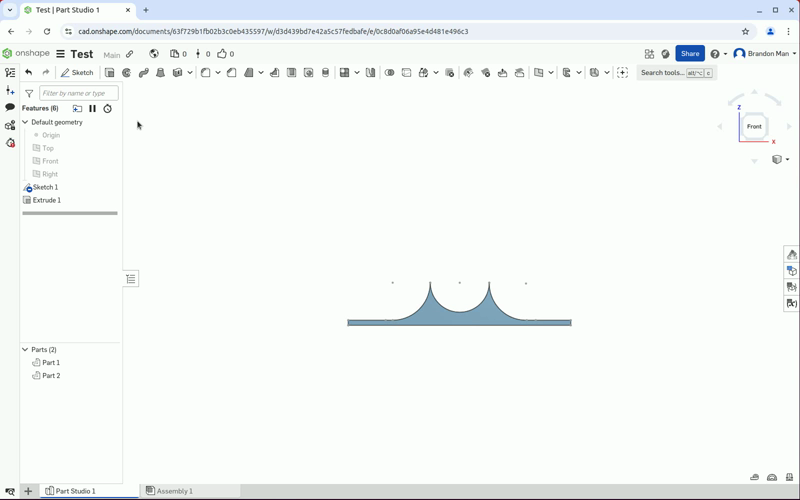
key(shift+h)
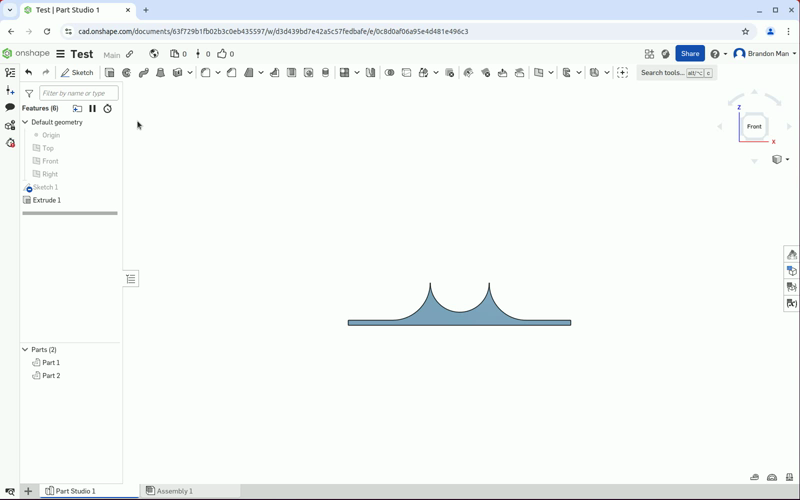
mouse_move(73, 189)
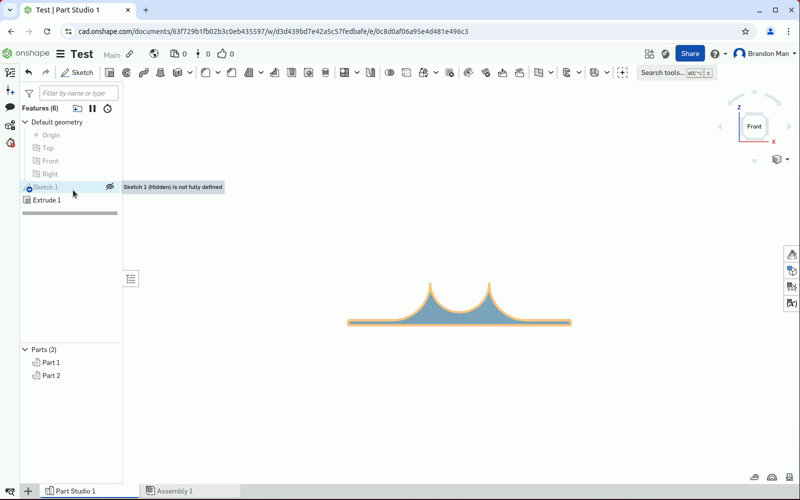
click(73, 189)
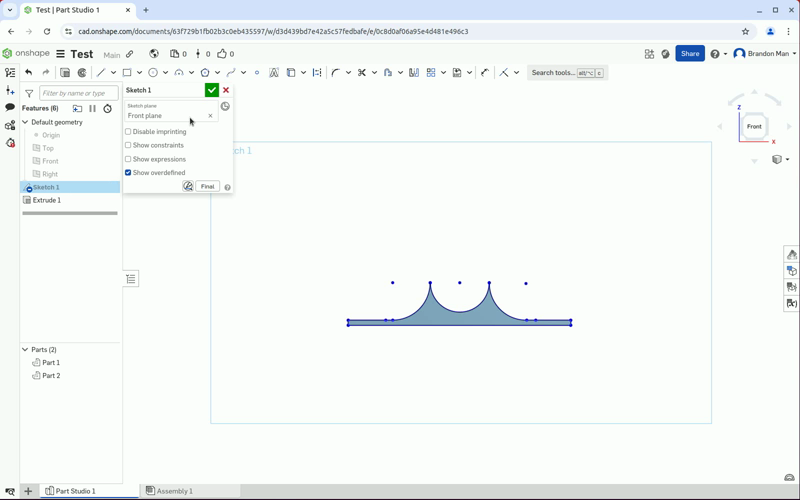
mouse_move(229, 92)
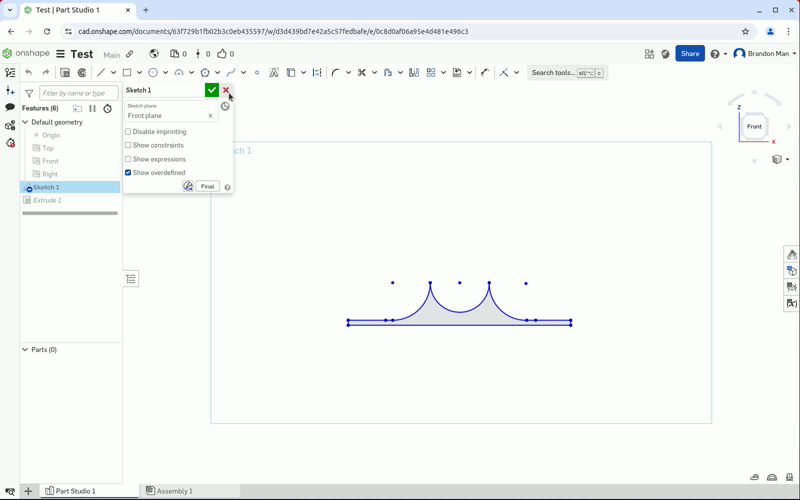
click(229, 92)
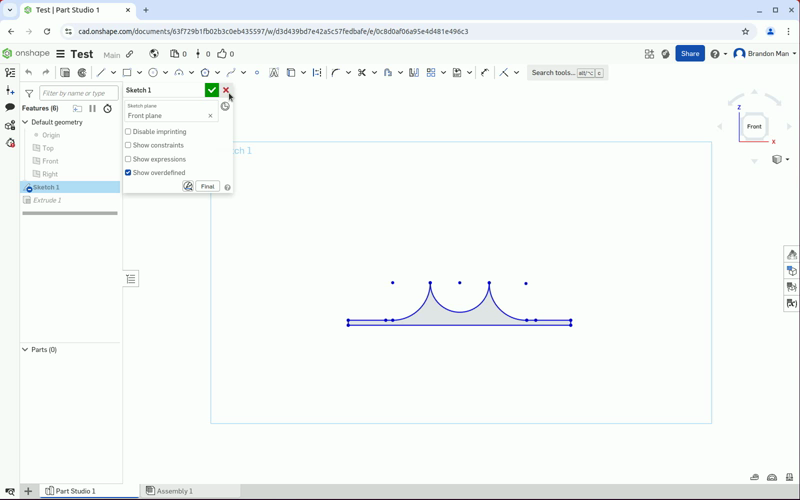
key(shift+s)
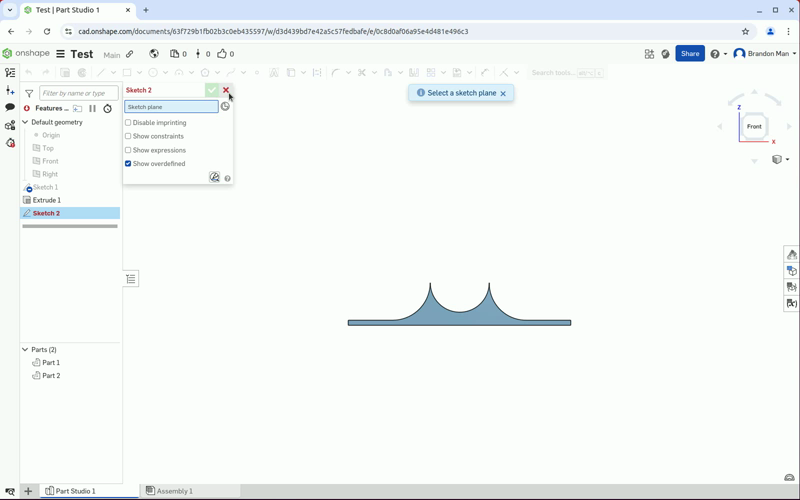
mouse_move(73, 163)
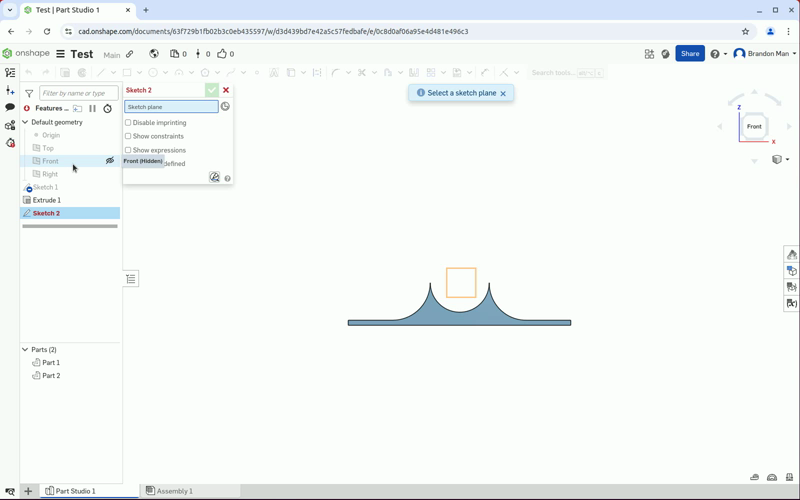
click(73, 163)
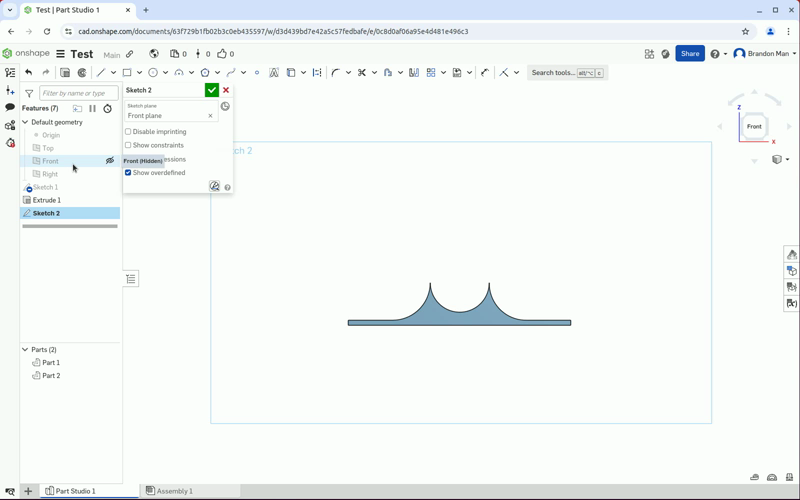
mouse_move(73, 352)
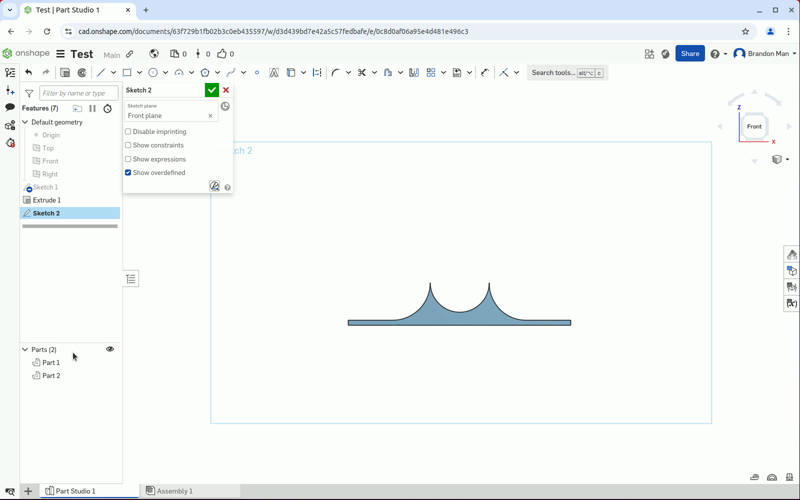
key(y)
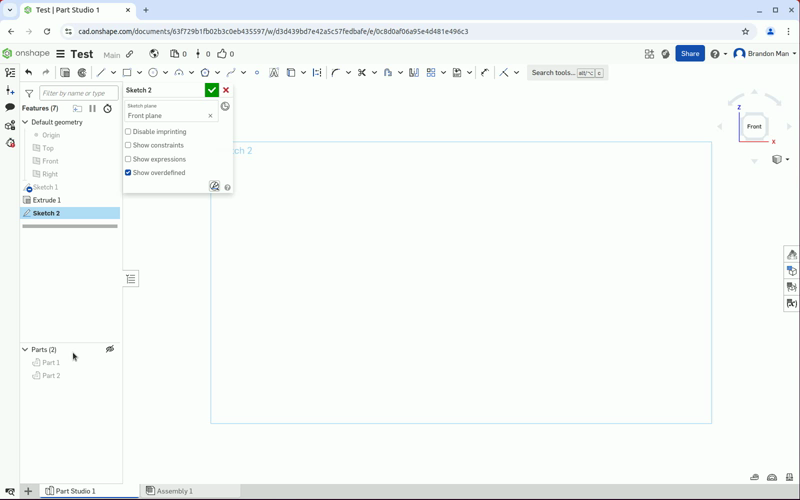
key(c)
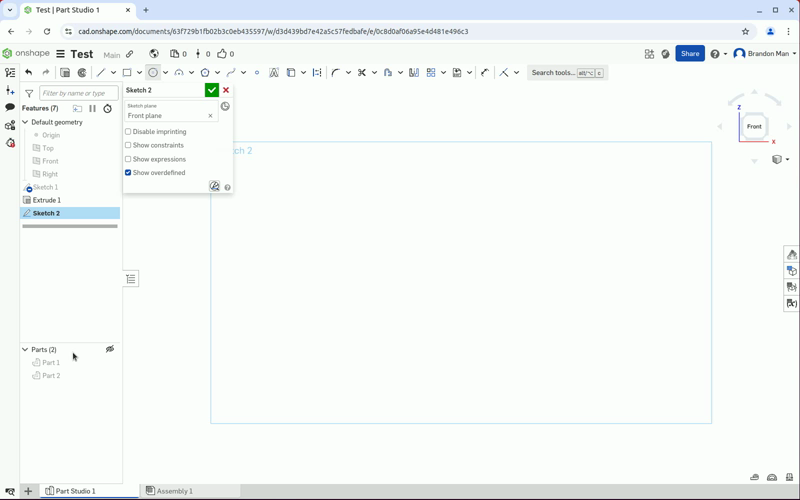
key_down(shift)
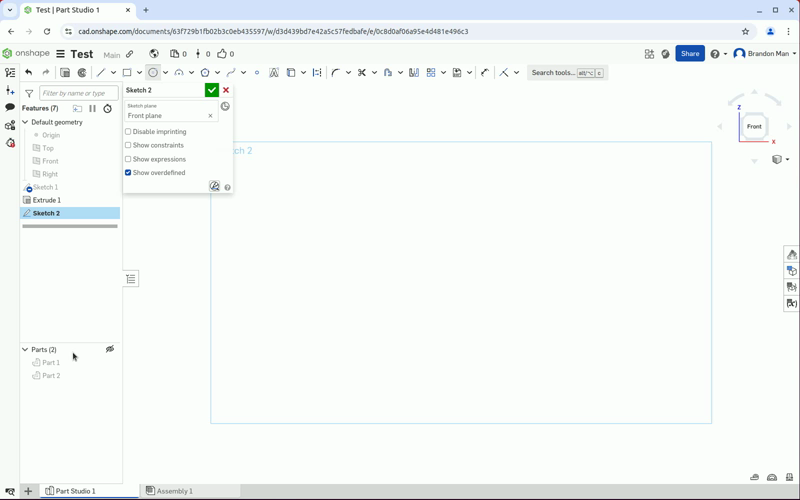
mouse_move(461, 282)
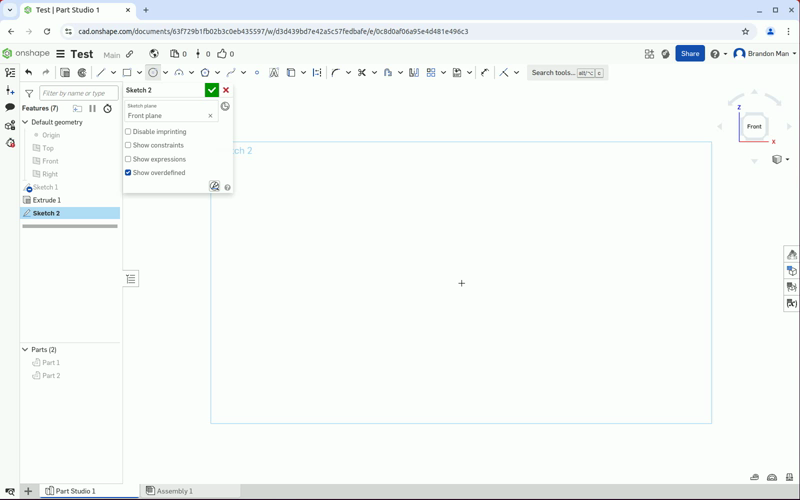
click(461, 282)
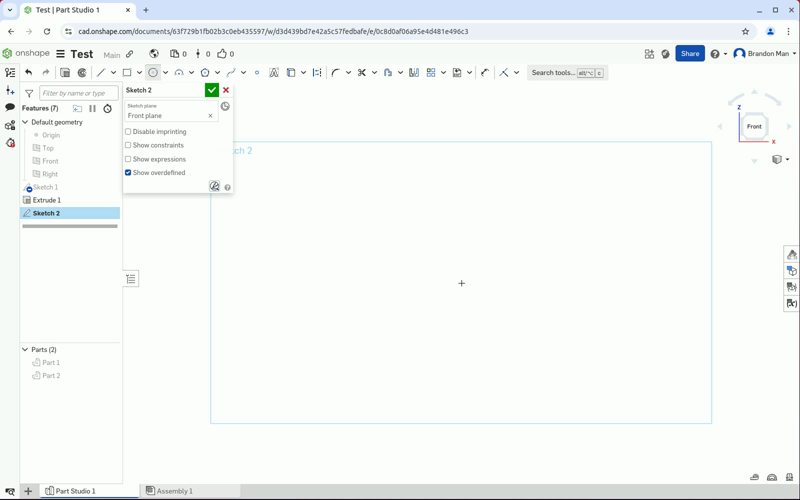
key_up(shift)
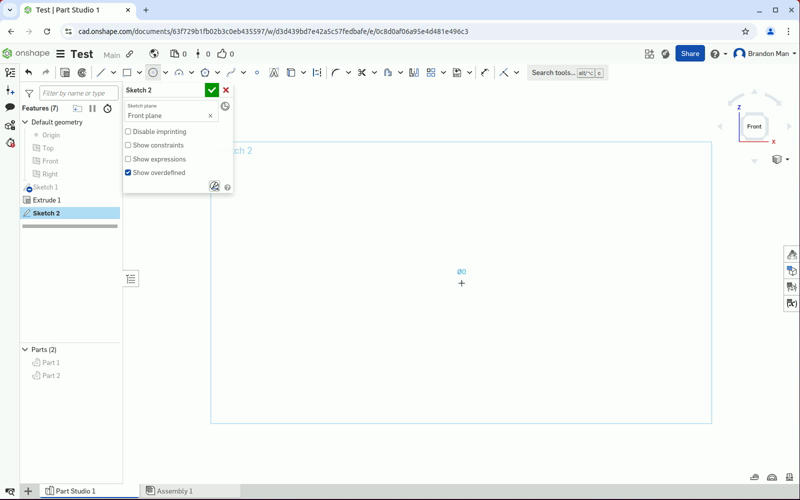
mouse_move(492, 282)
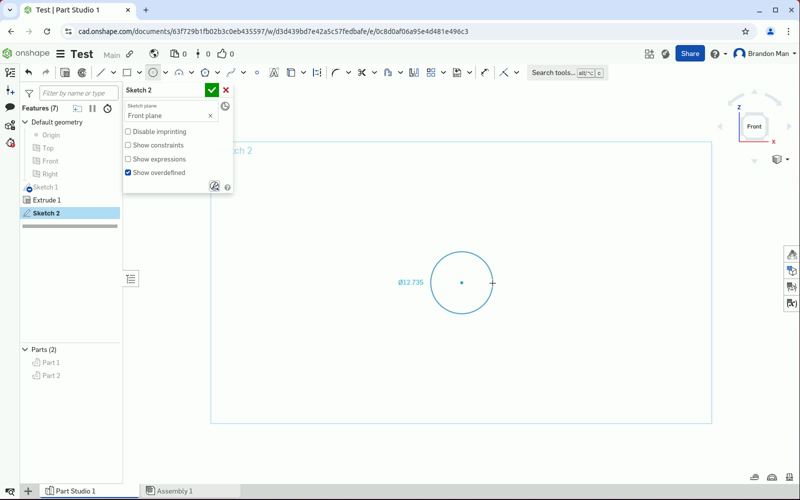
click(492, 282)
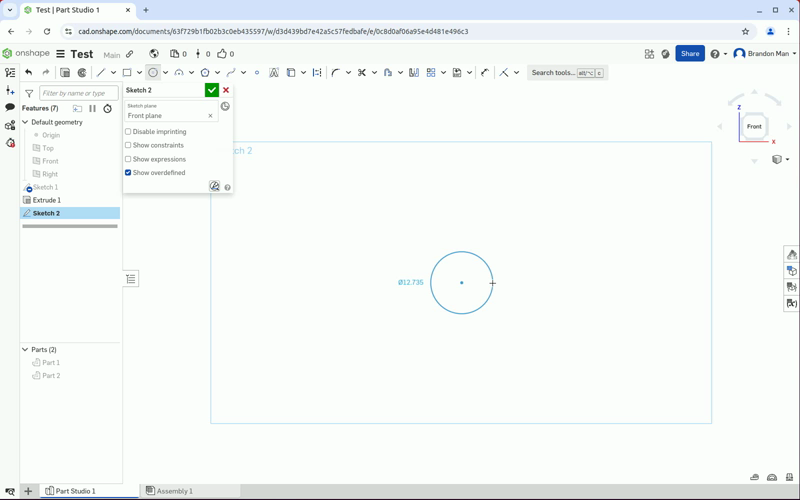
key(esc)
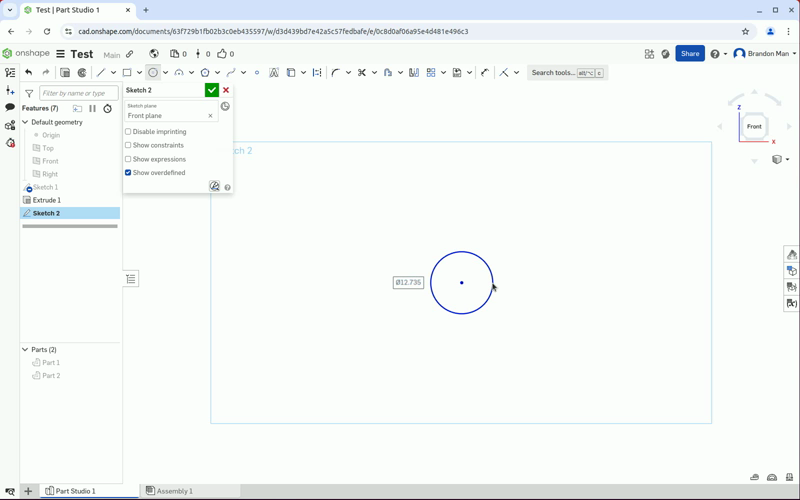
key(c)
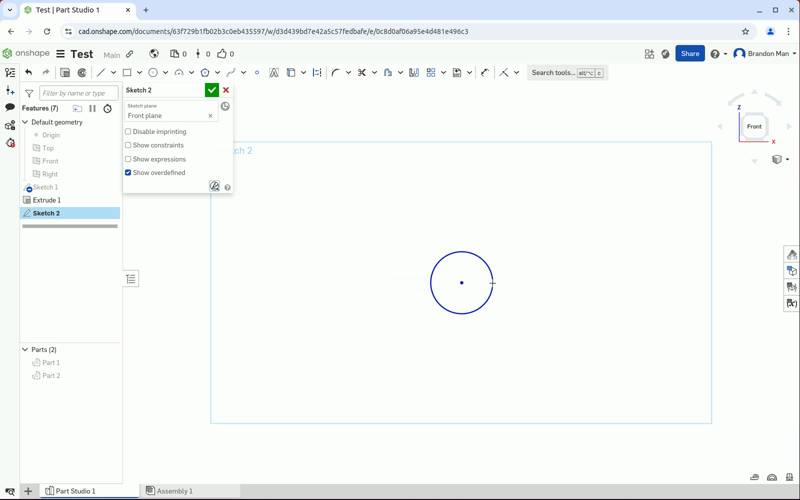
key_down(shift)
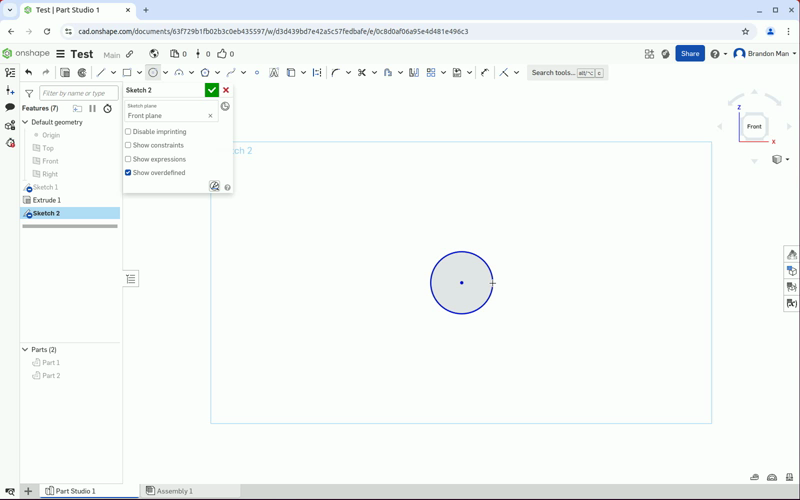
mouse_move(461, 282)
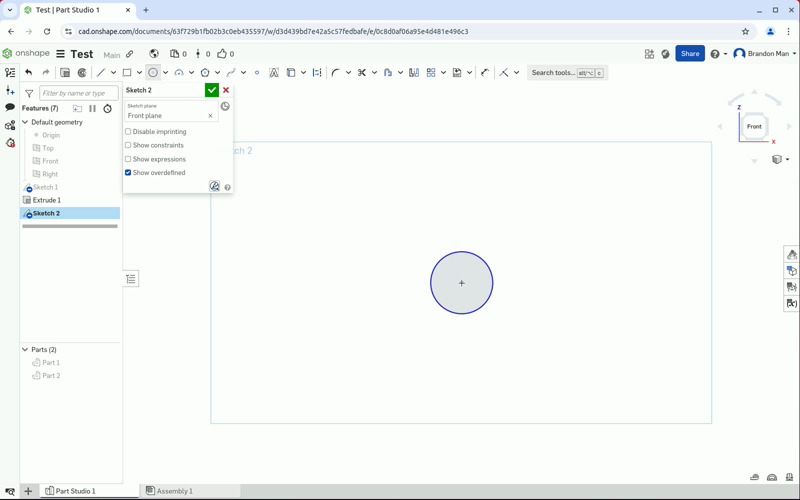
click(461, 282)
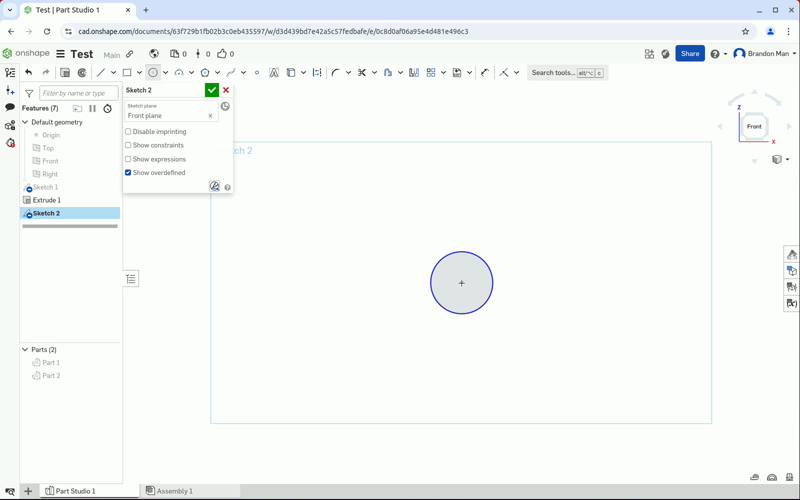
key_up(shift)
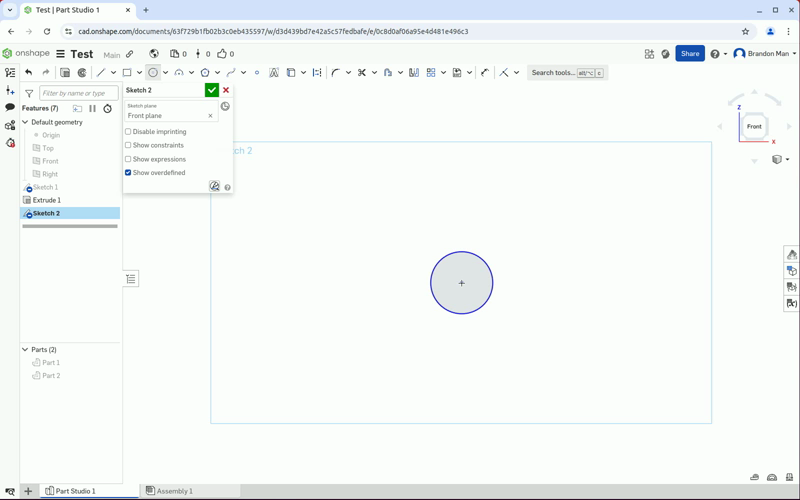
mouse_move(488, 282)
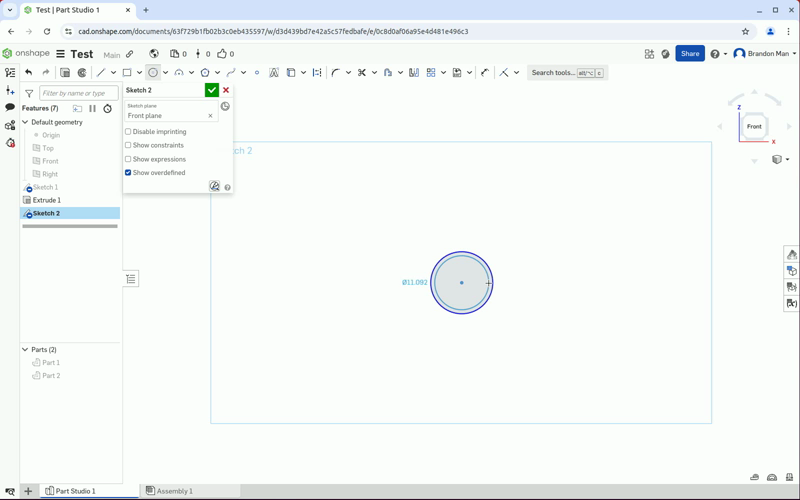
scroll(6)
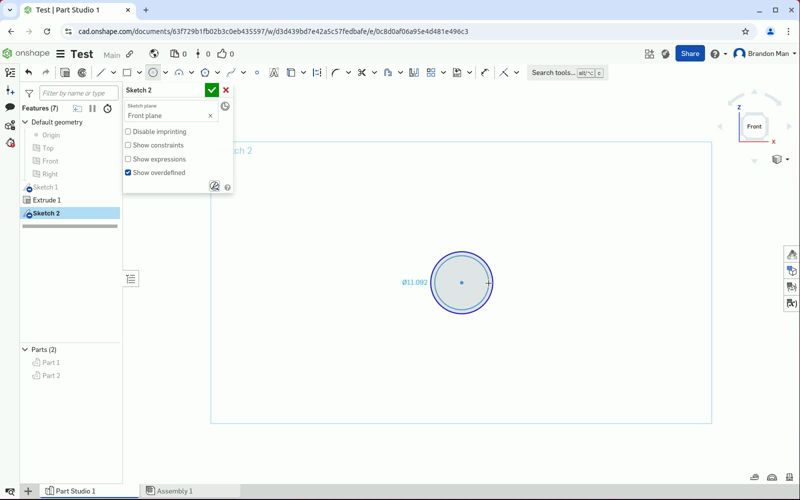
scroll(6)
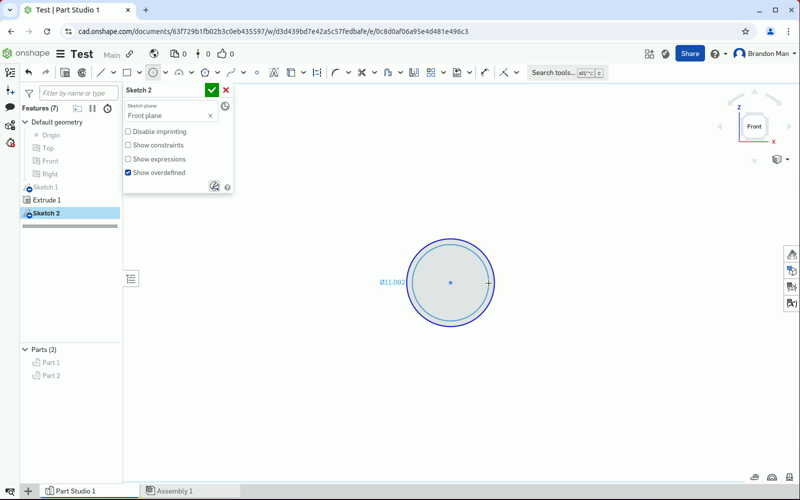
scroll(6)
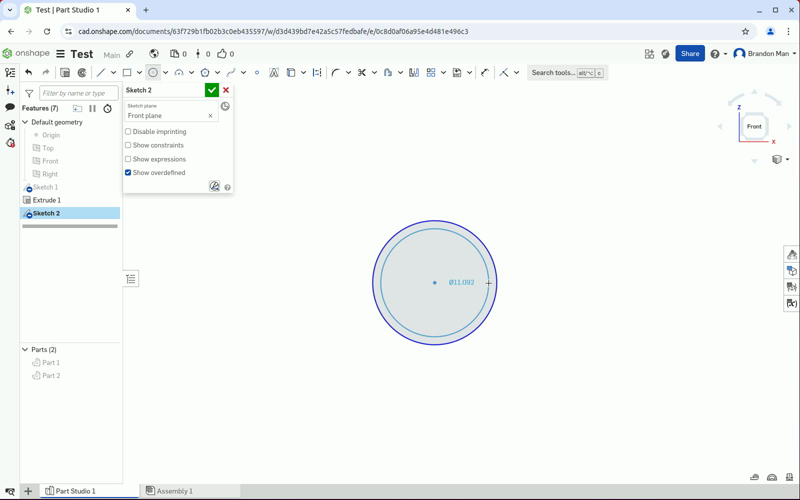
scroll(6)
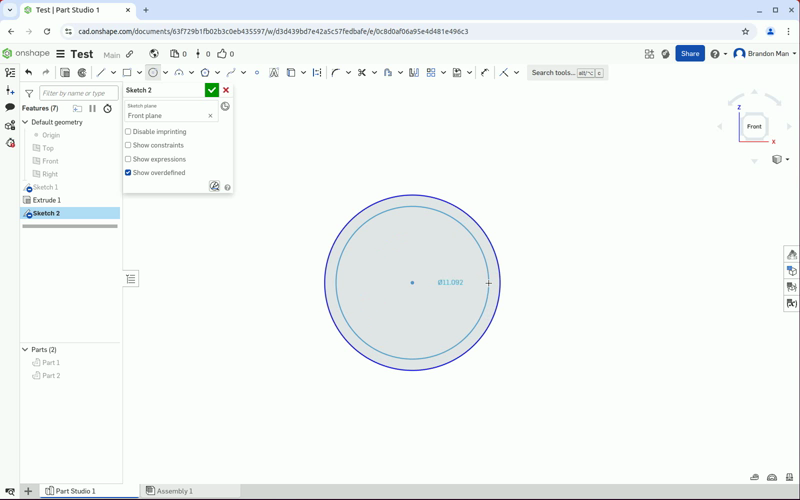
scroll(6)
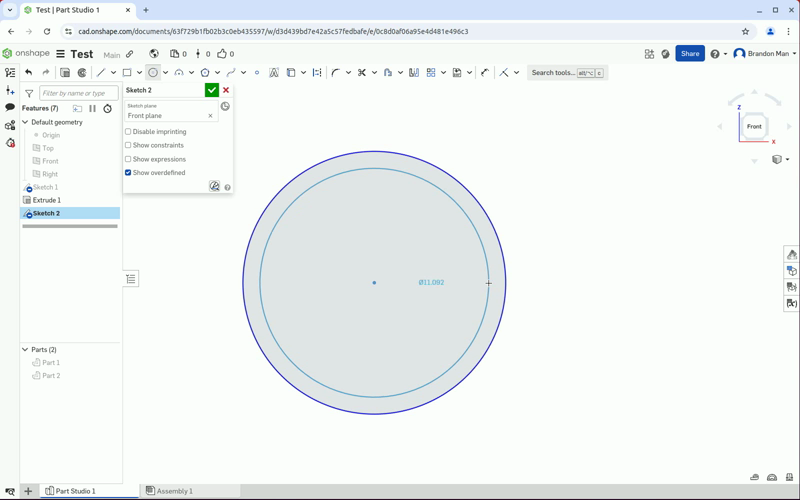
scroll(6)
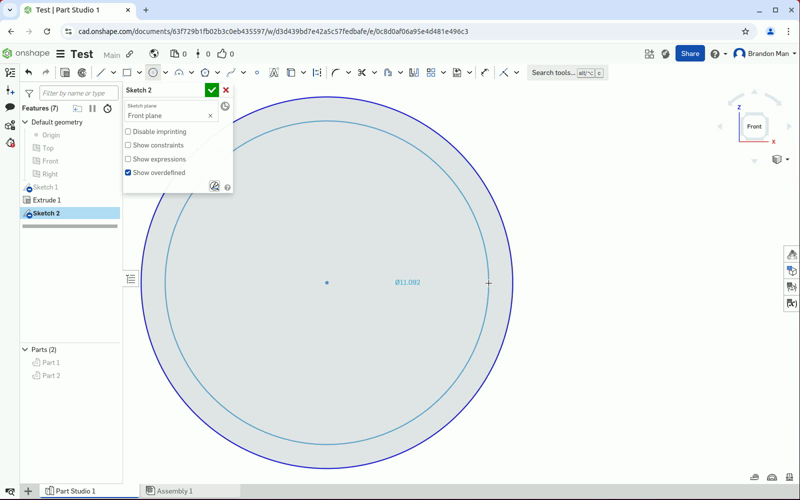
scroll(6)
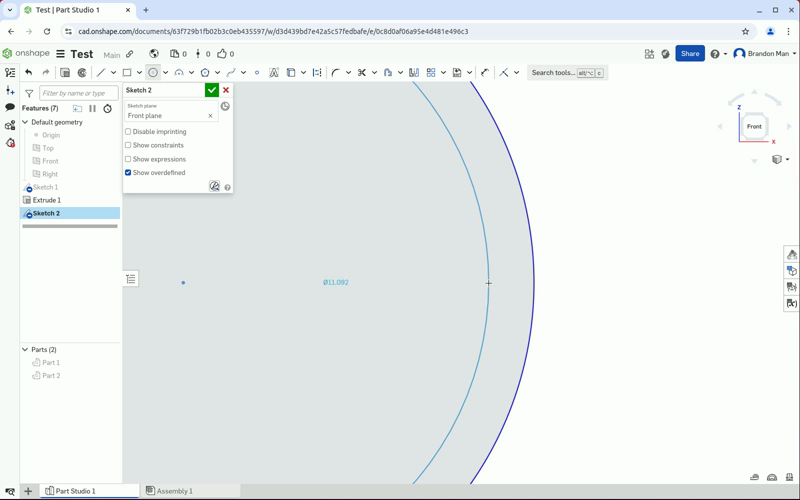
click(488, 282)
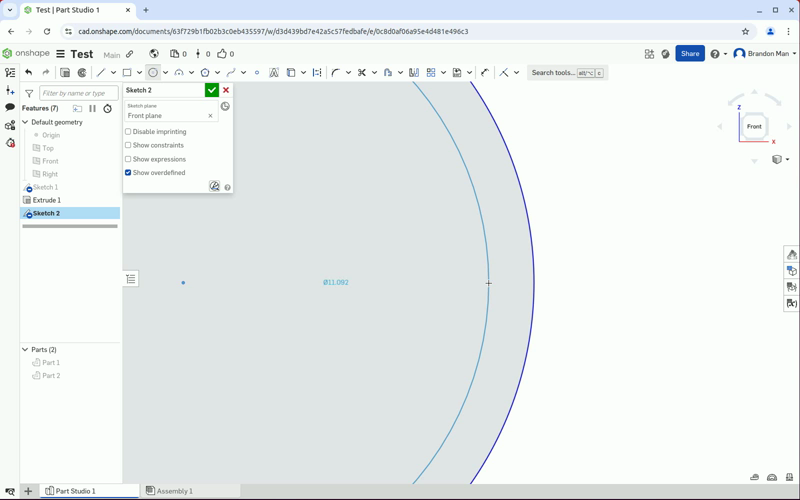
scroll(-6)
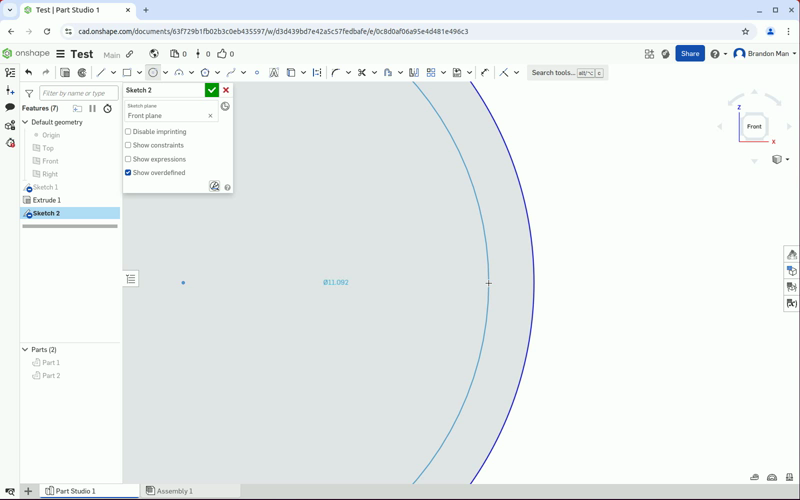
scroll(-6)
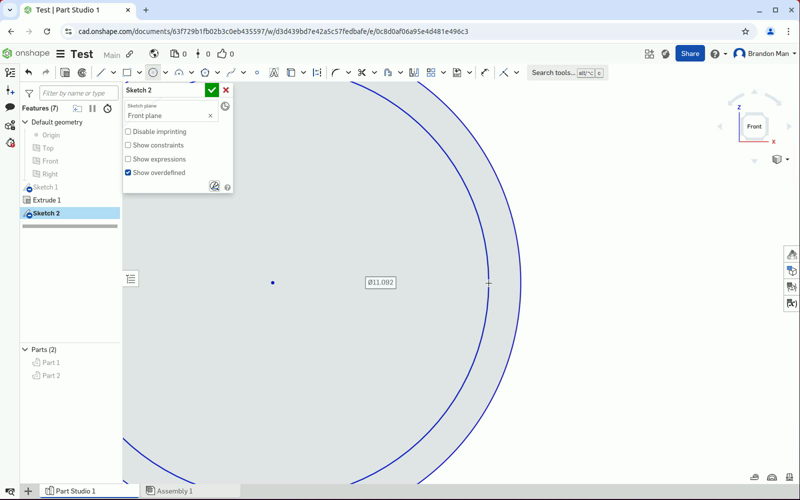
scroll(-6)
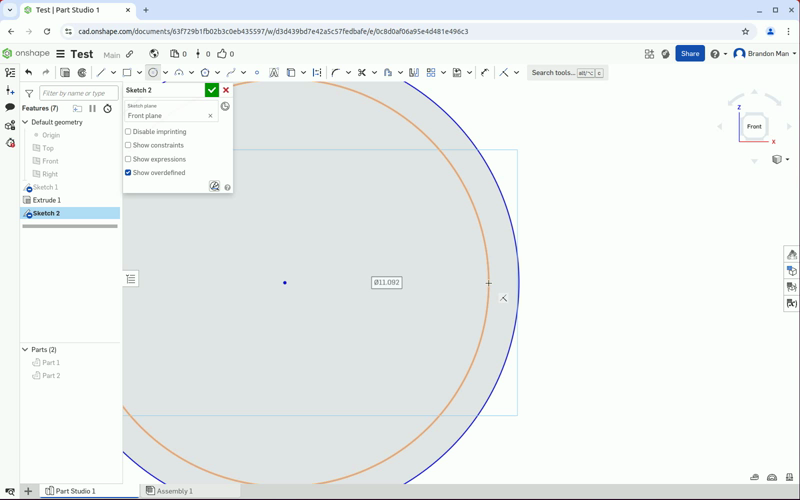
scroll(-6)
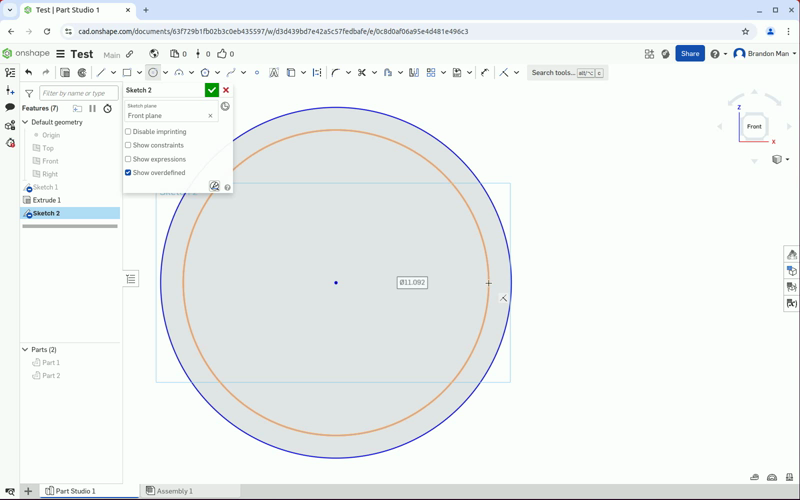
scroll(-6)
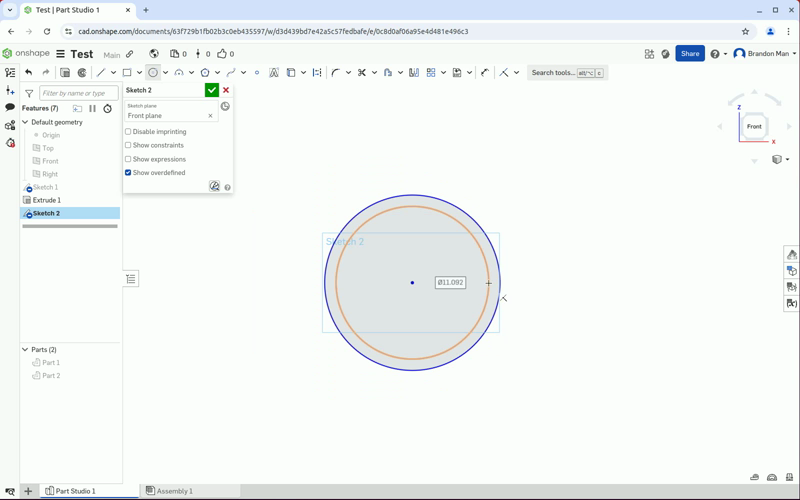
scroll(-6)
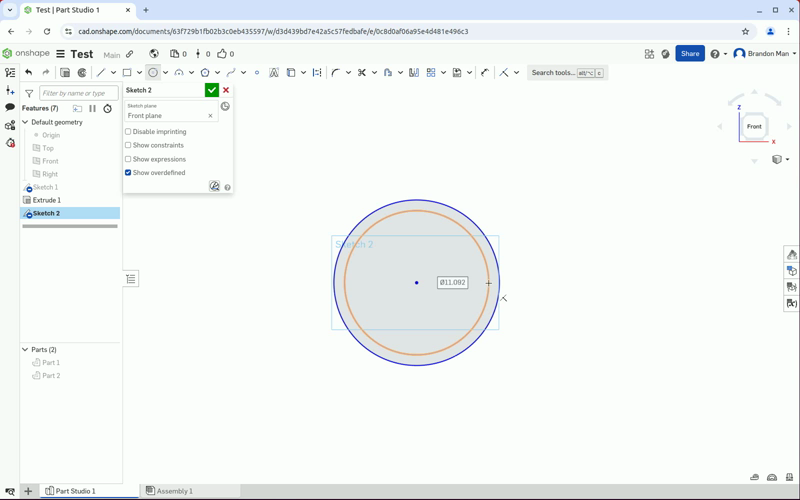
scroll(-6)
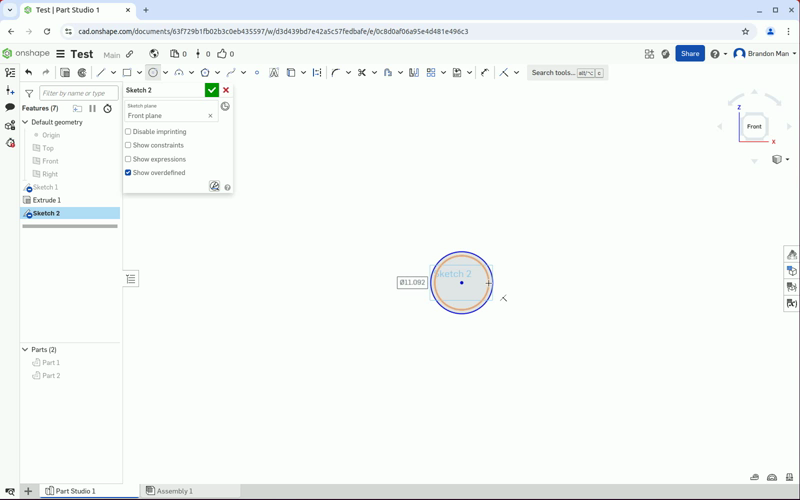
key(esc)
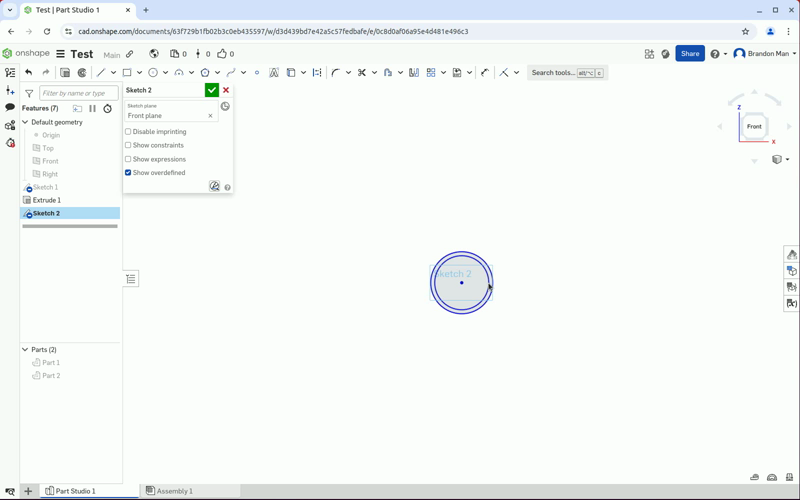
mouse_move(481, 302)
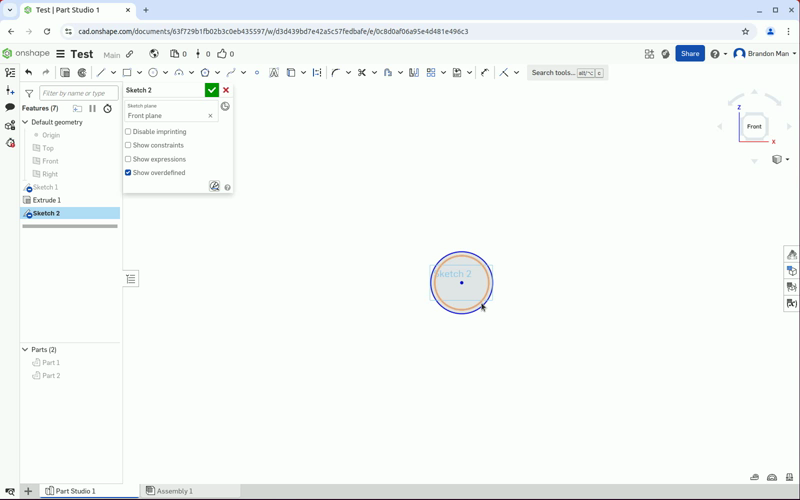
scroll(6)
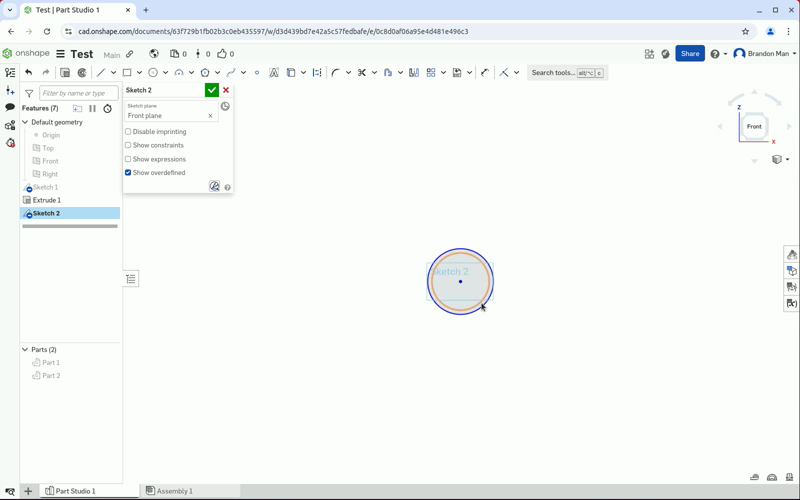
scroll(6)
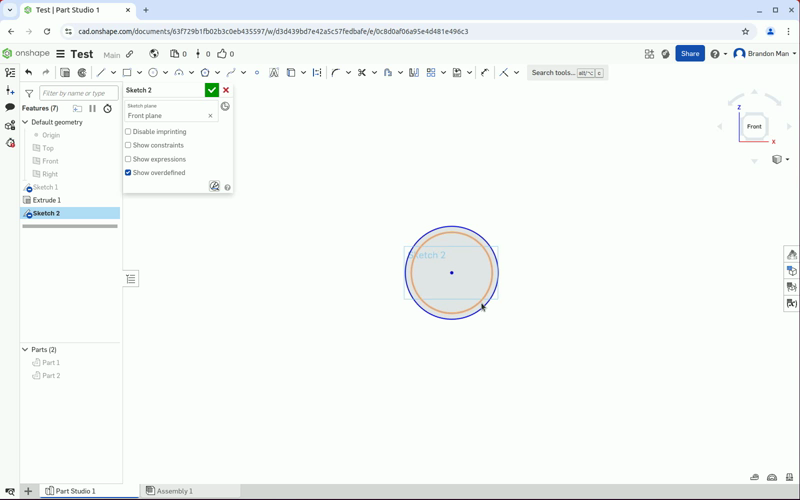
scroll(6)
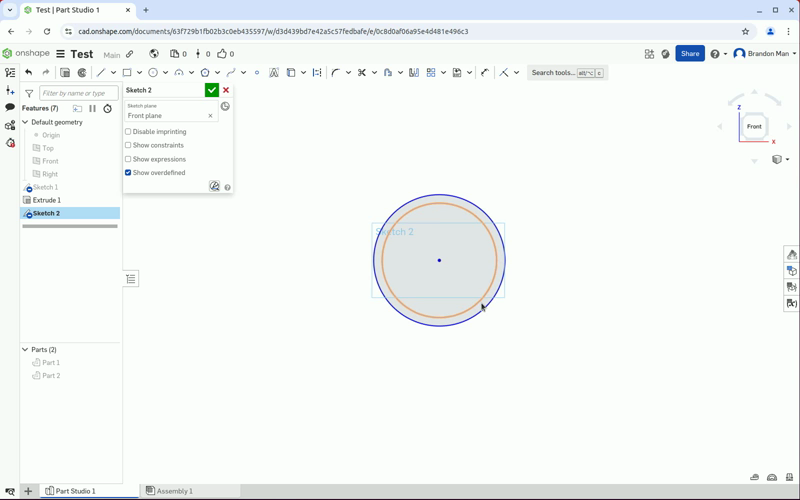
scroll(6)
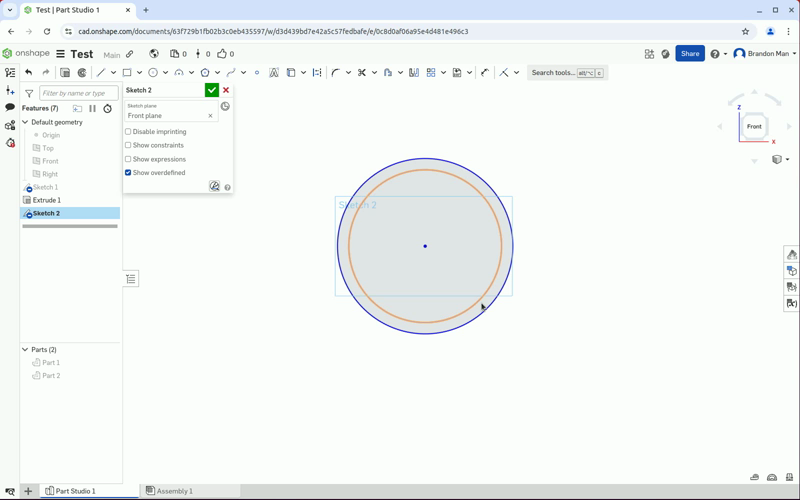
scroll(6)
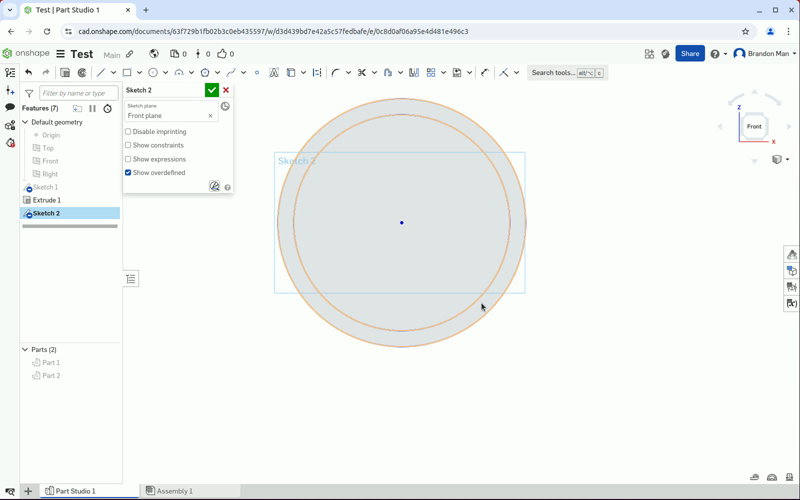
scroll(6)
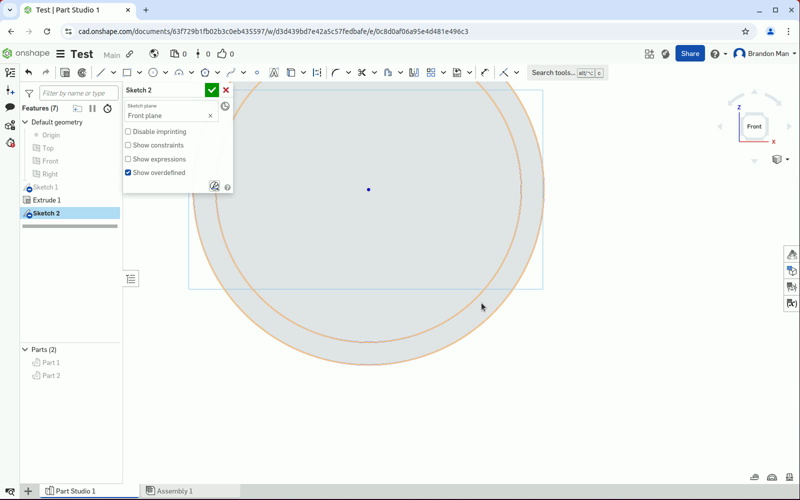
scroll(6)
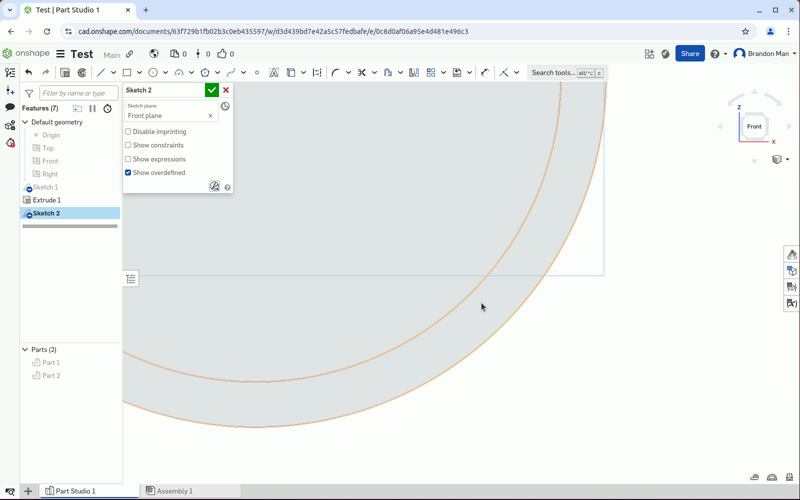
click(481, 302)
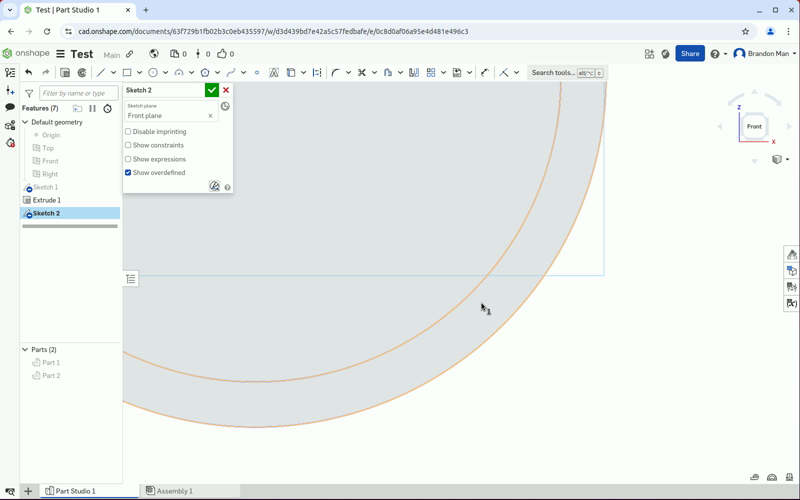
scroll(-6)
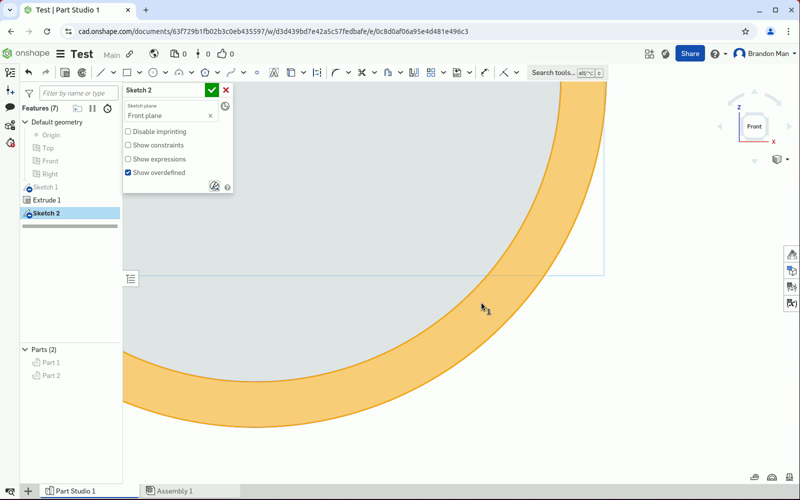
scroll(-6)
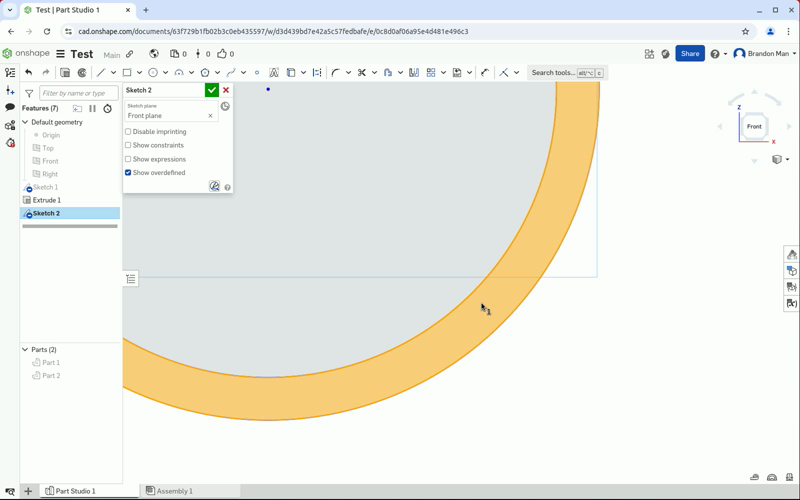
scroll(-6)
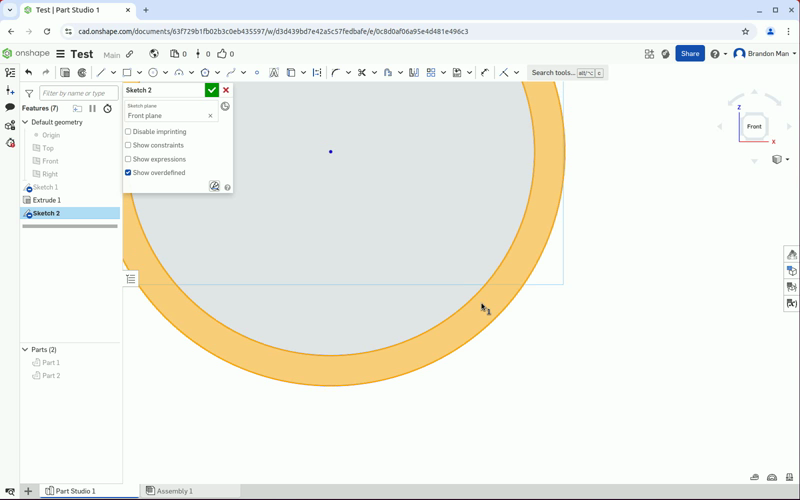
scroll(-6)
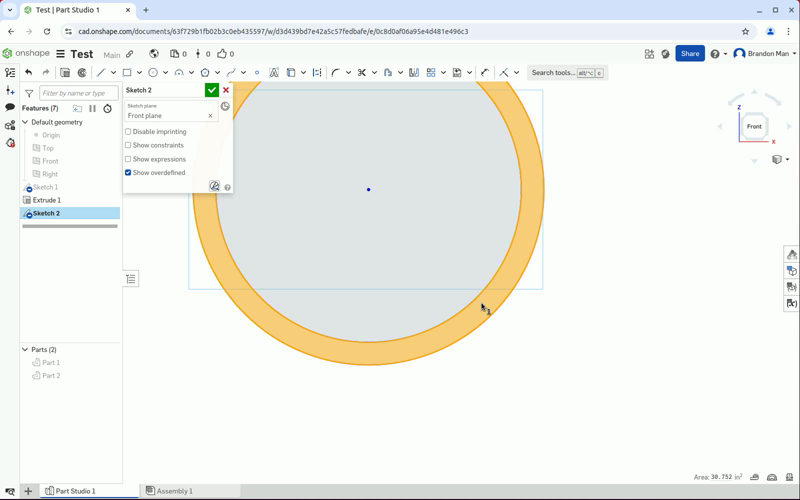
scroll(-6)
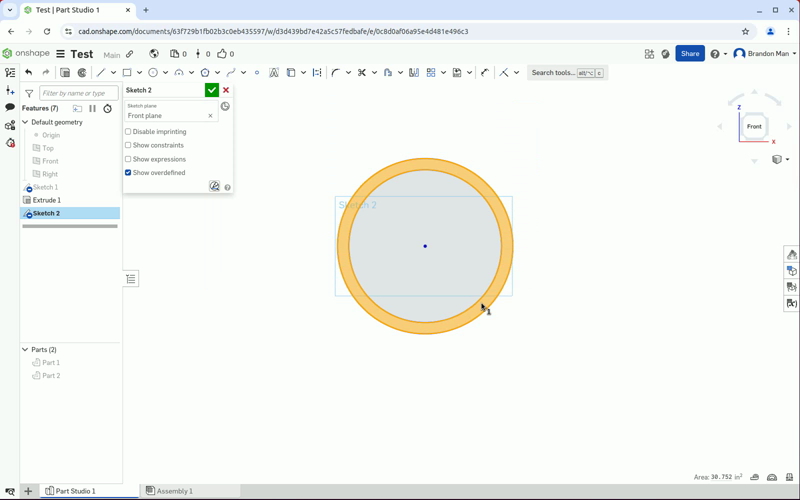
scroll(-6)
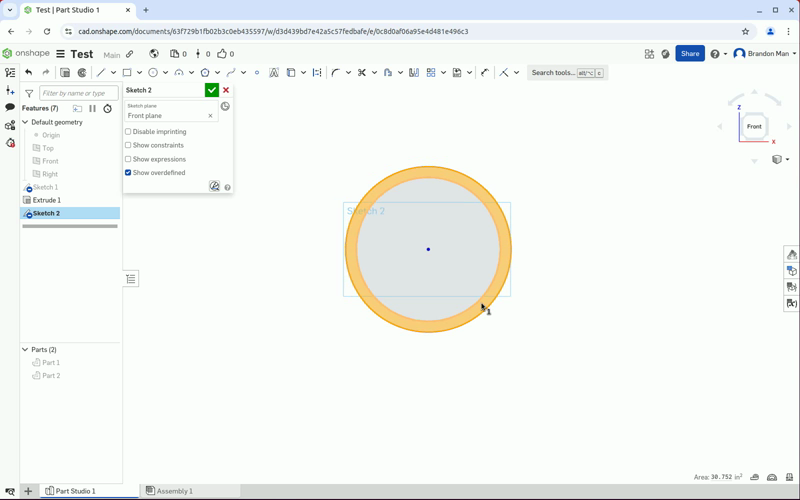
scroll(-6)
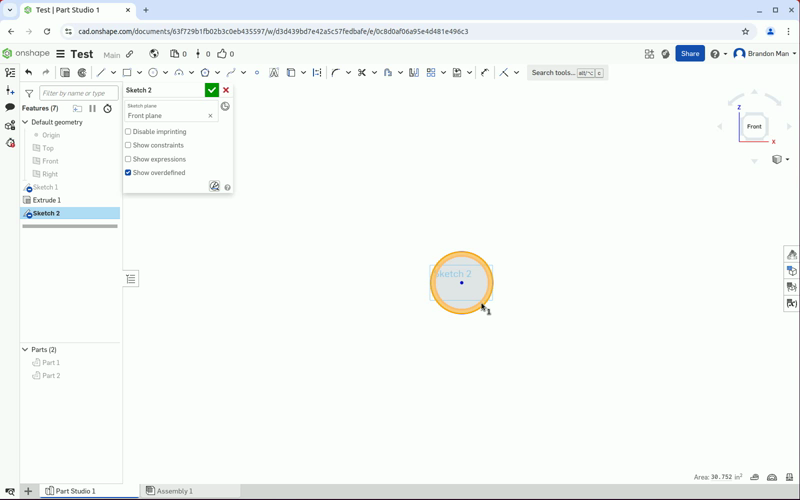
mouse_move(73, 352)
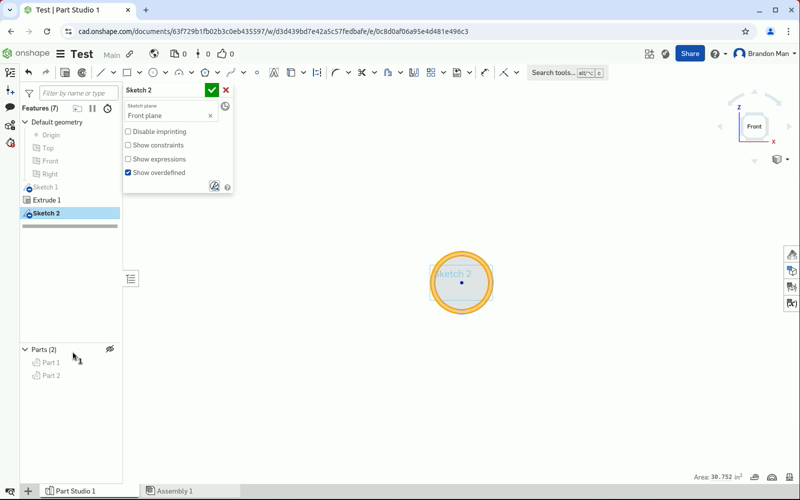
key(shift+y)
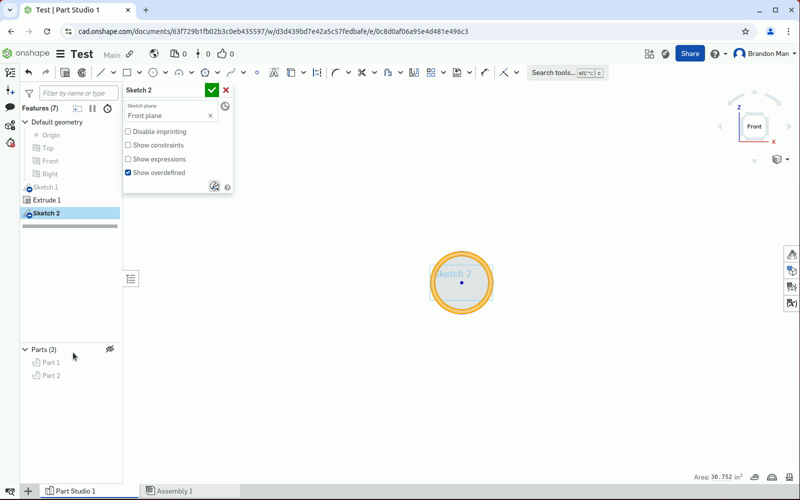
key(shift+e)
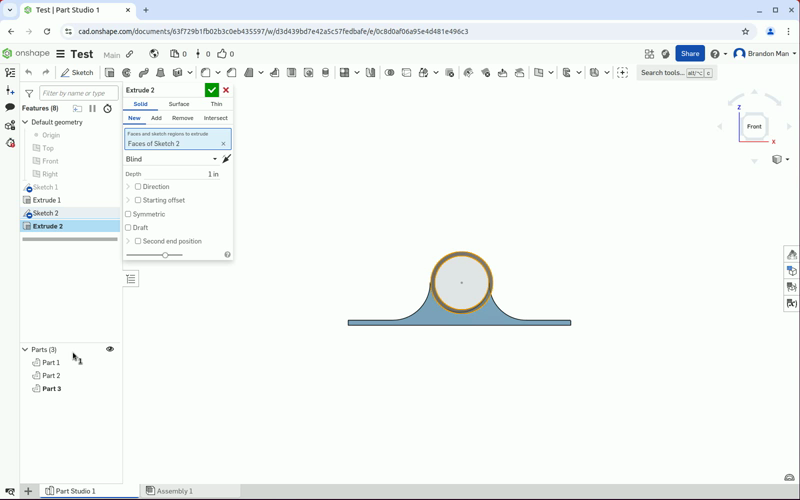
mouse_move(143, 106)
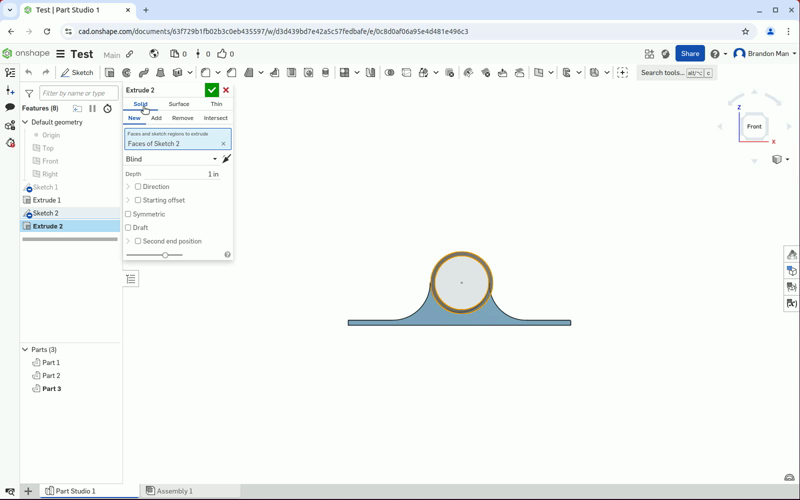
click(143, 106)
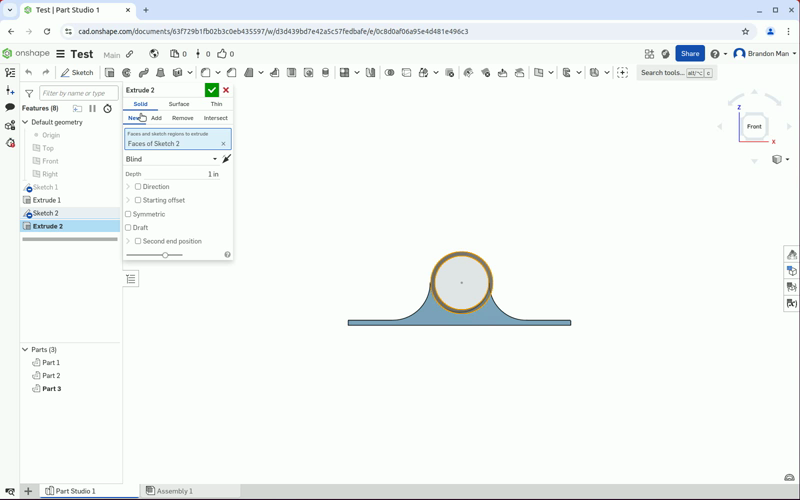
mouse_move(137, 120)
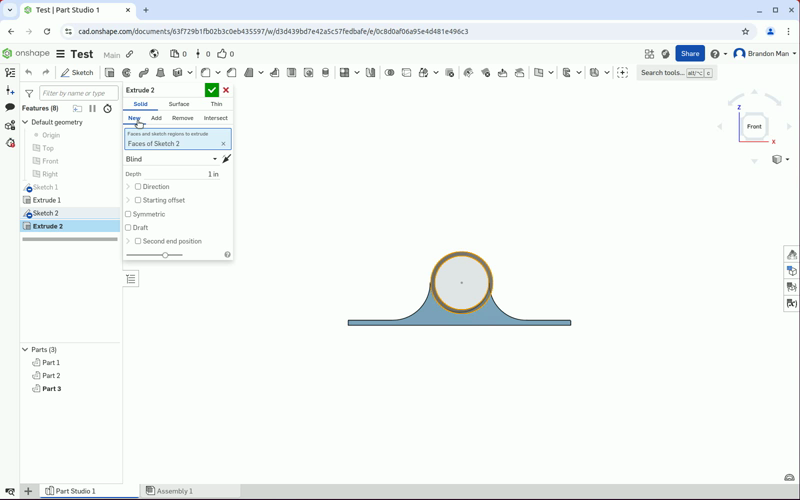
click(137, 120)
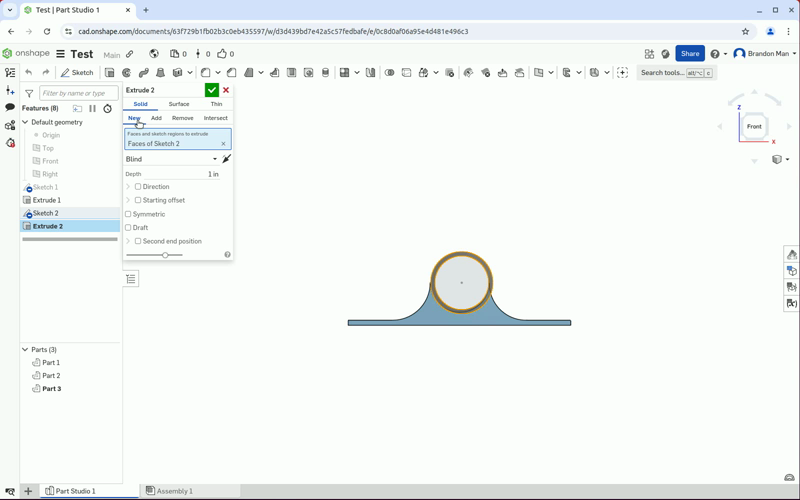
key(tab, 4)
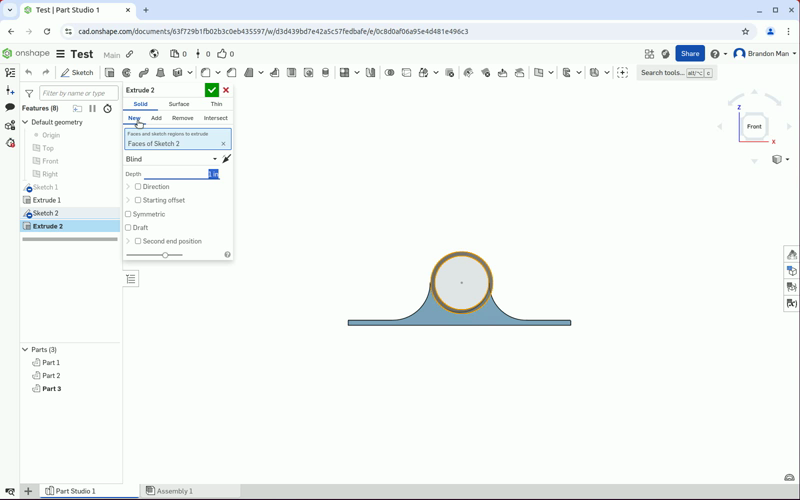
text(7.703)
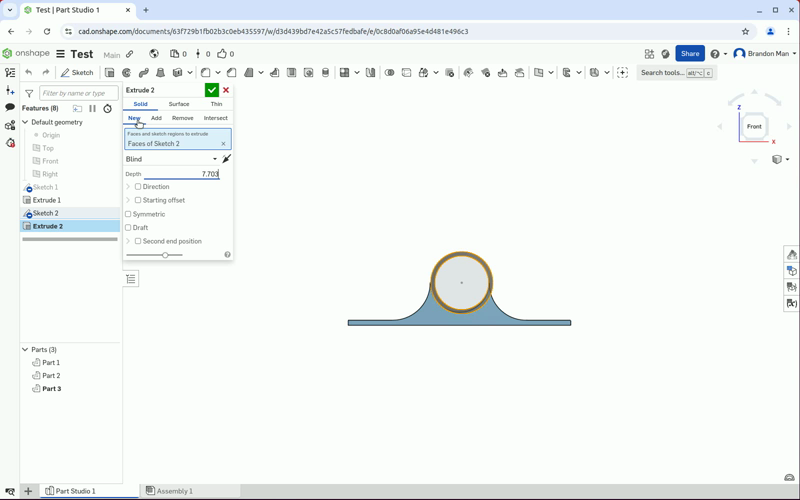
key(enter)
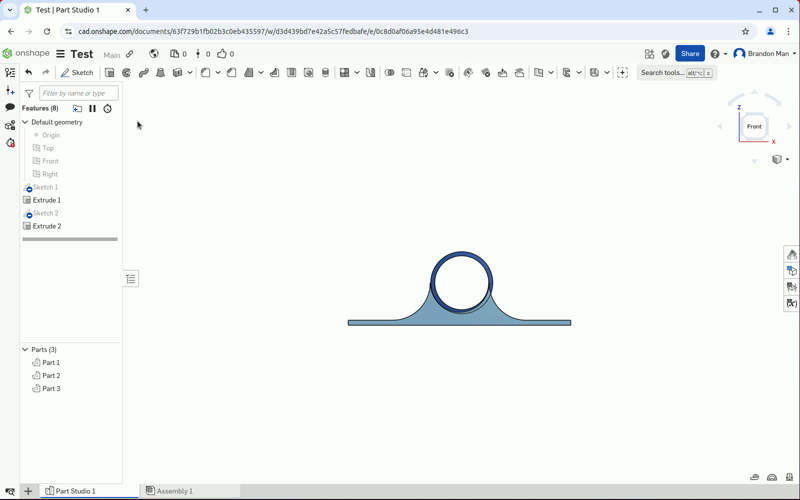
key(shift+h)
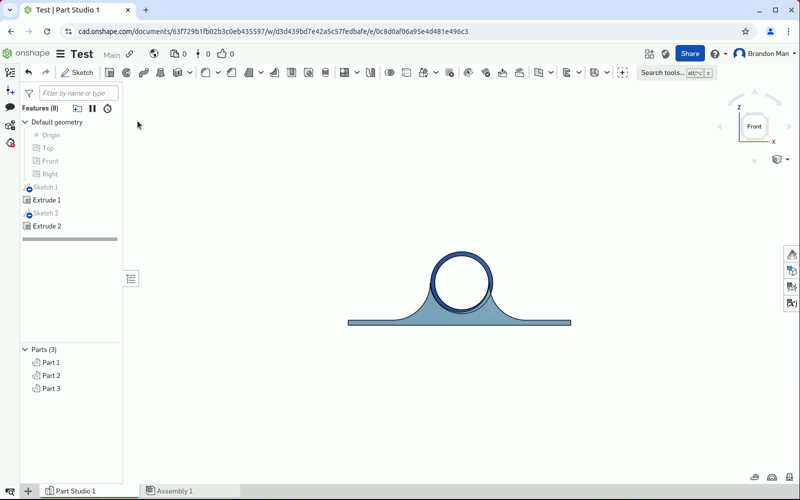
key(shift+h)
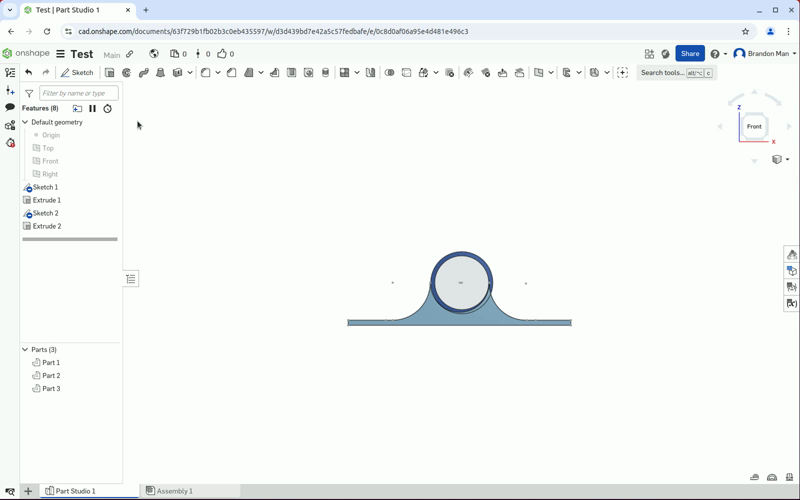
key(shift+7)
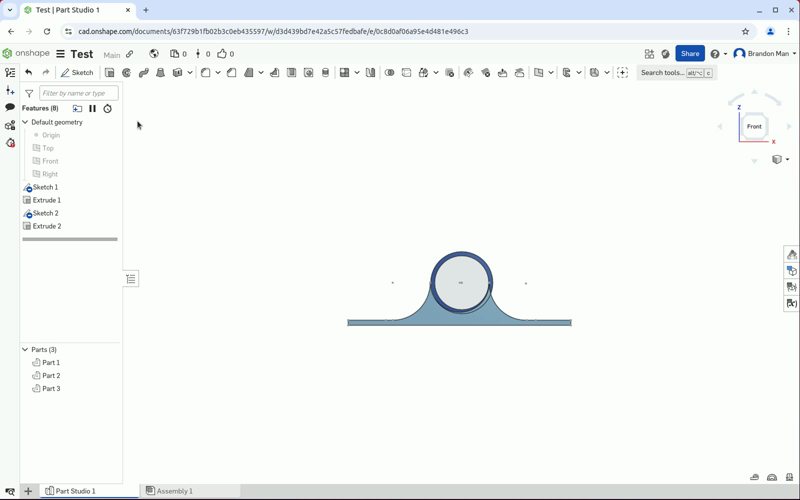
key(left, 2)
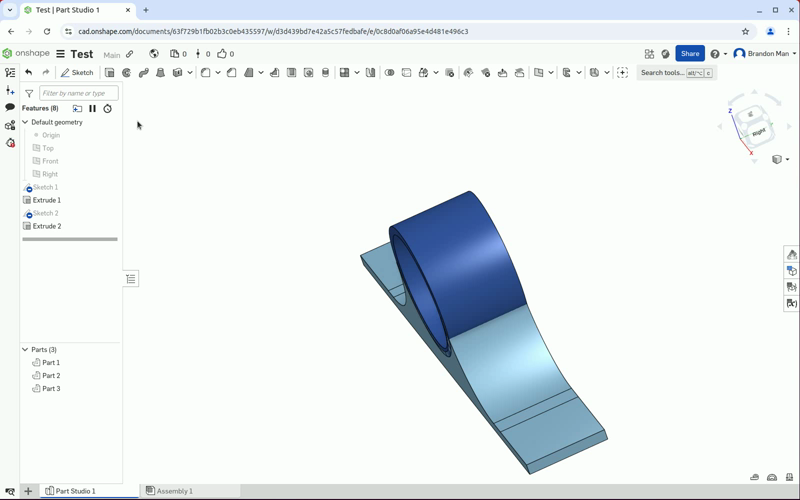
key(down, 2)
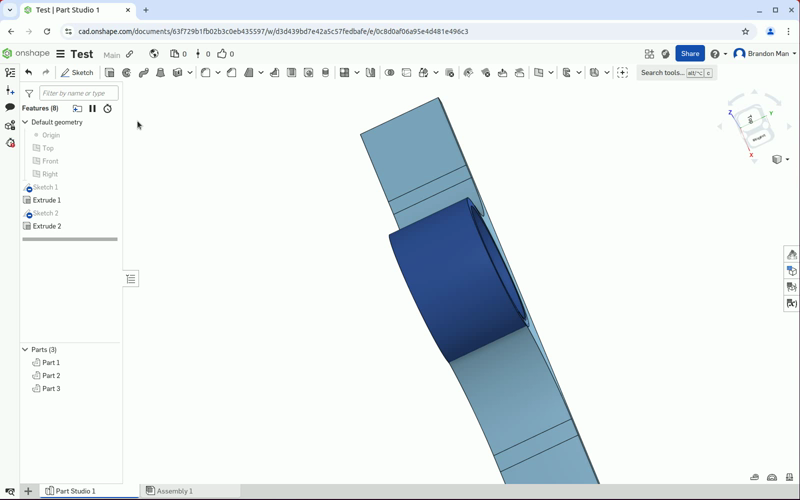
key(up, 2)
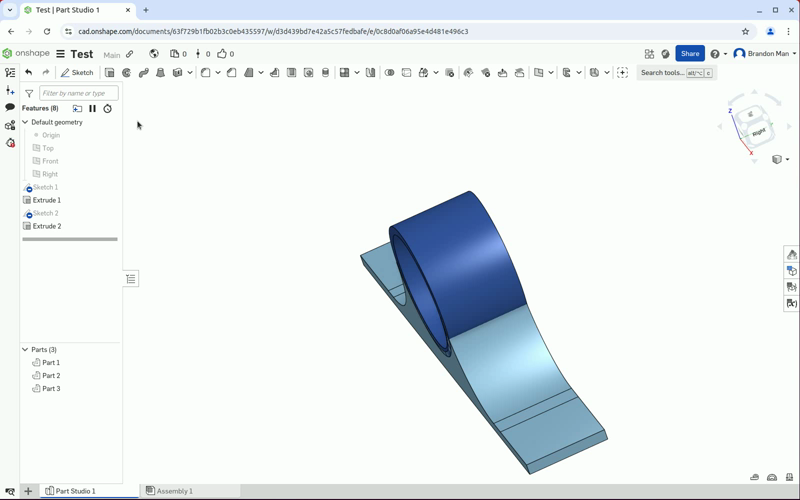
key(right, 2)
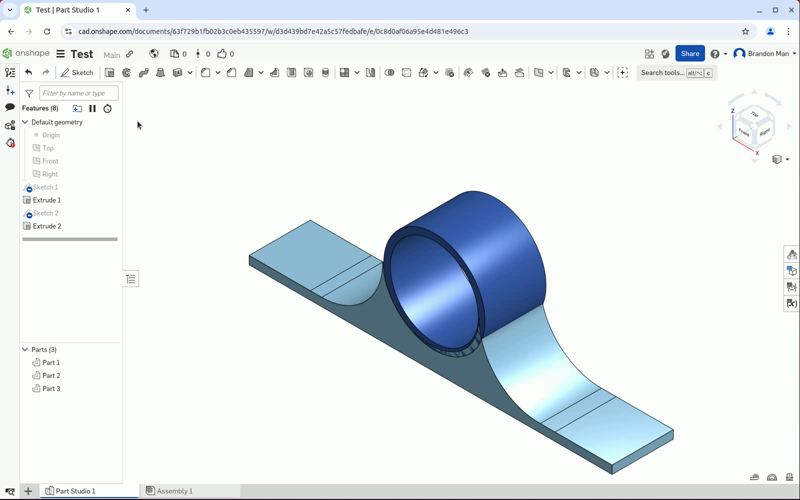
mouse_move(73, 189)
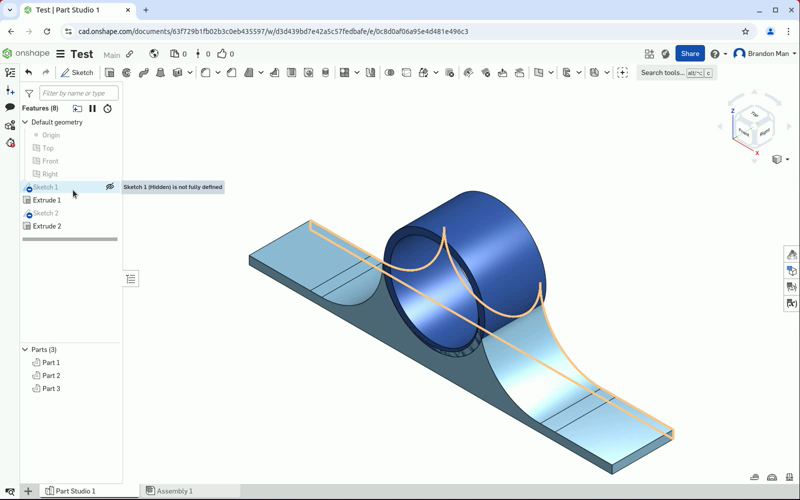
click(73, 189)